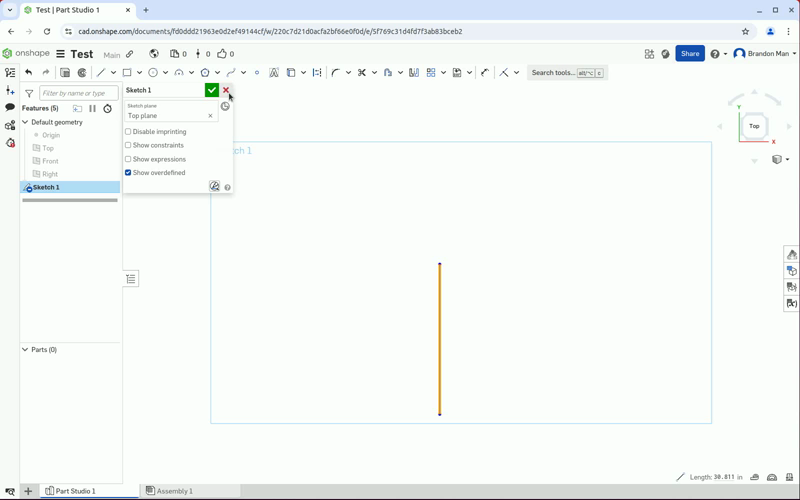
key(shift+h)
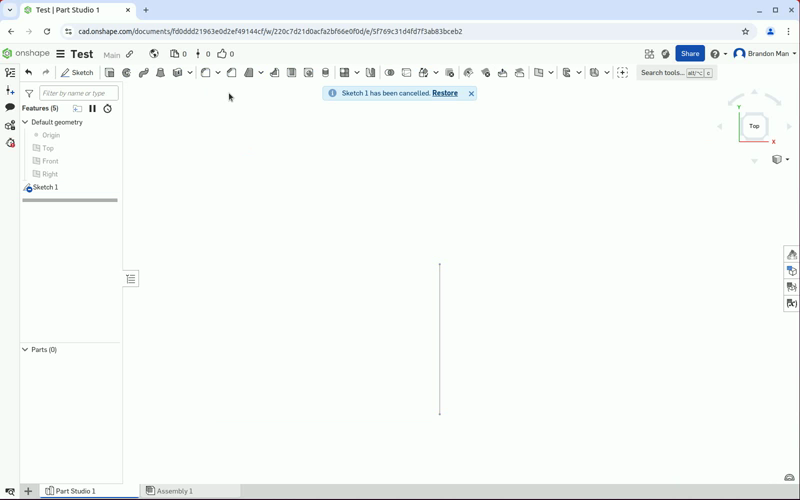
key(shift+s)
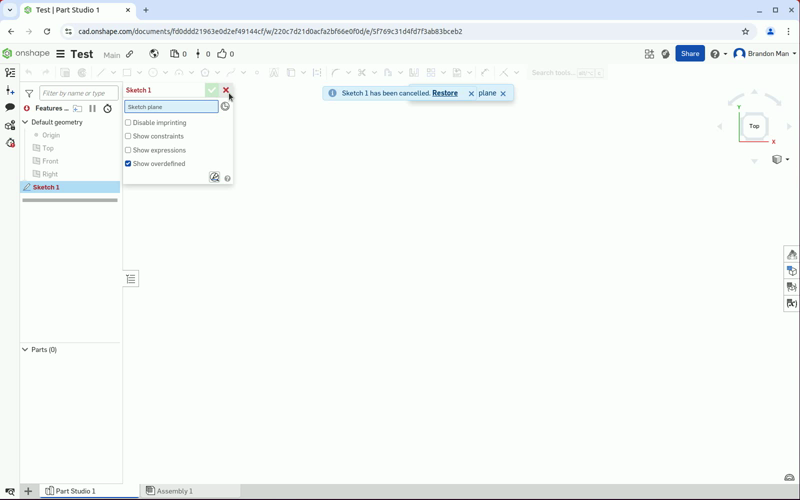
mouse_move(73, 150)
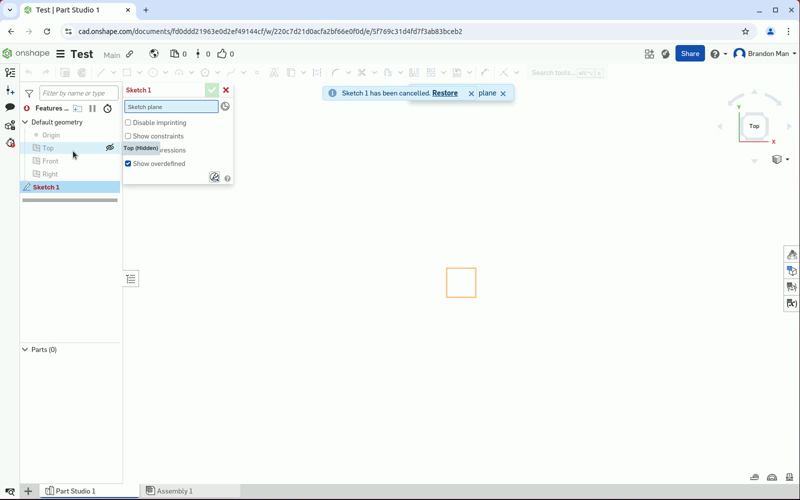
click(73, 150)
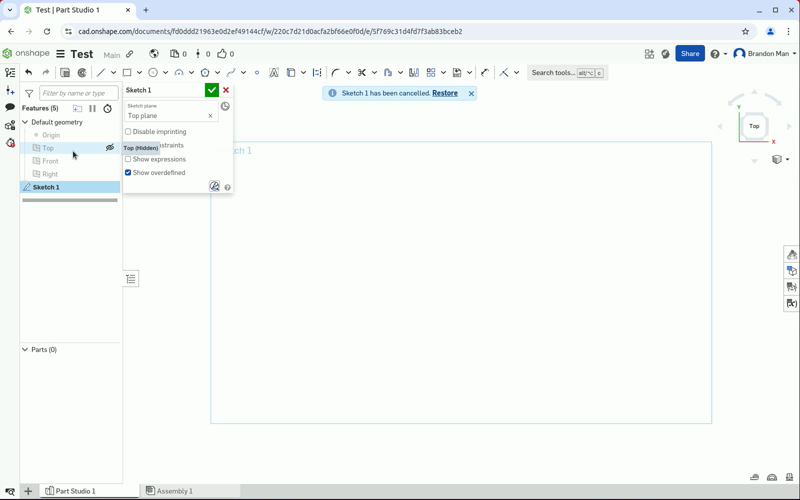
mouse_move(73, 352)
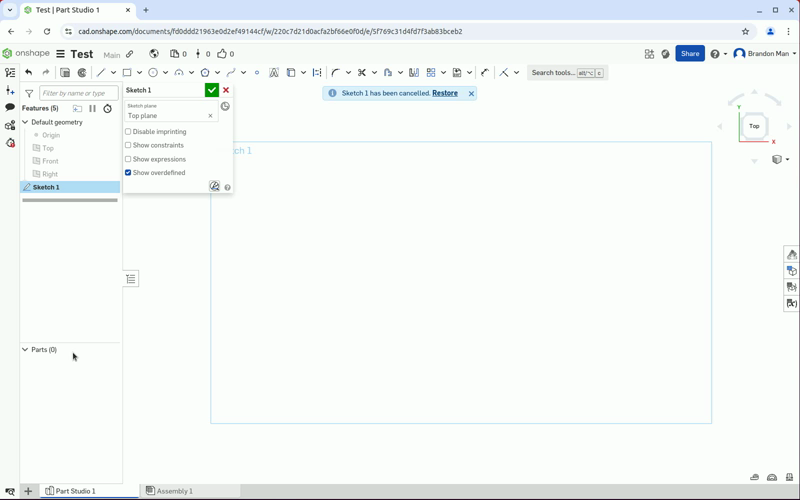
key(y)
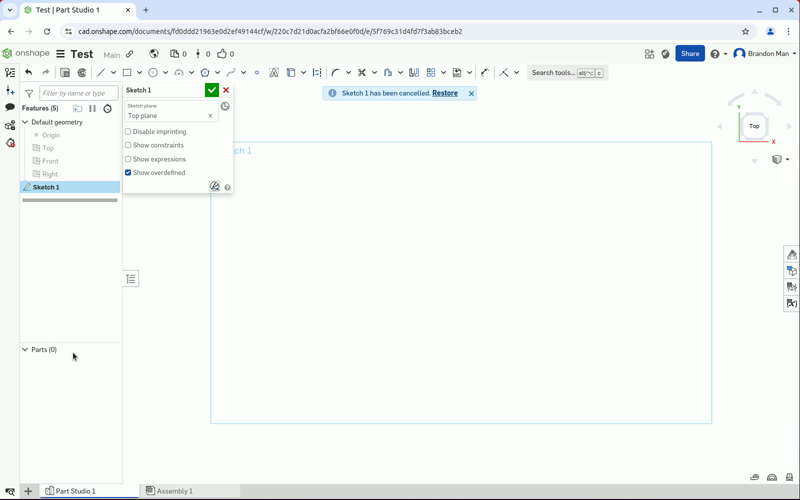
key(l)
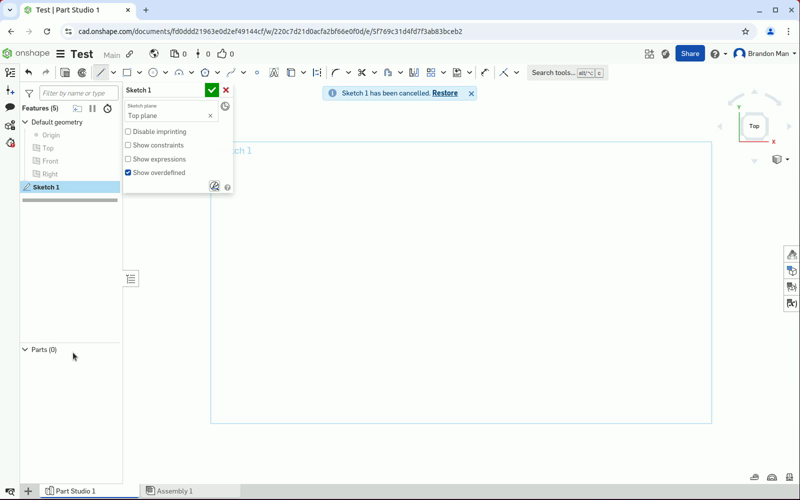
key_down(shift)
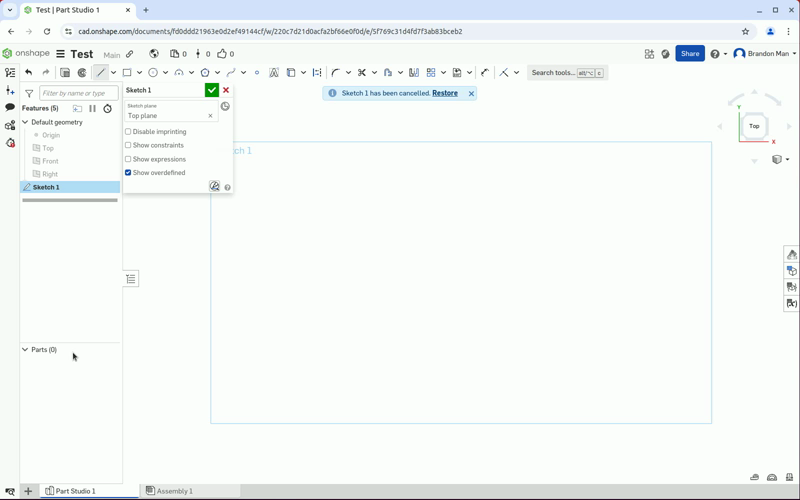
mouse_move(348, 386)
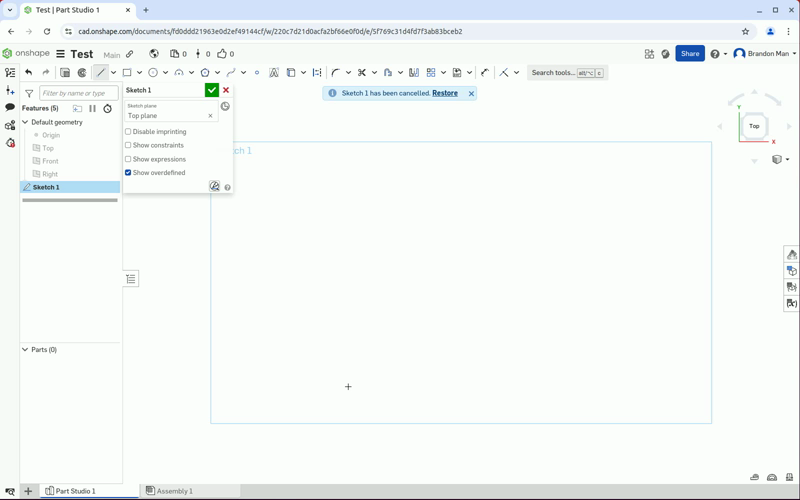
click(348, 386)
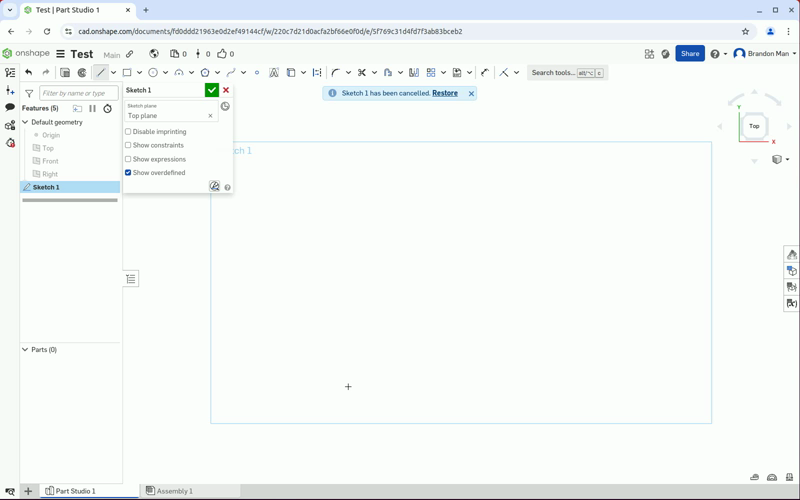
key_up(shift)
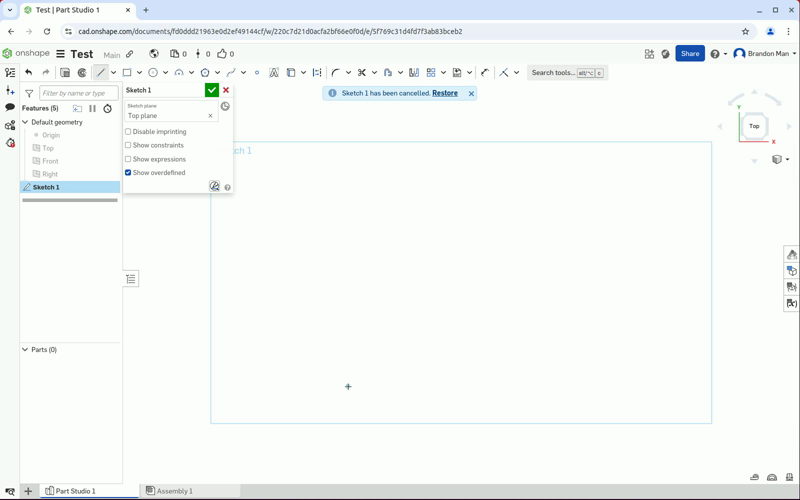
key_down(shift)
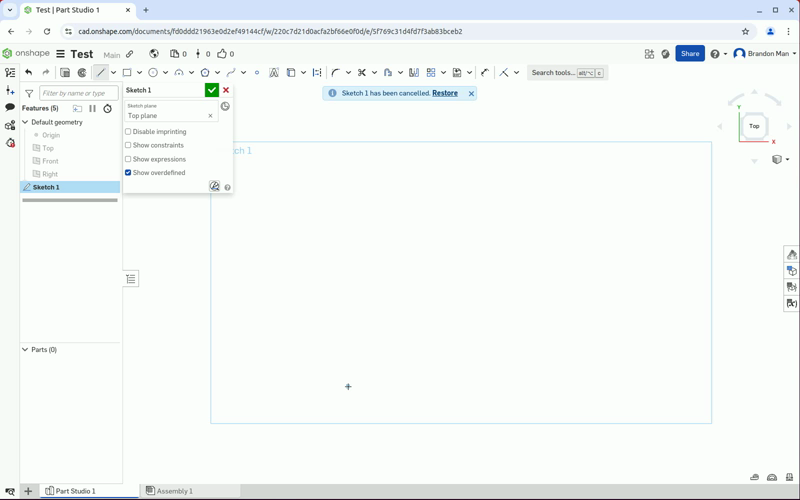
mouse_move(572, 386)
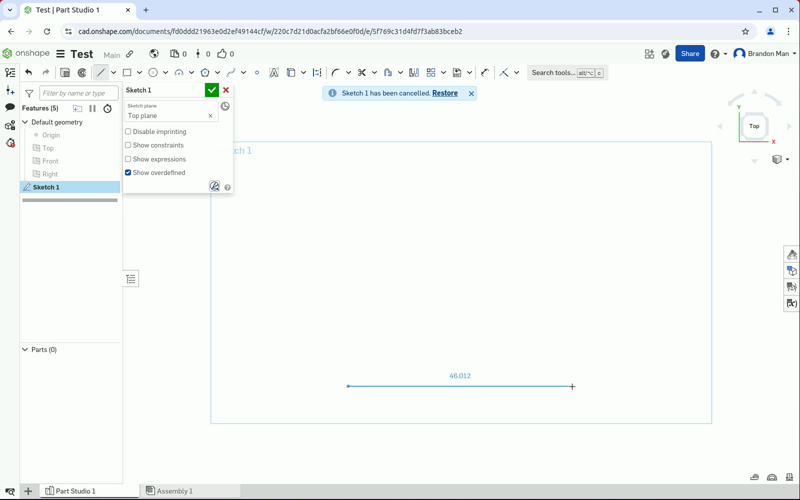
click(572, 386)
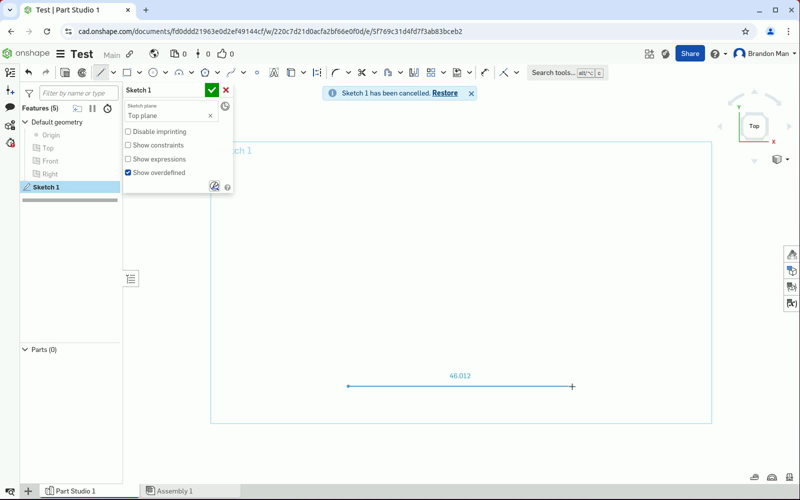
key_up(shift)
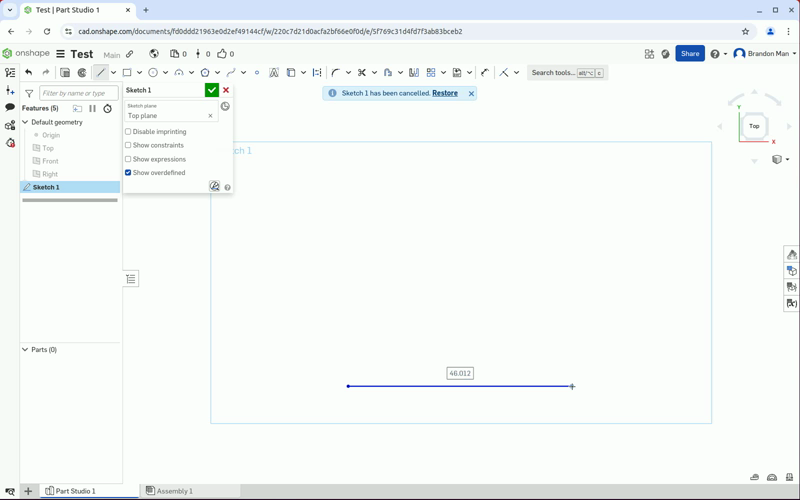
key_down(shift)
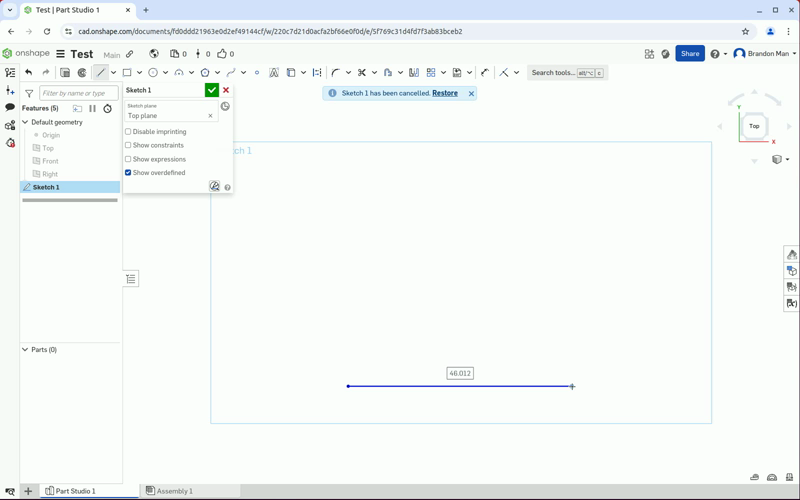
mouse_move(572, 181)
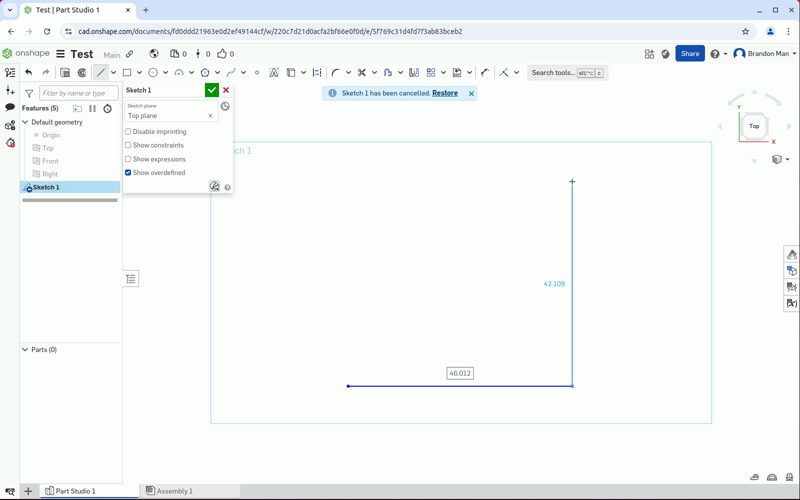
click(572, 181)
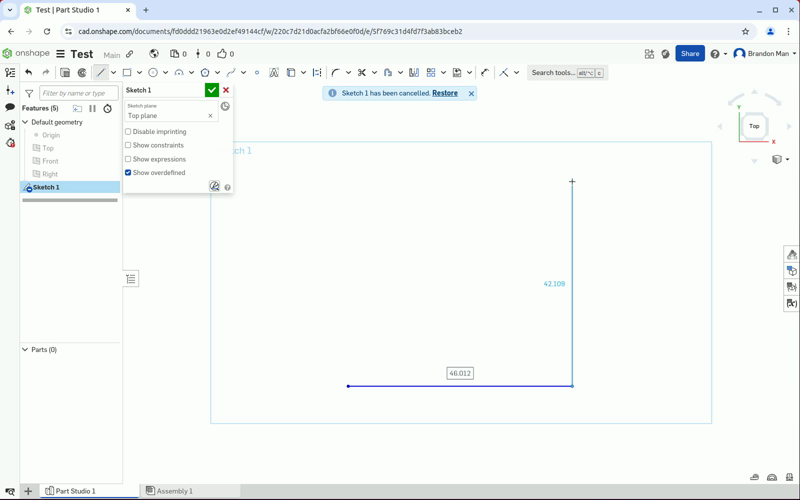
key_up(shift)
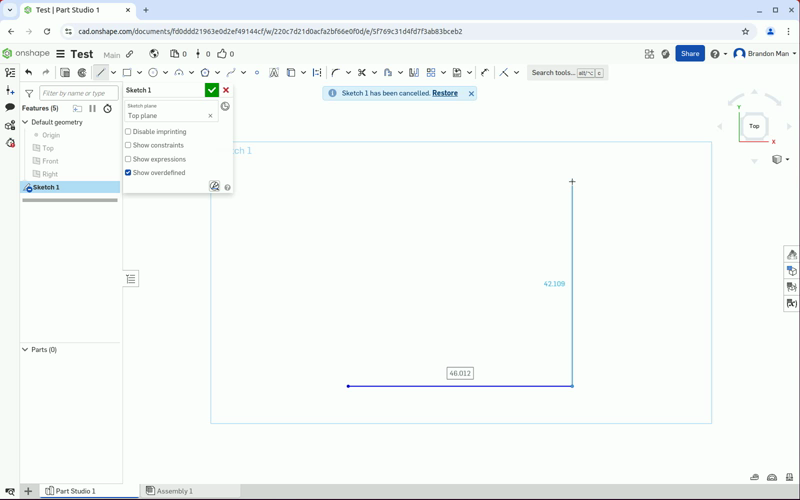
key_down(shift)
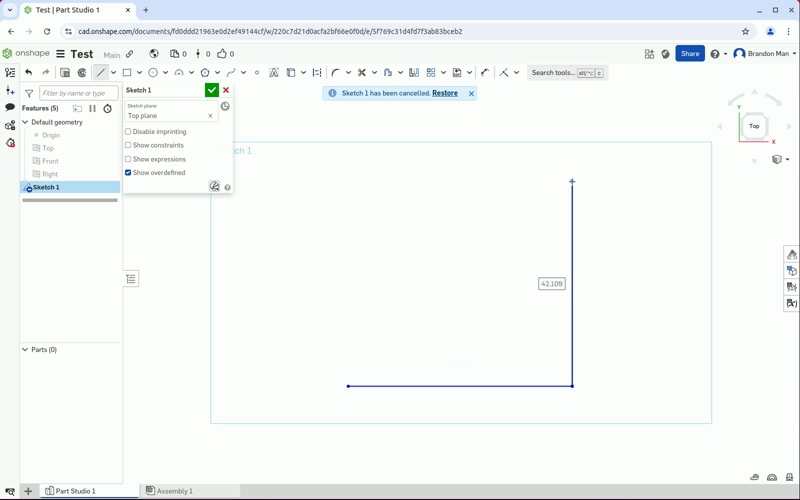
mouse_move(348, 181)
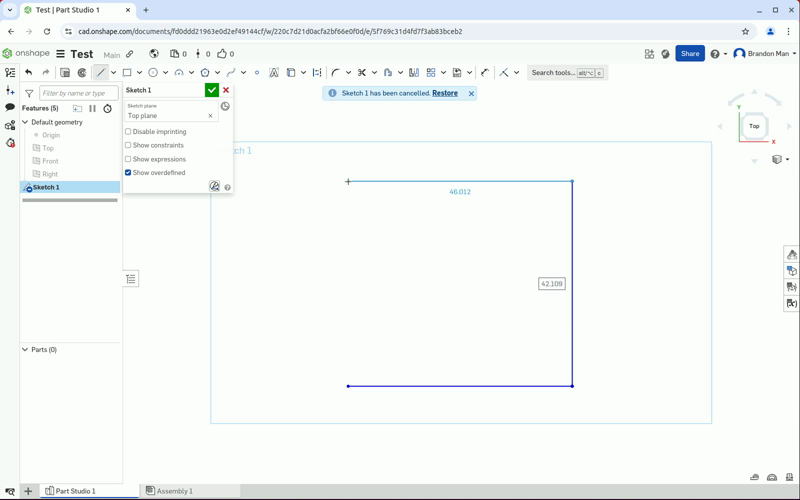
click(348, 181)
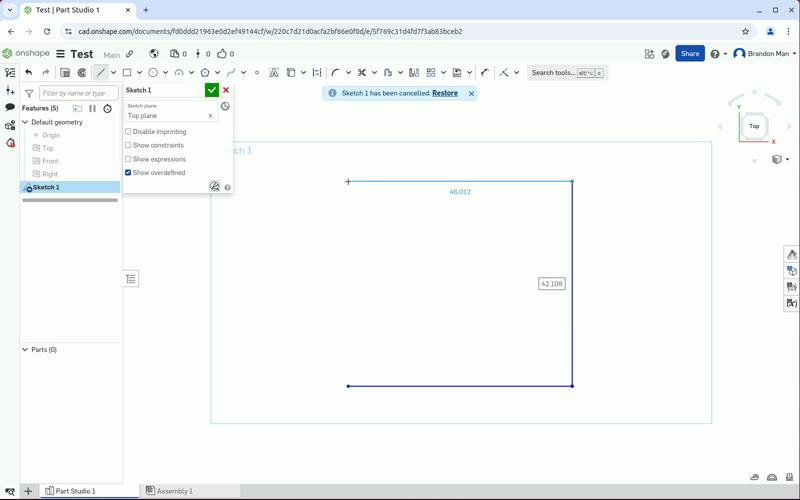
key_up(shift)
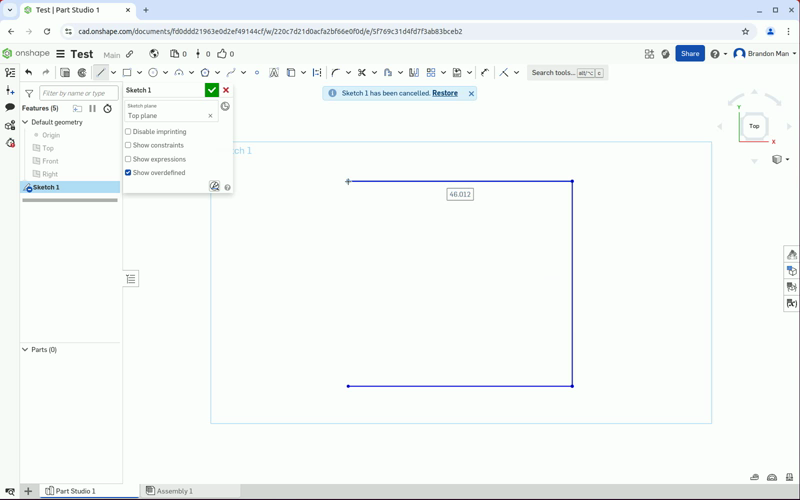
key_down(shift)
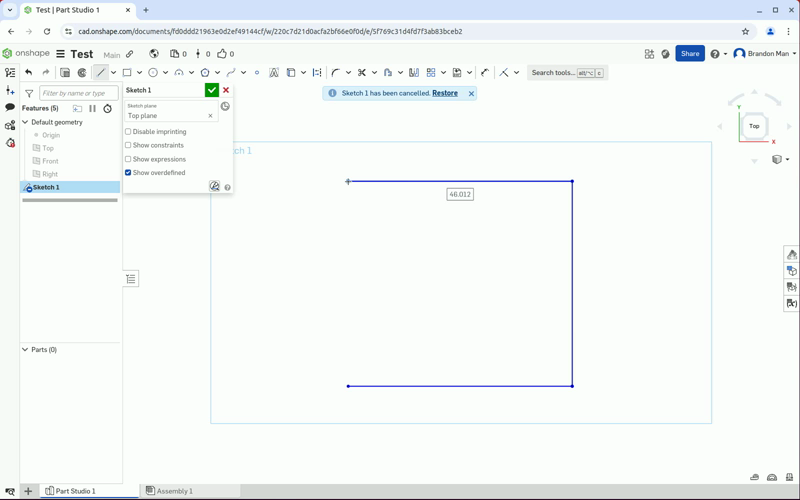
mouse_move(348, 386)
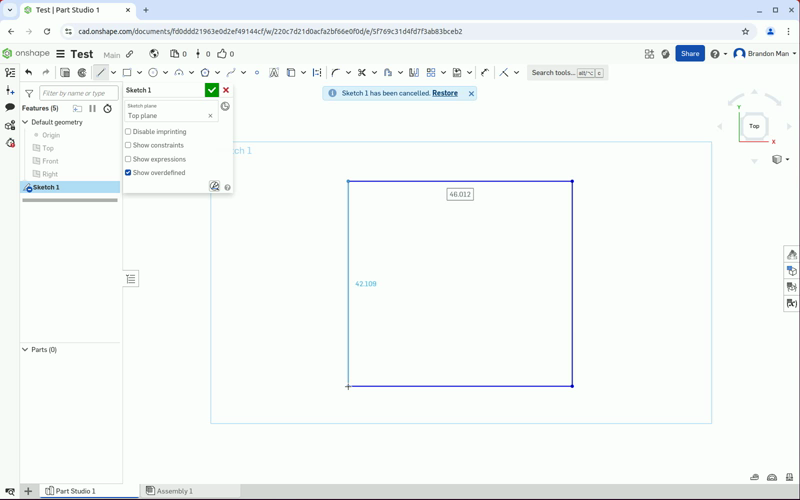
key_up(shift)
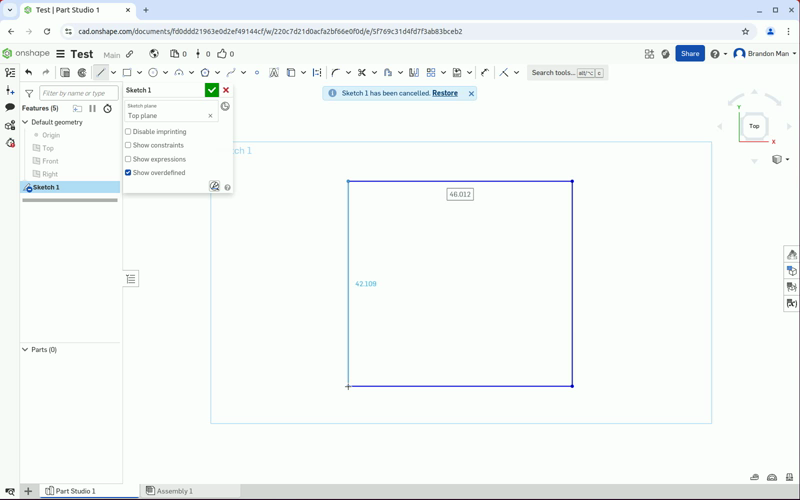
click(348, 386)
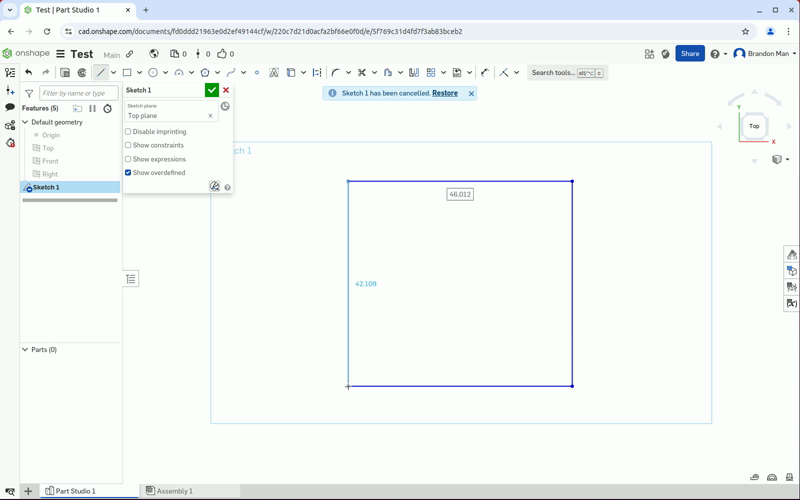
key(esc)
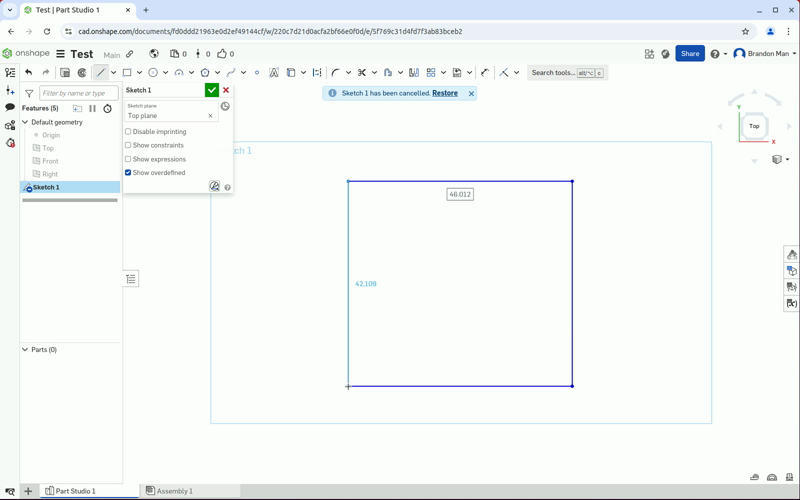
mouse_move(423, 347)
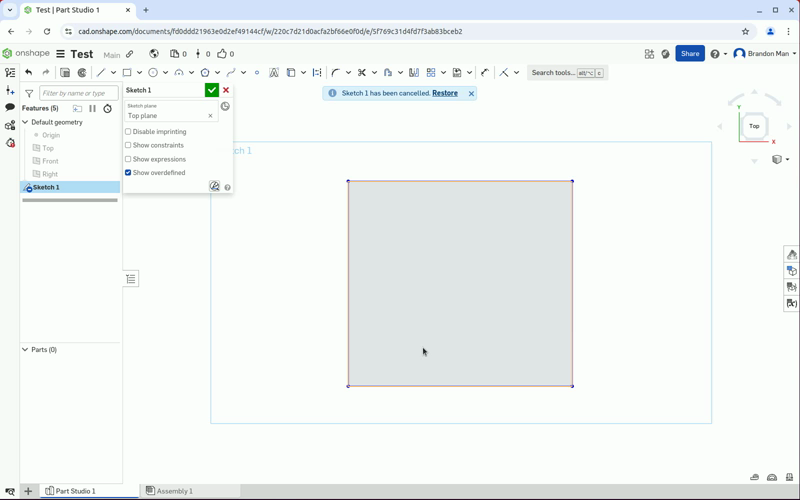
click(423, 347)
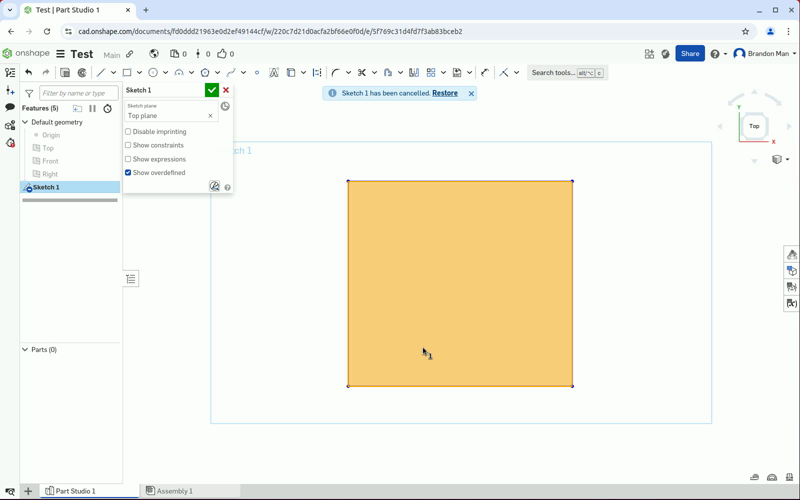
mouse_move(73, 352)
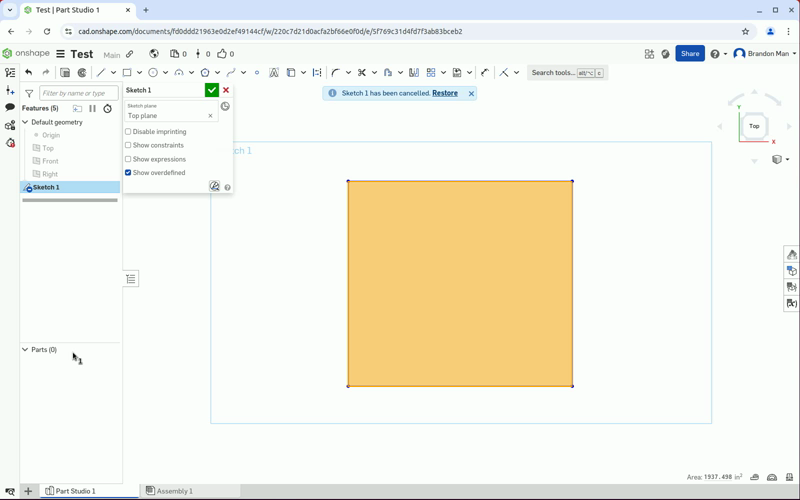
key(shift+y)
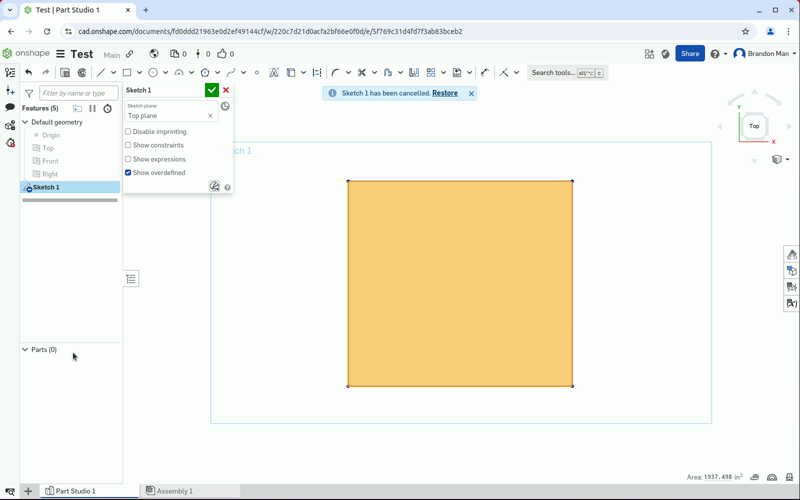
key(shift+e)
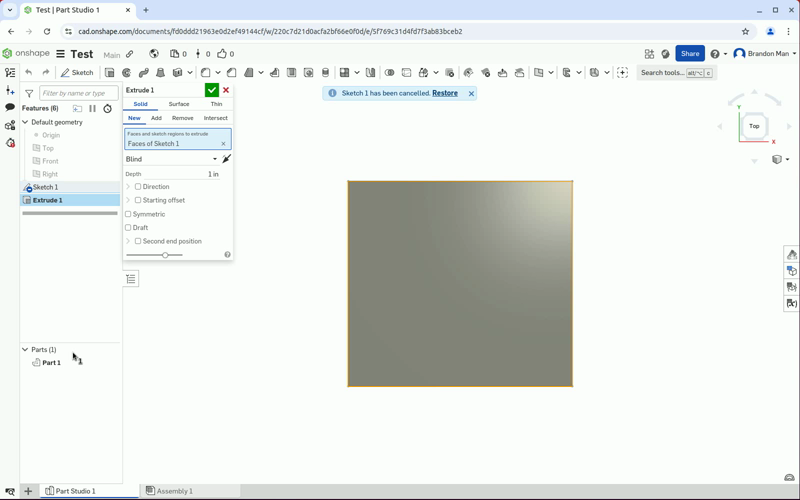
mouse_move(143, 106)
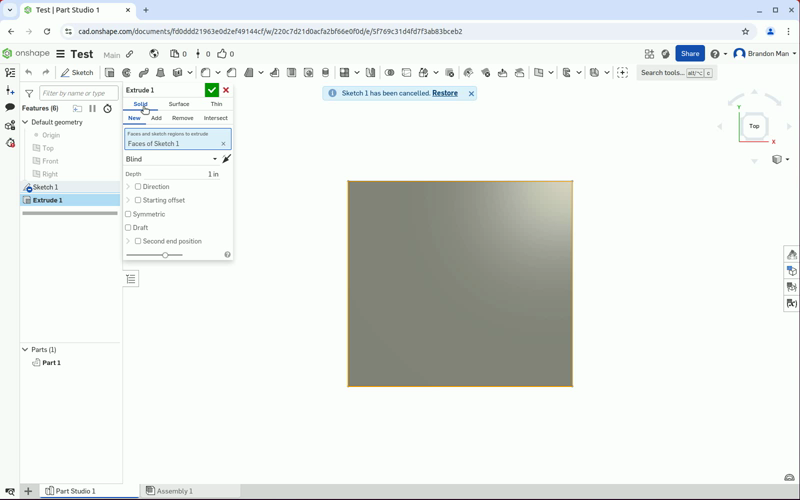
click(143, 106)
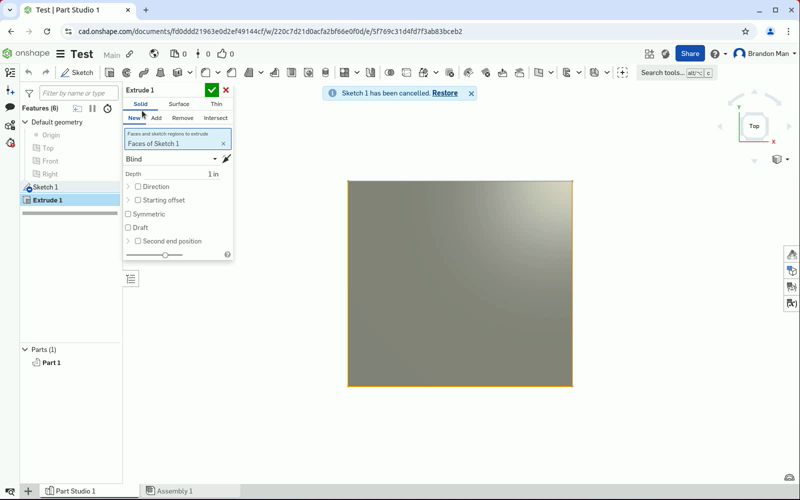
mouse_move(137, 120)
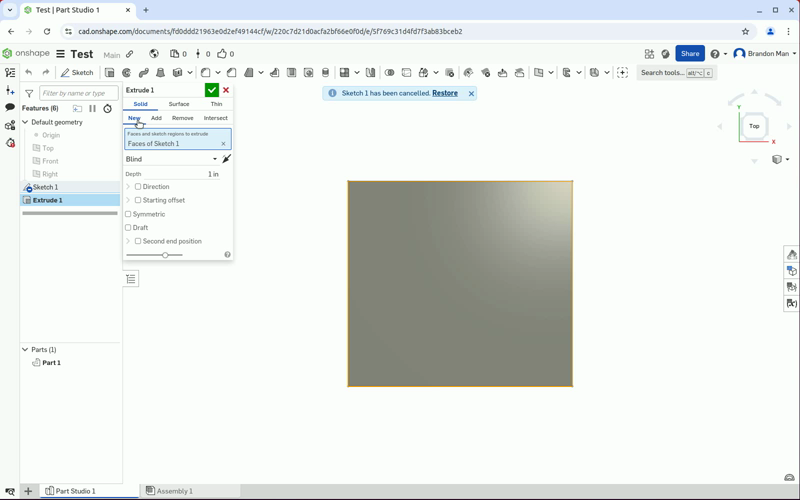
click(137, 120)
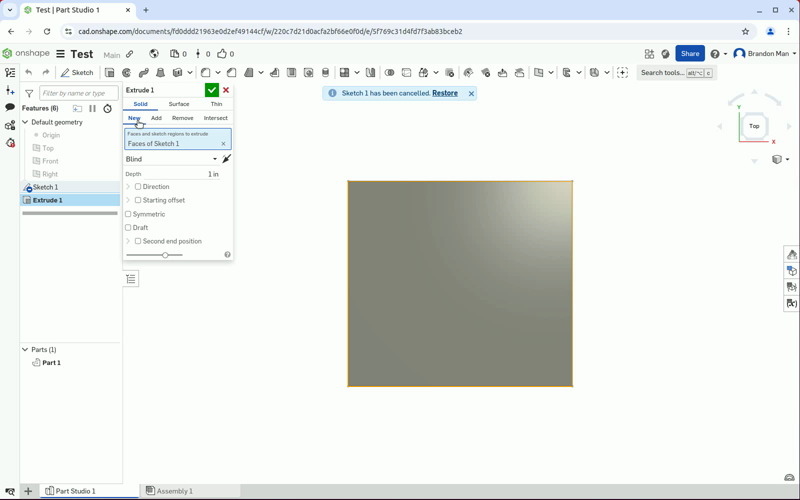
key(tab, 4)
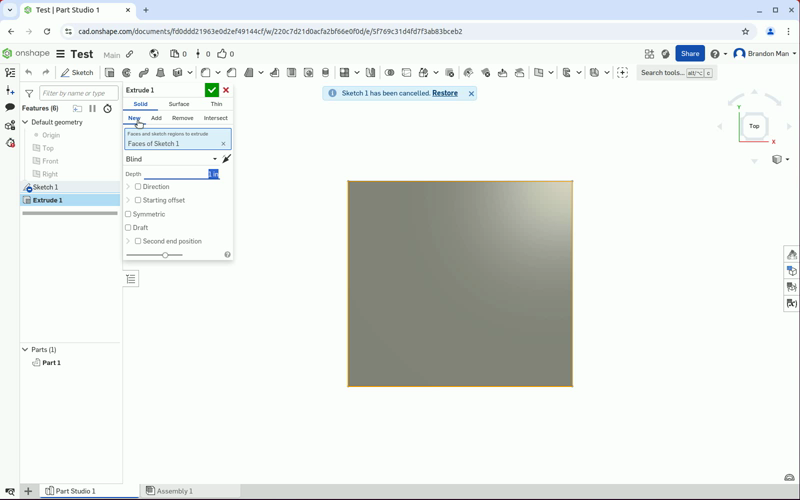
text(1.926)
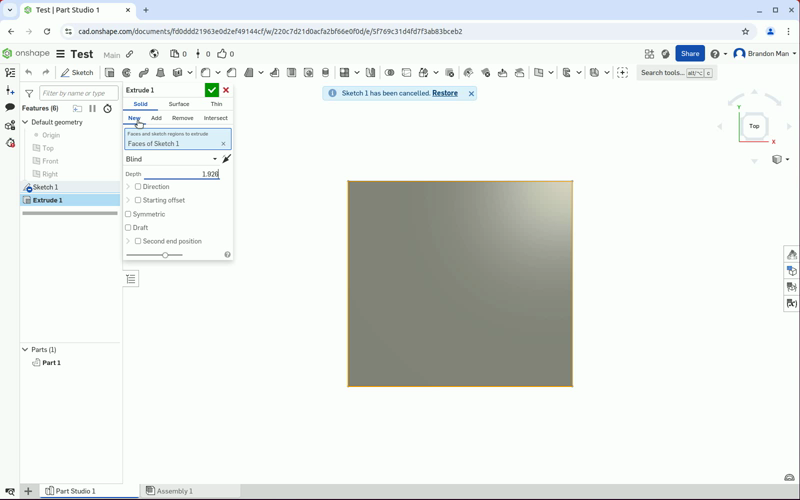
key(enter)
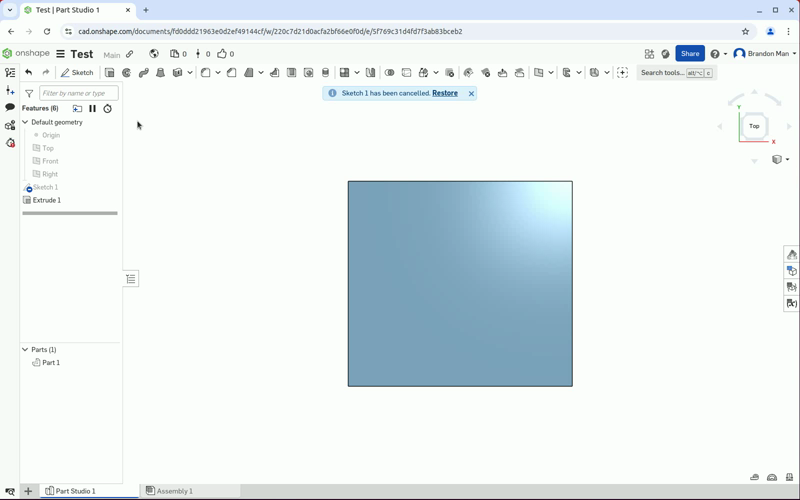
key(shift+h)
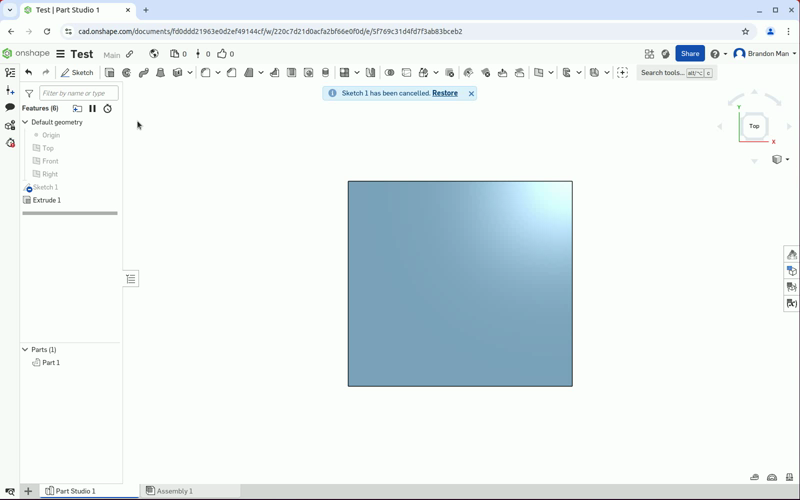
key(shift+h)
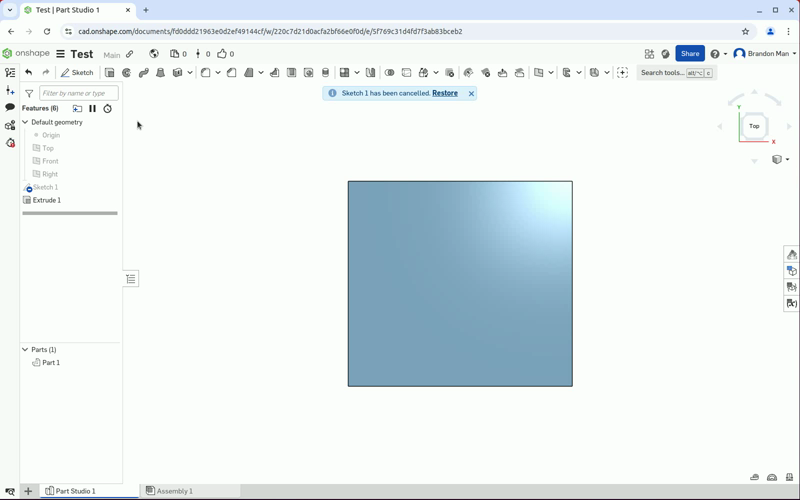
mouse_move(73, 189)
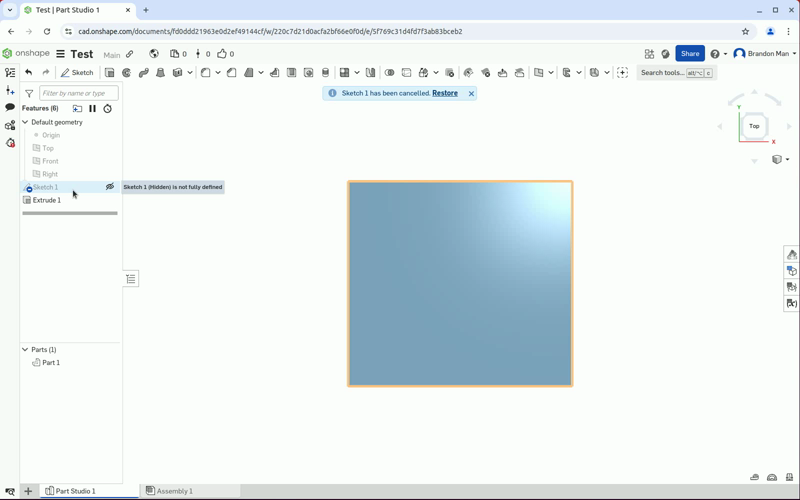
click(73, 189)
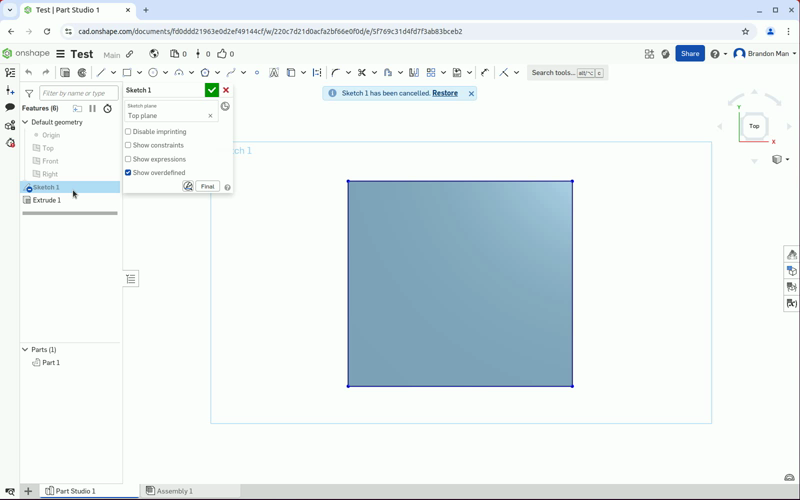
mouse_move(229, 92)
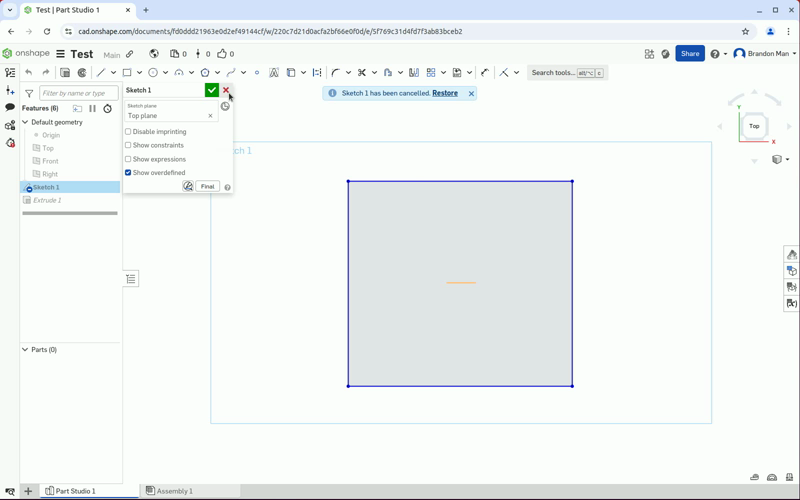
click(229, 92)
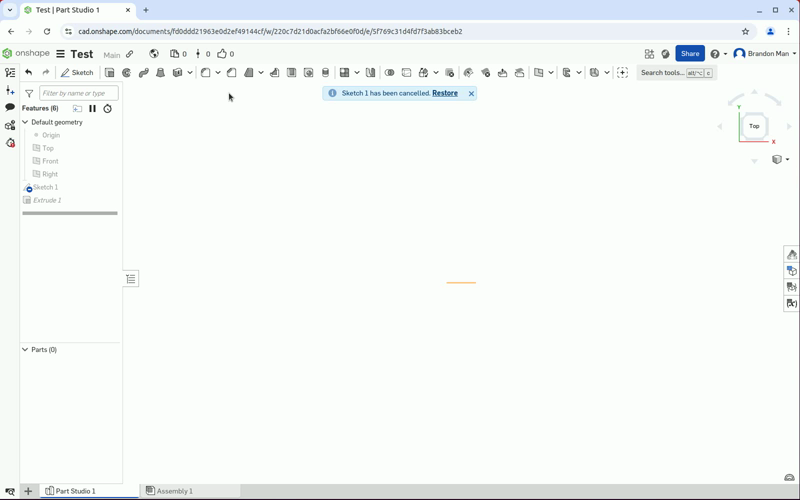
mouse_move(541, 75)
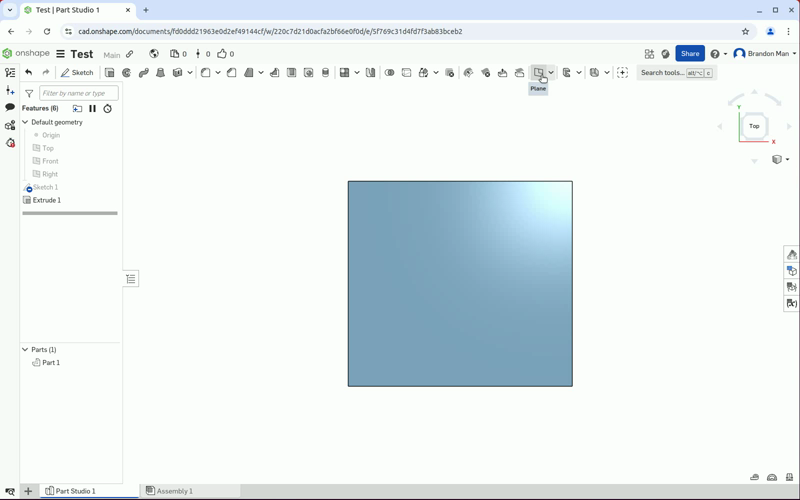
click(541, 75)
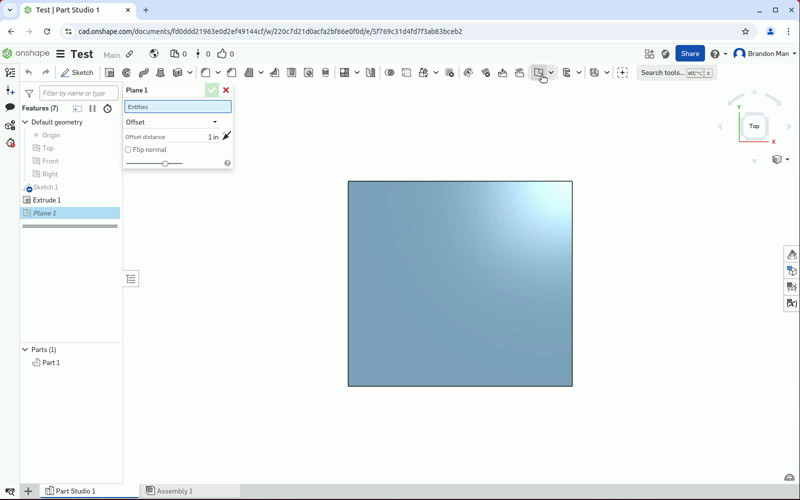
mouse_move(73, 150)
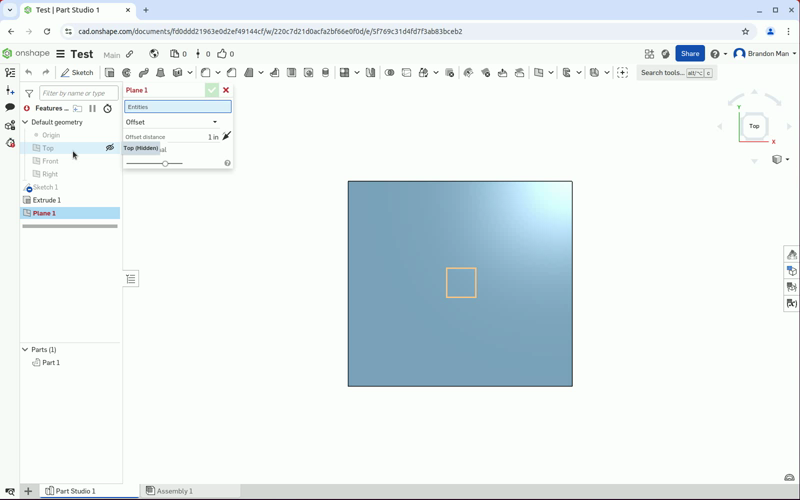
click(73, 150)
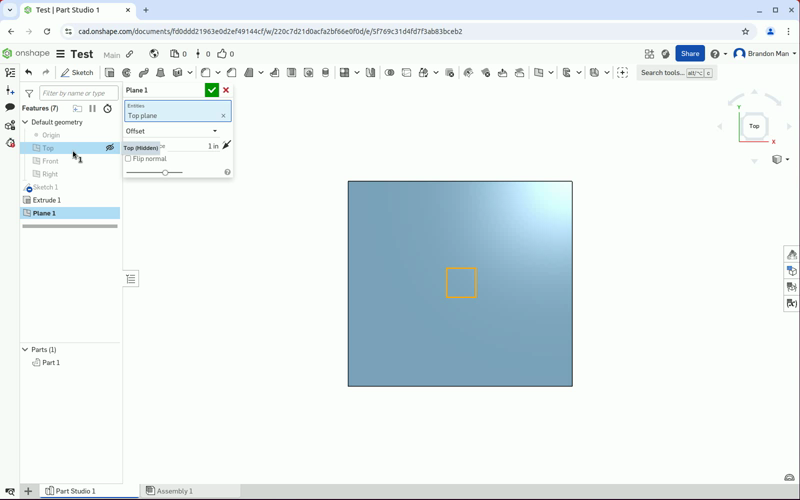
key(tab, 2)
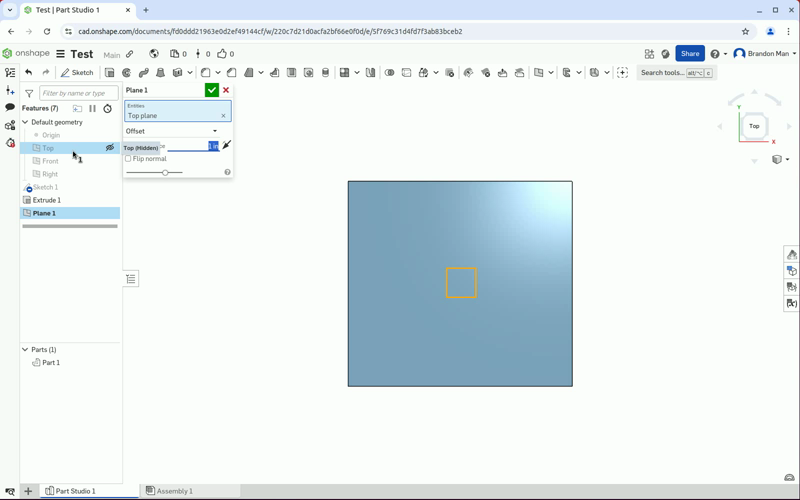
text(1.91)
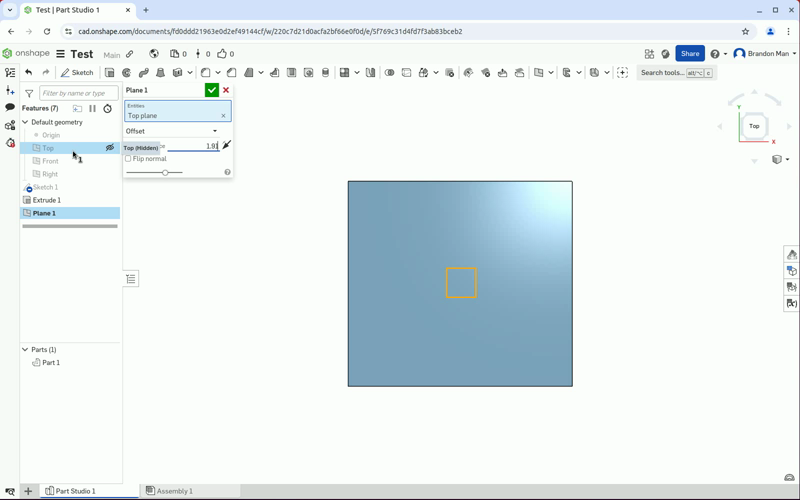
key(enter, 2)
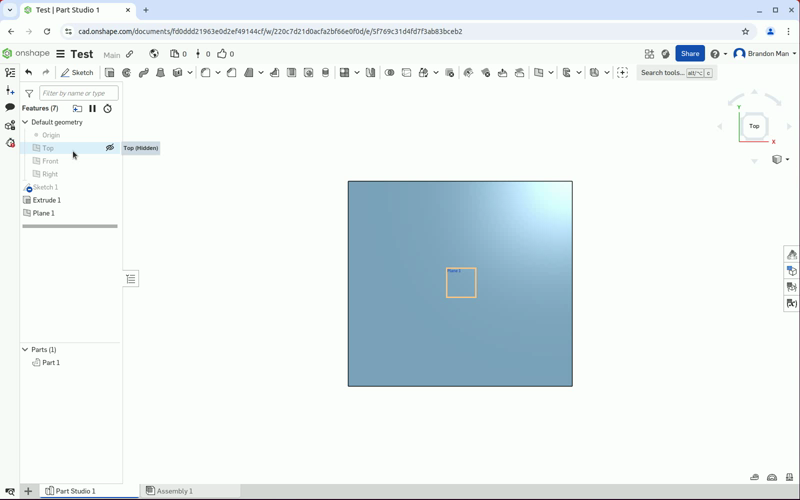
key(shift+s)
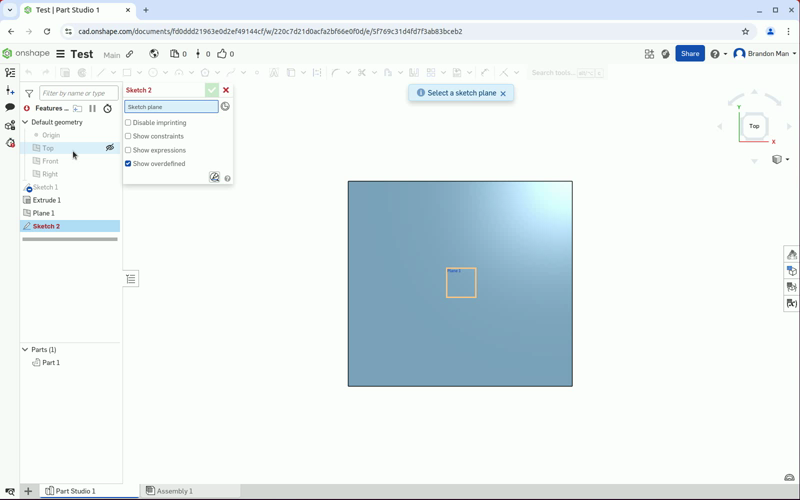
mouse_move(73, 215)
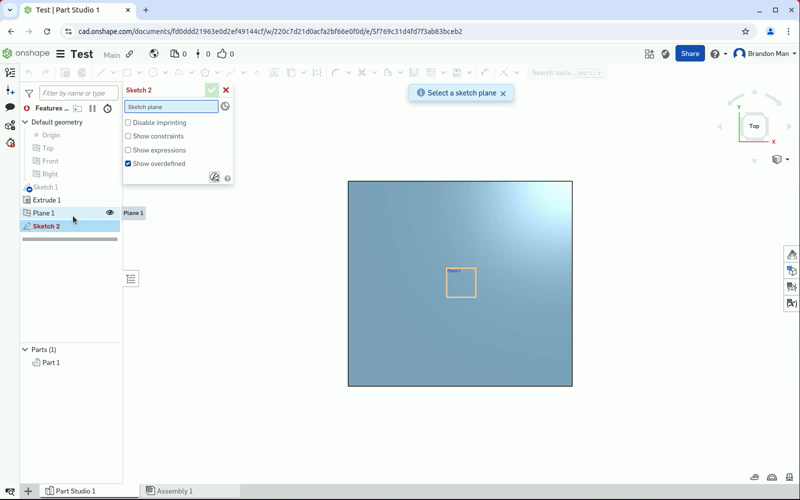
click(73, 215)
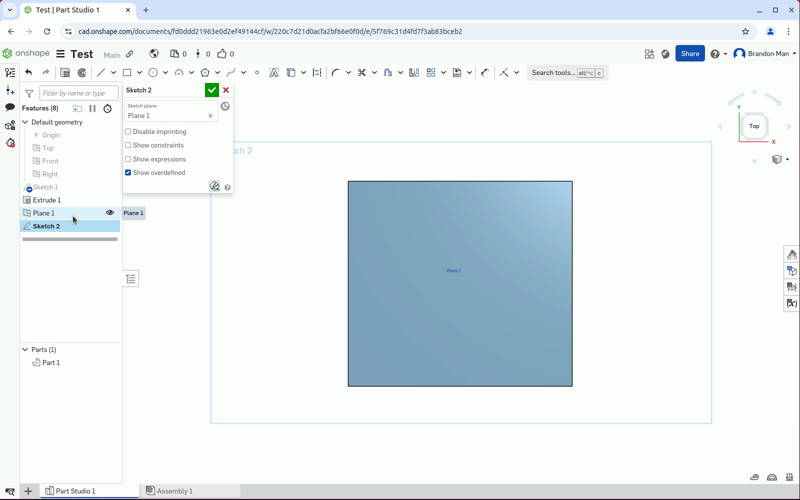
mouse_move(73, 352)
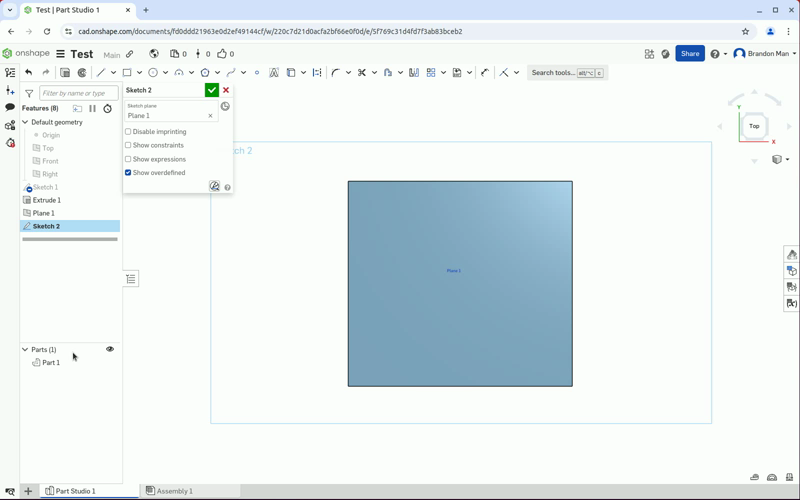
key(y)
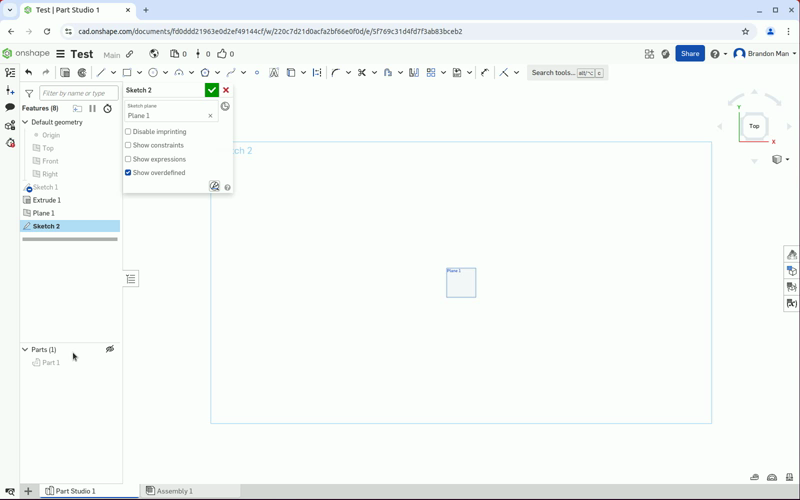
key(l)
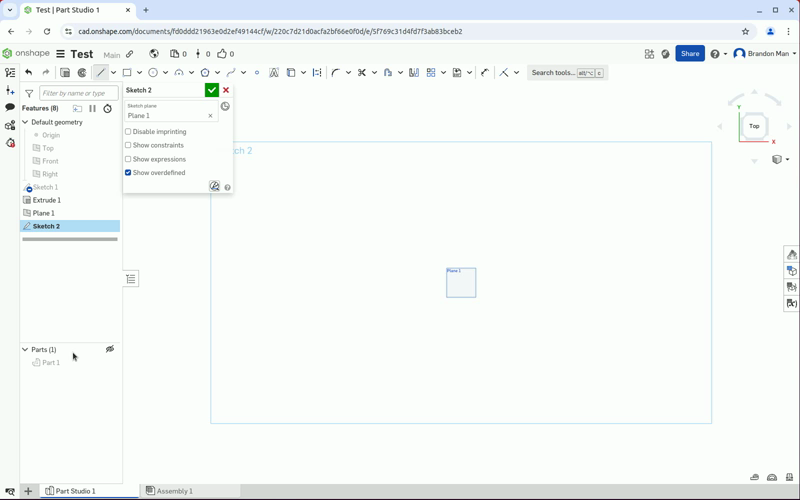
key_down(shift)
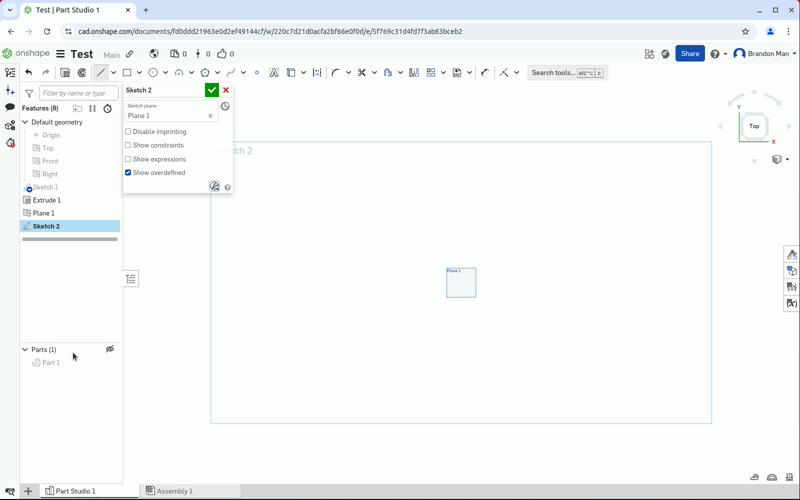
mouse_move(405, 308)
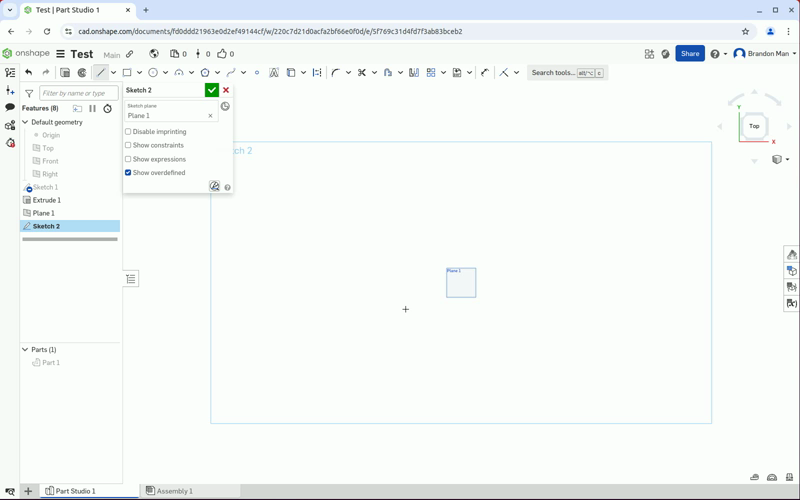
click(405, 308)
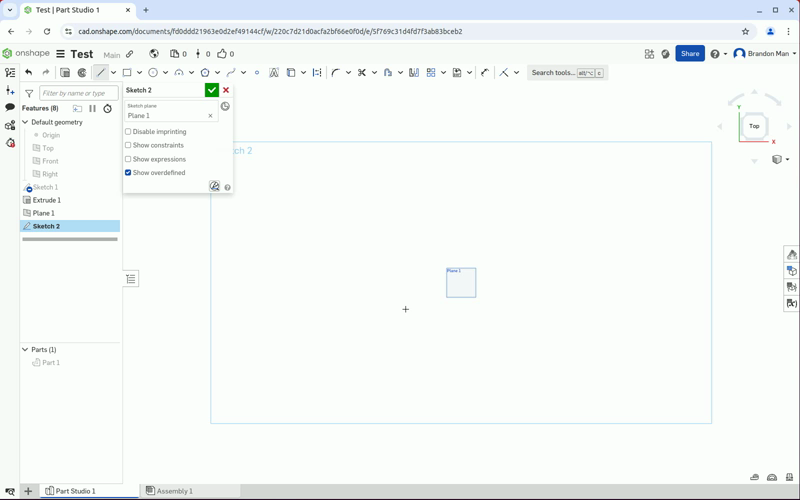
key_up(shift)
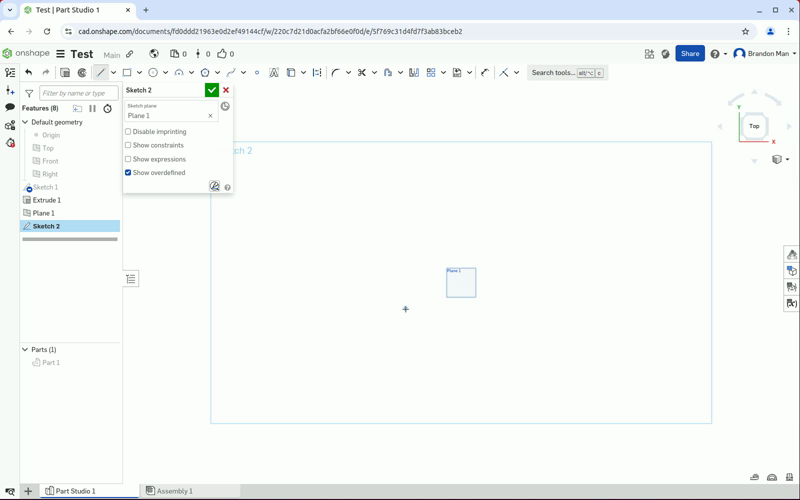
key_down(shift)
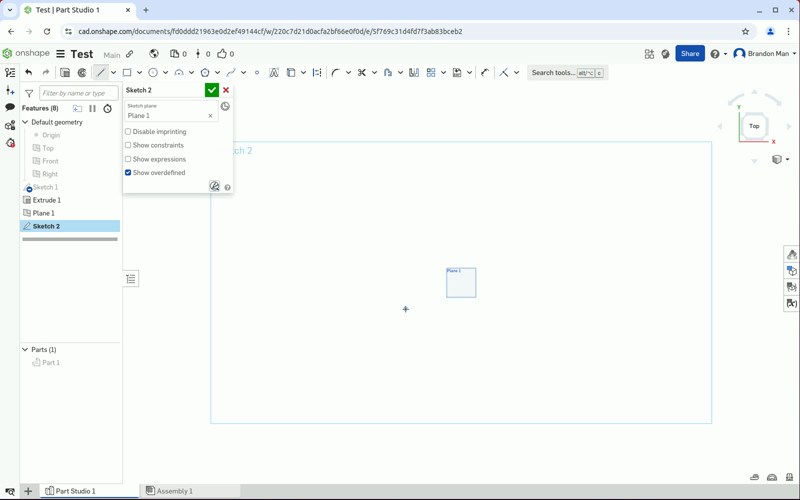
mouse_move(508, 308)
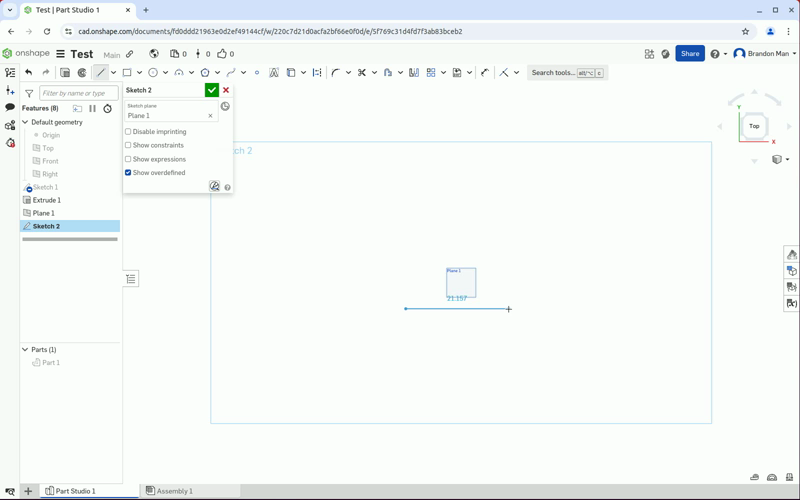
click(508, 308)
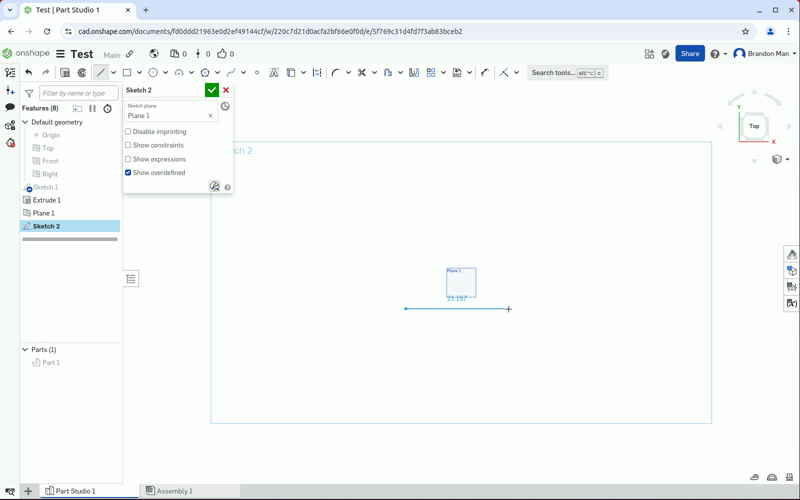
key_up(shift)
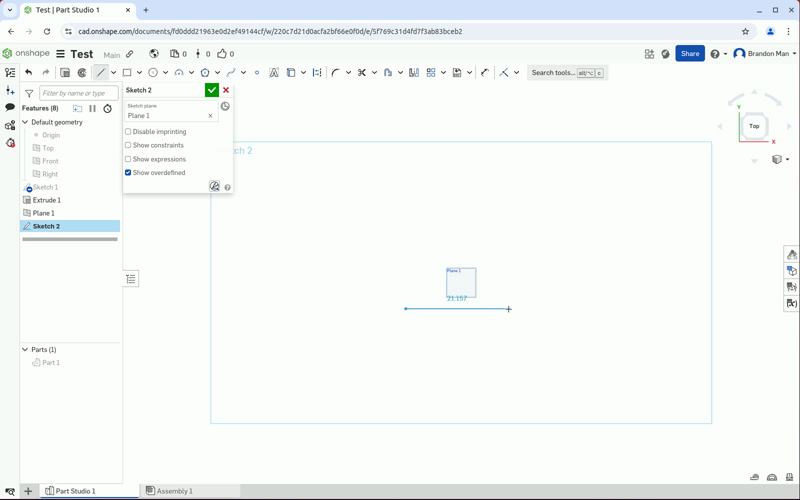
key_down(shift)
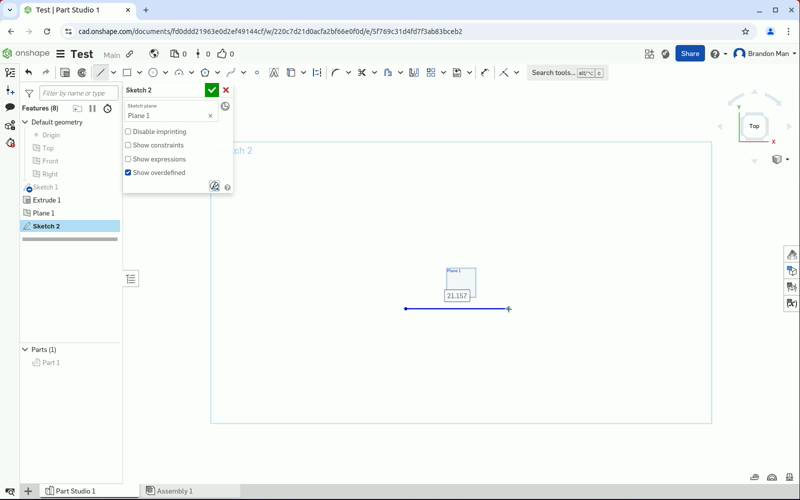
mouse_move(508, 180)
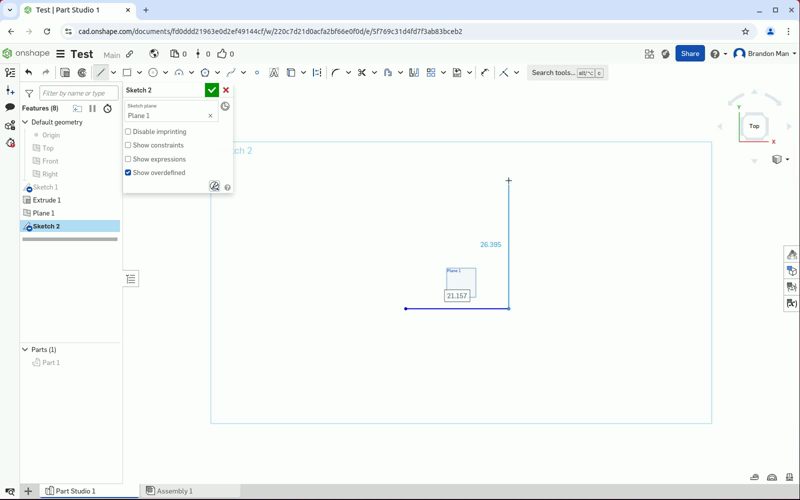
click(508, 180)
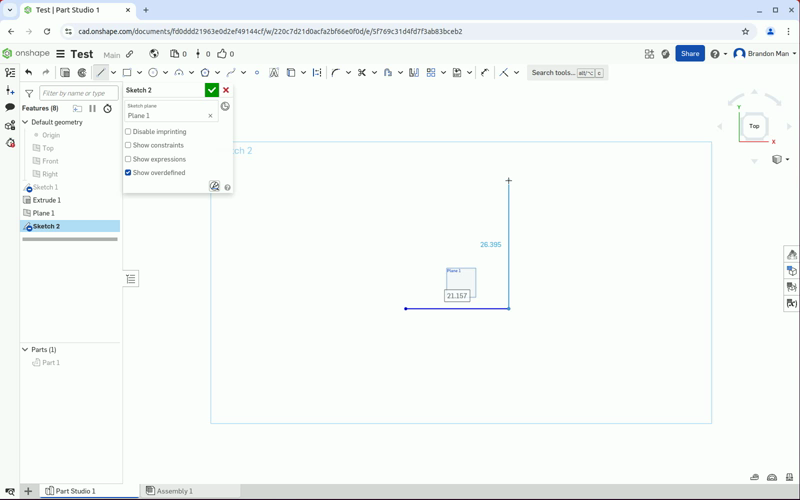
key_up(shift)
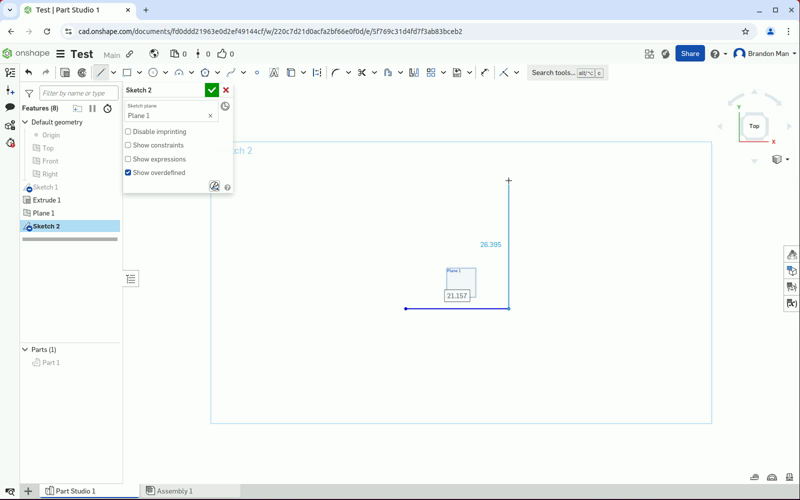
key_down(shift)
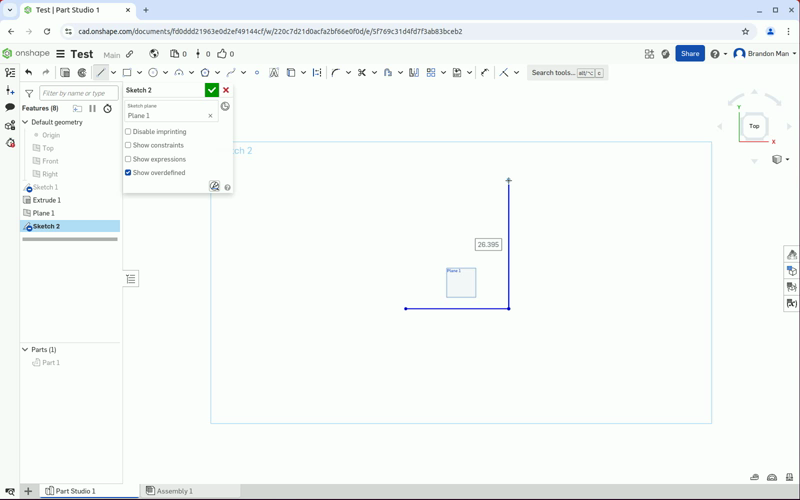
mouse_move(405, 180)
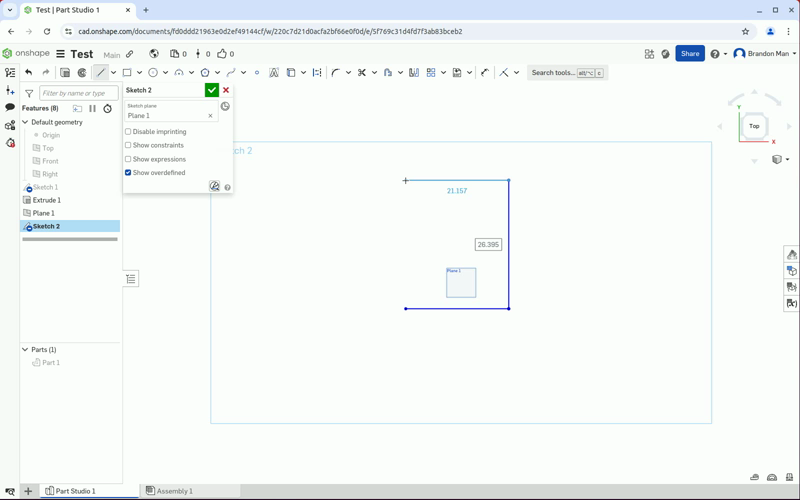
click(405, 180)
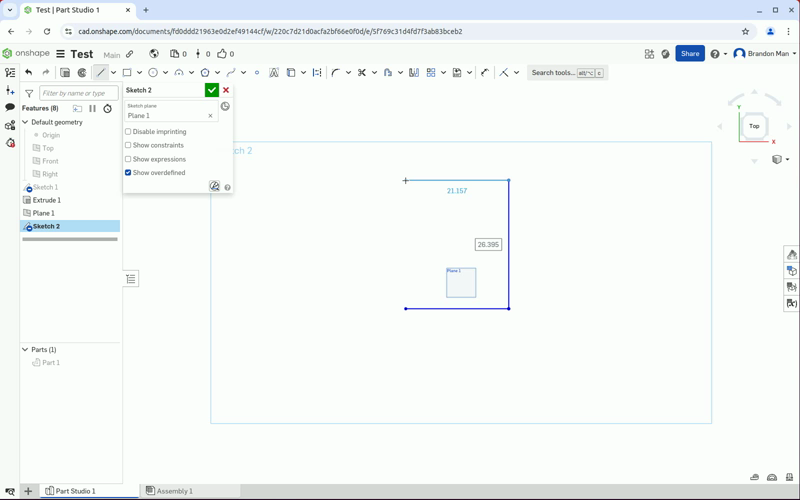
key_up(shift)
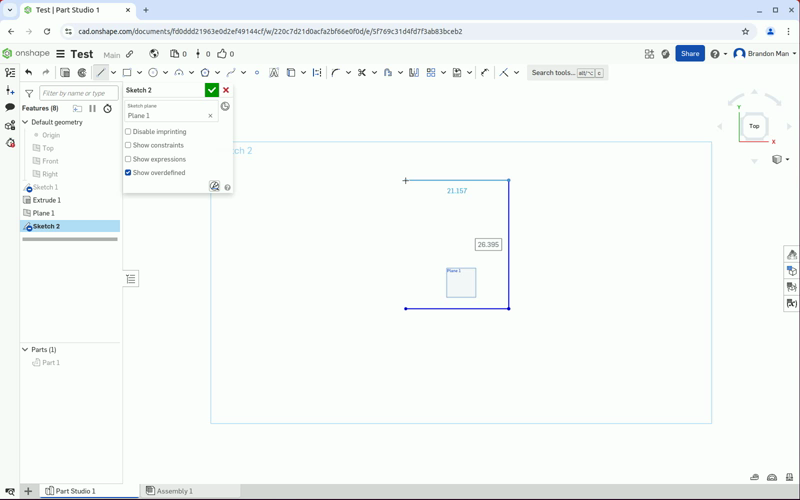
key_down(shift)
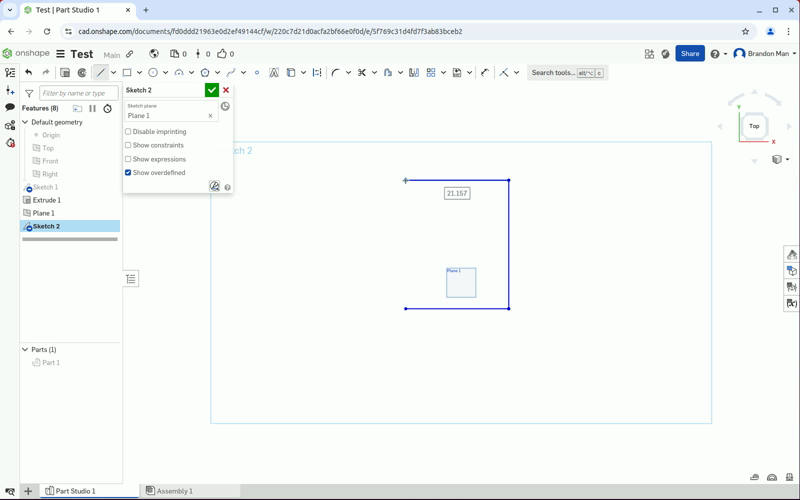
mouse_move(405, 308)
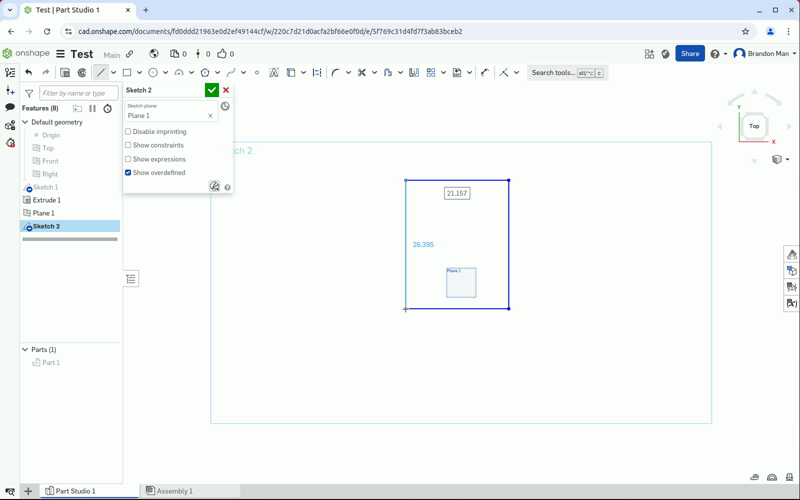
key_up(shift)
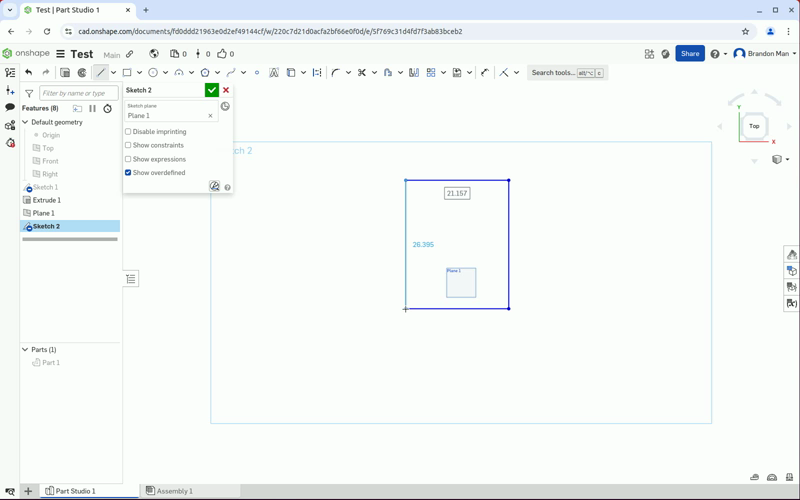
click(405, 308)
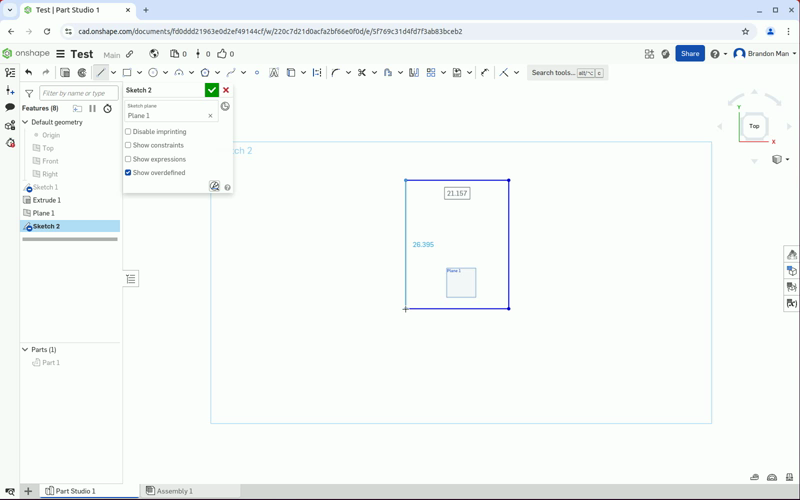
key(esc)
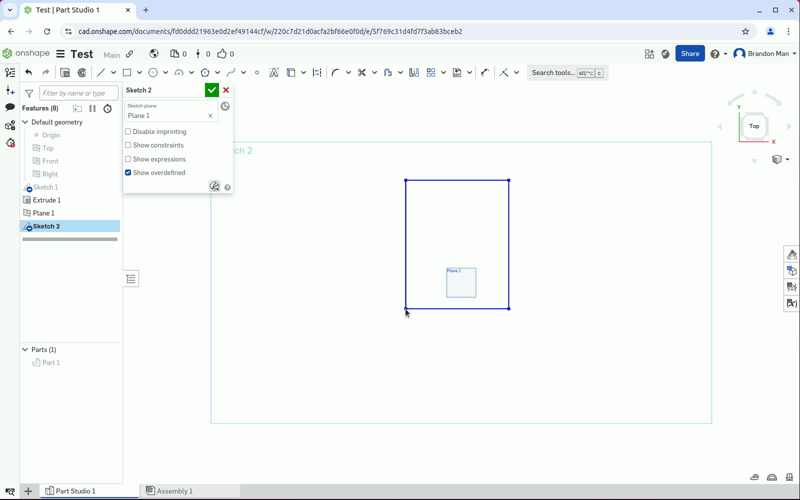
mouse_move(442, 232)
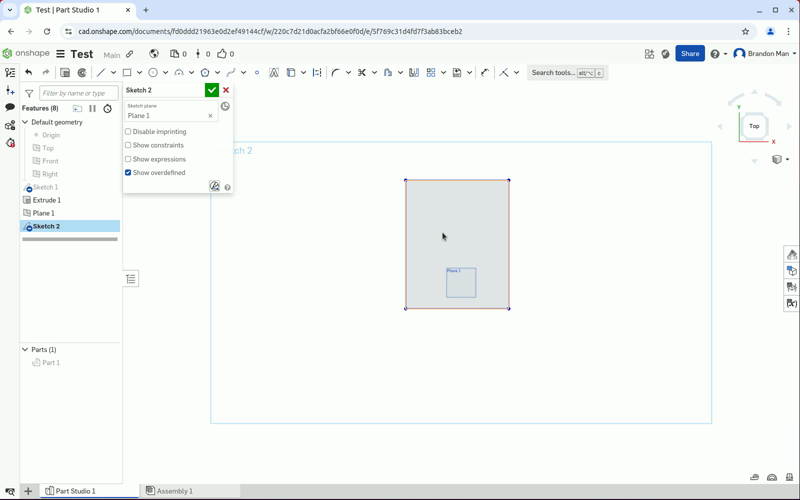
click(442, 232)
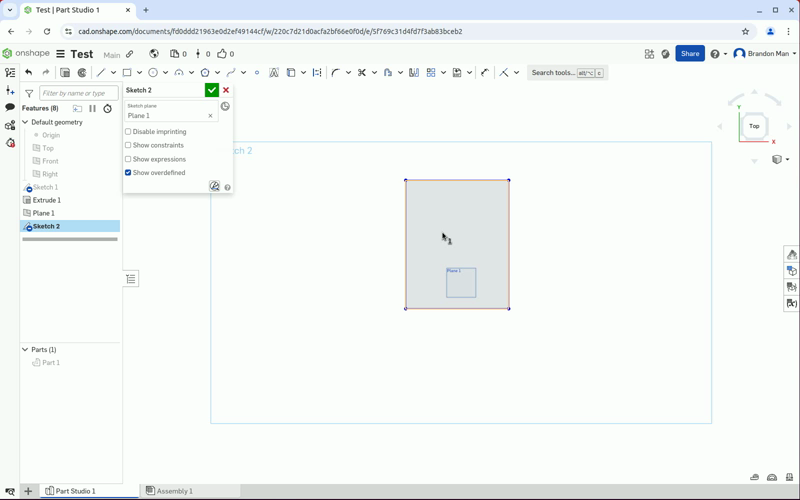
mouse_move(73, 352)
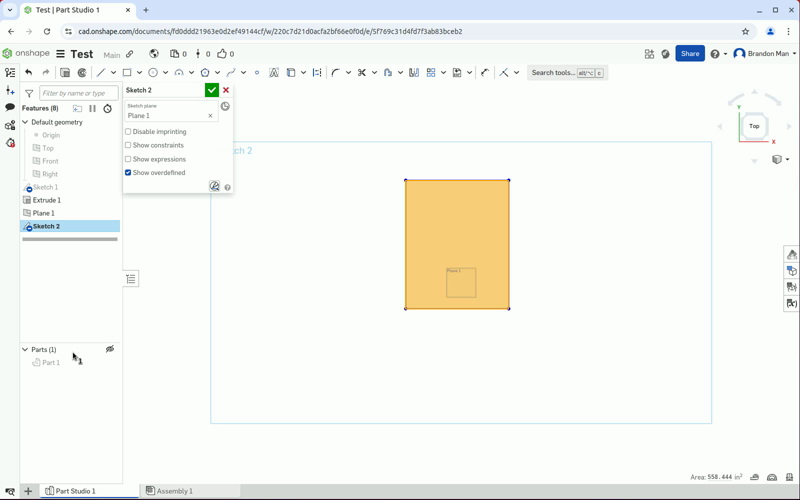
key(shift+y)
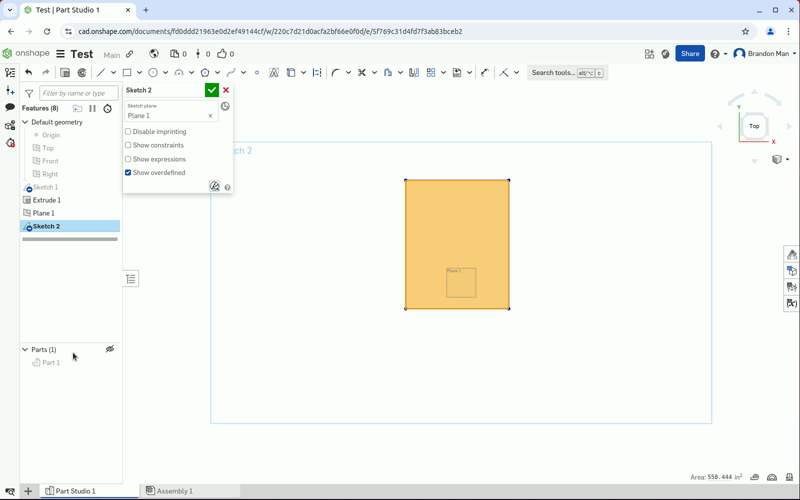
key(shift+e)
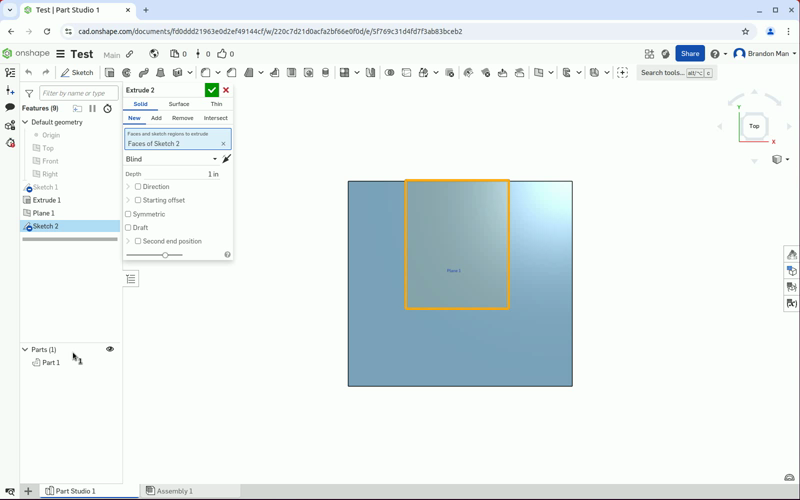
mouse_move(143, 106)
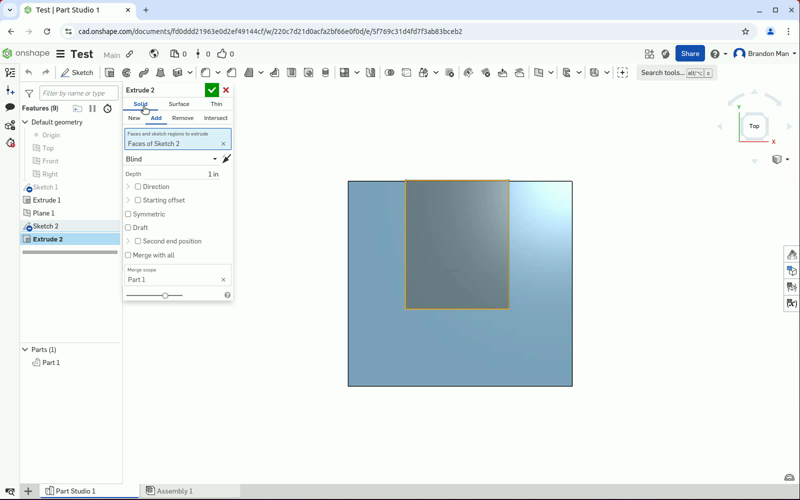
click(143, 106)
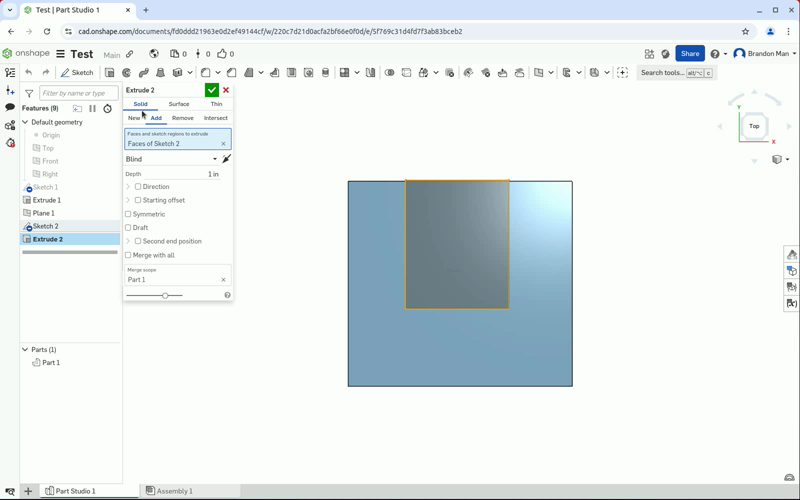
mouse_move(137, 120)
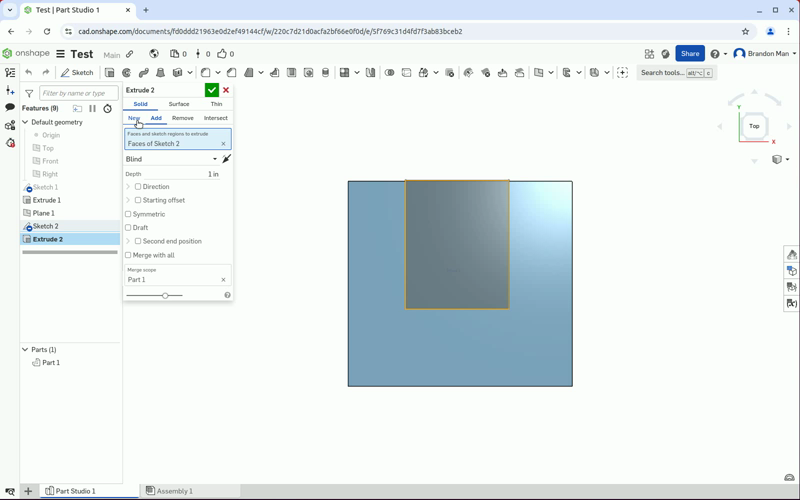
click(137, 120)
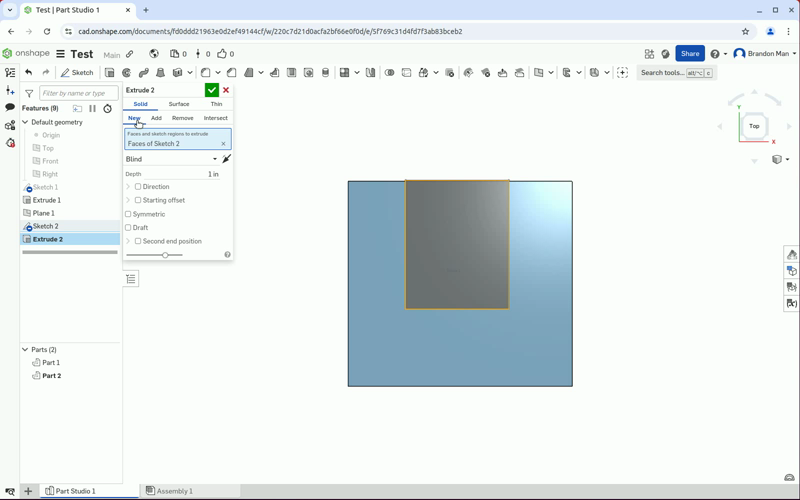
key(tab, 4)
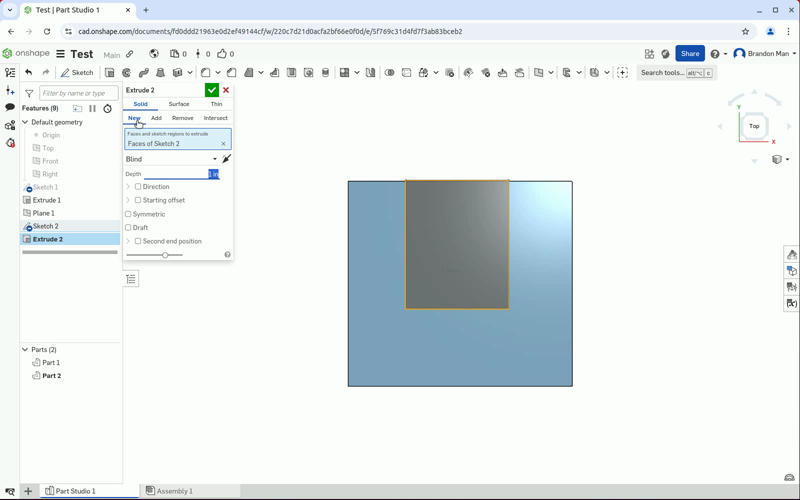
text(15.887)
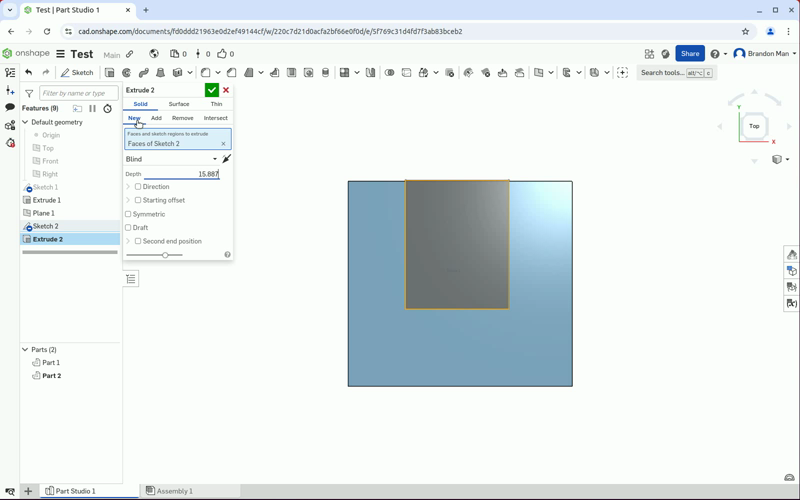
key(enter)
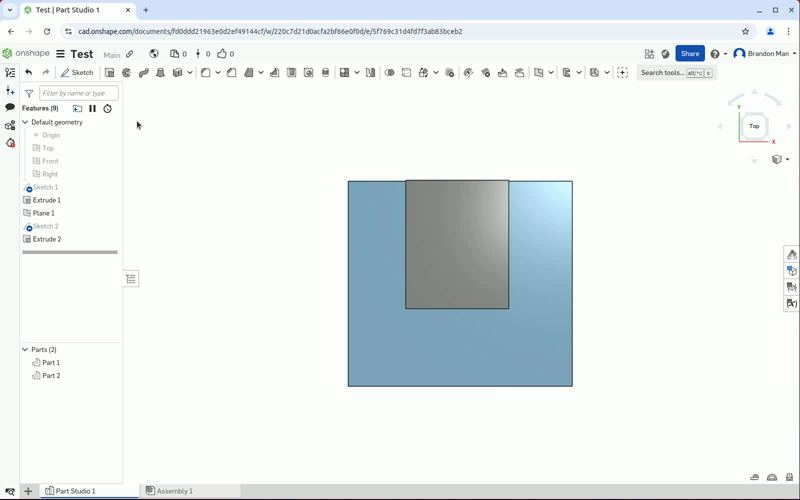
key(shift+h)
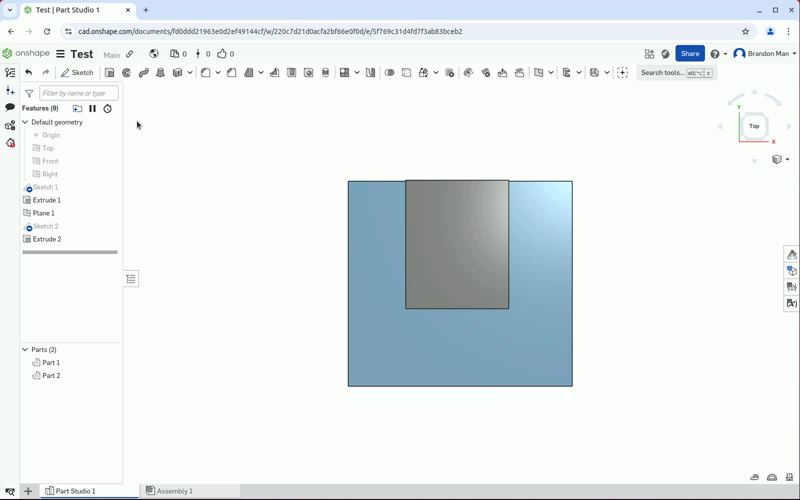
key(shift+h)
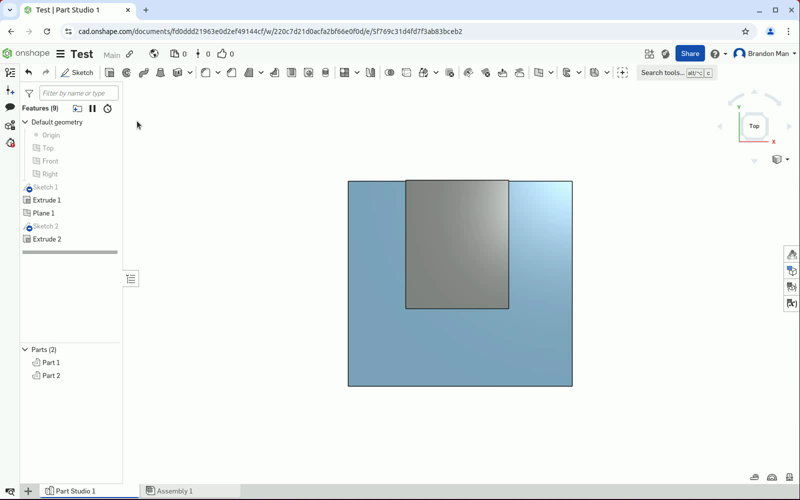
mouse_move(73, 189)
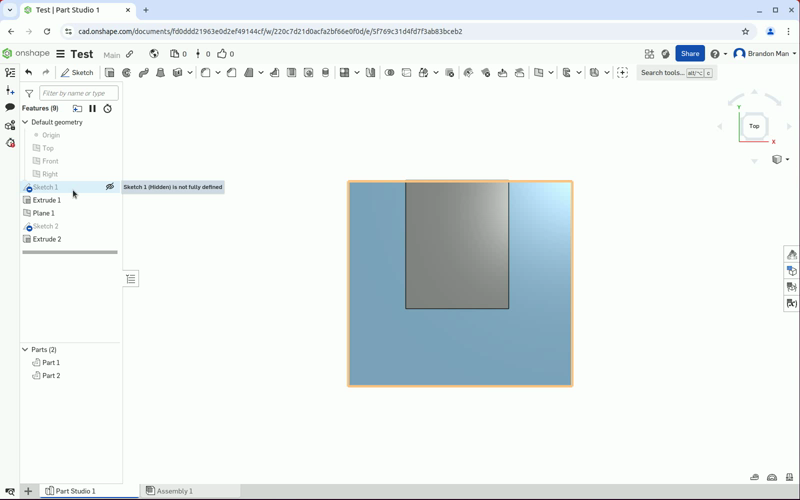
click(73, 189)
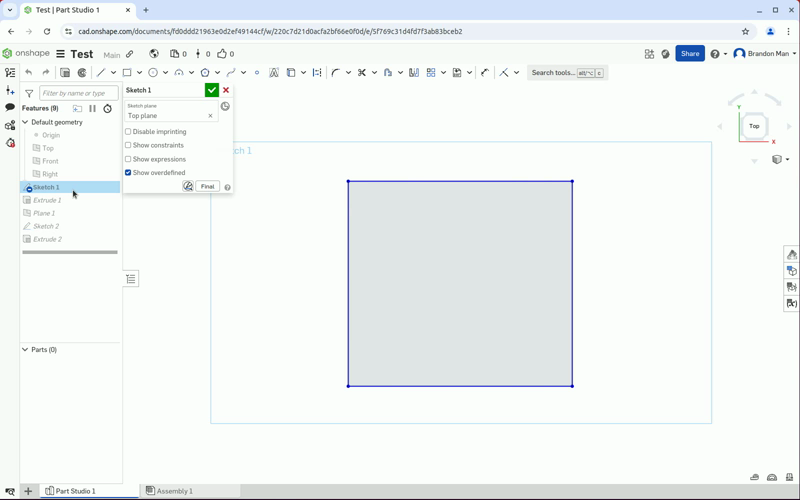
mouse_move(229, 92)
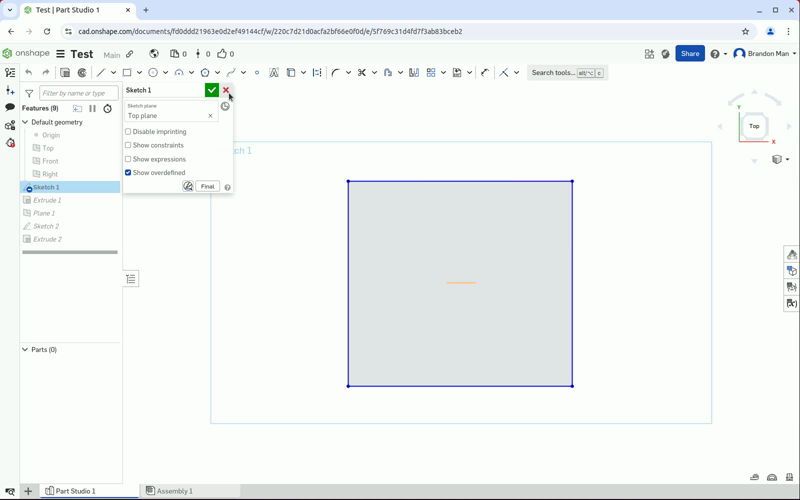
click(229, 92)
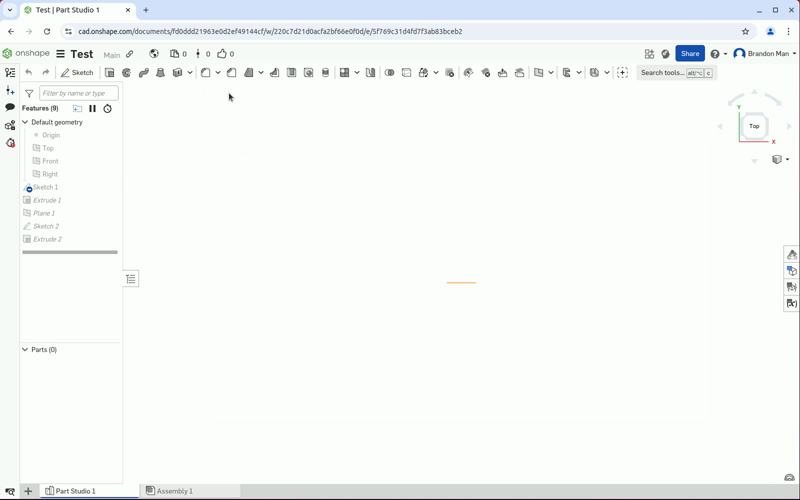
key(shift+s)
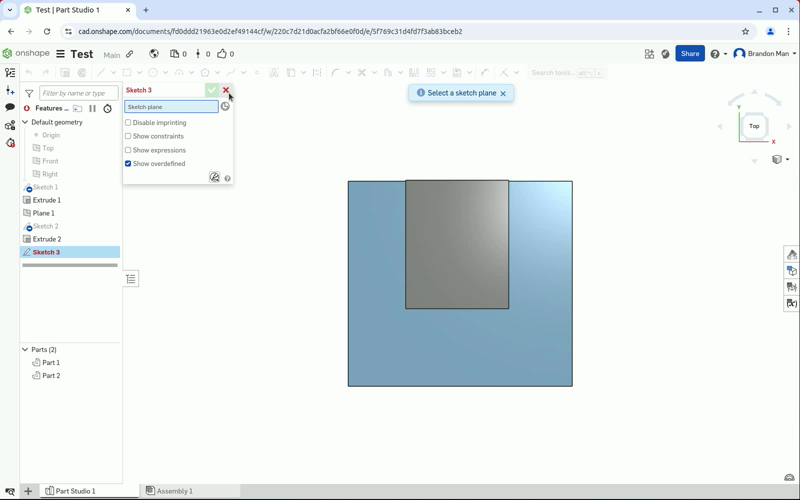
mouse_move(73, 215)
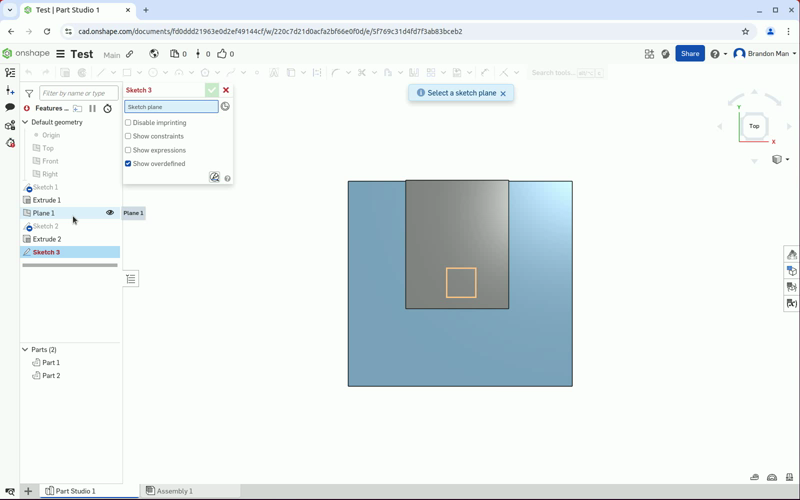
click(73, 215)
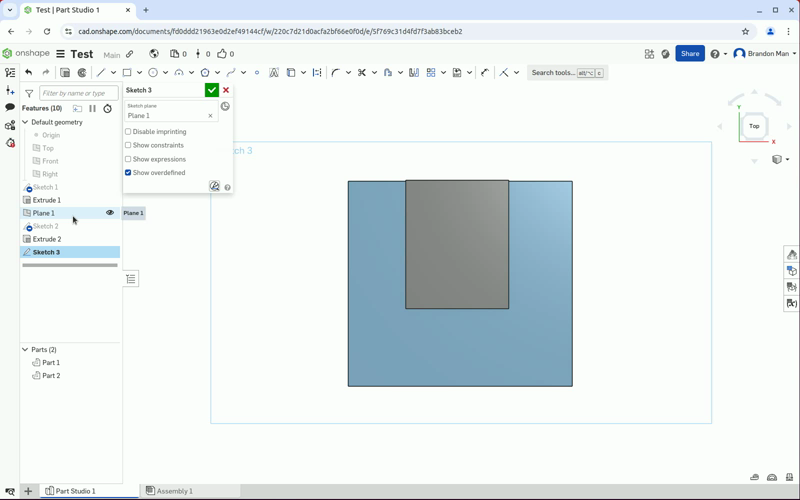
mouse_move(73, 352)
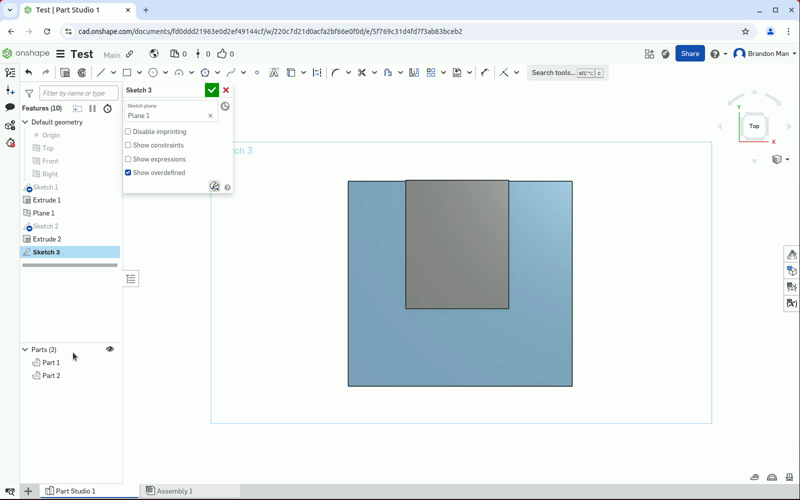
key(y)
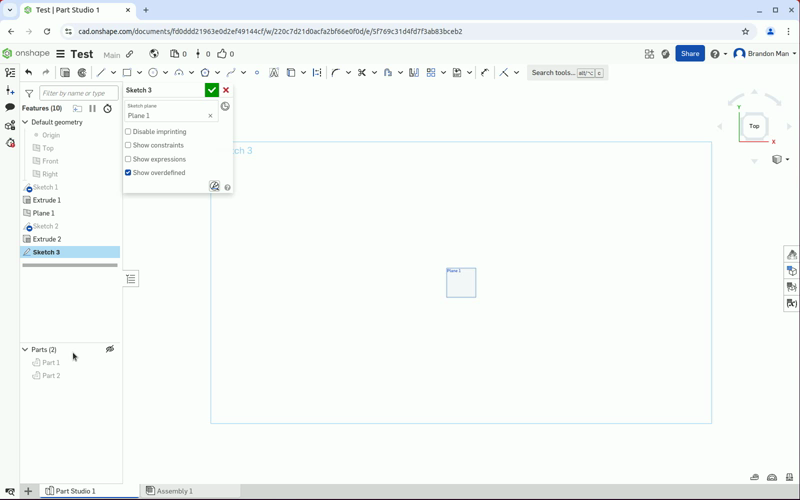
key(c)
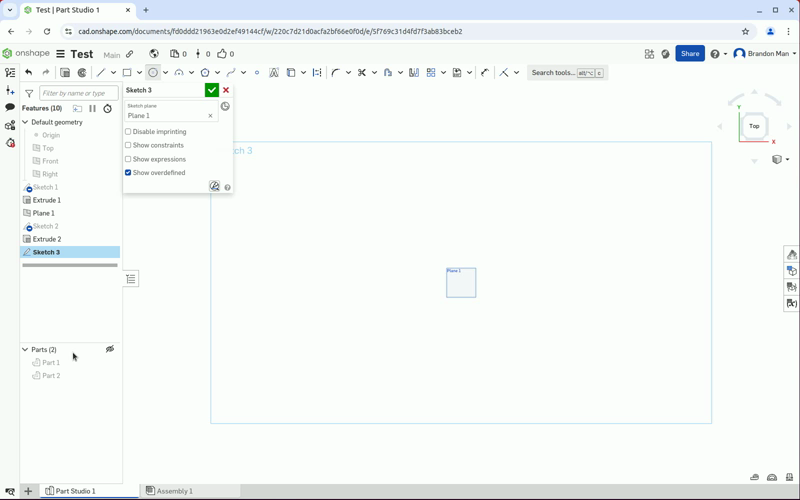
key_down(shift)
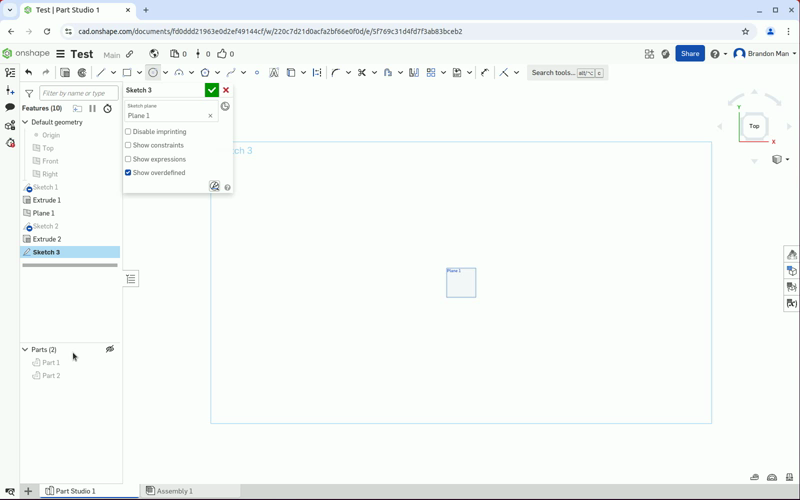
mouse_move(535, 225)
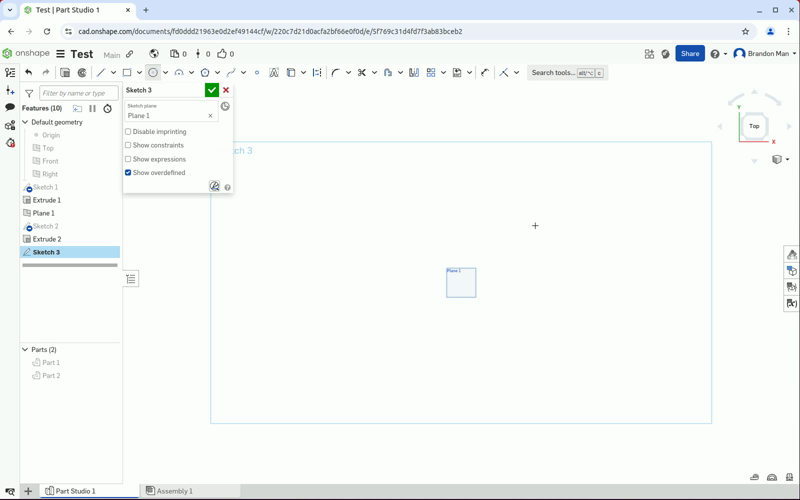
click(535, 225)
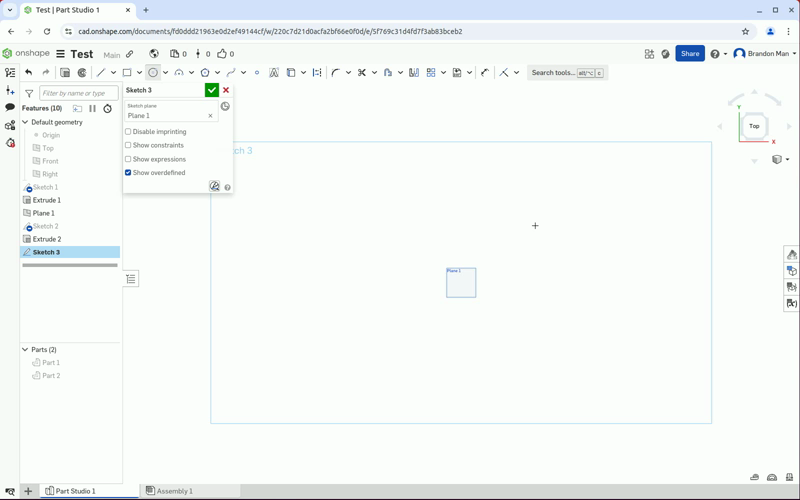
key_up(shift)
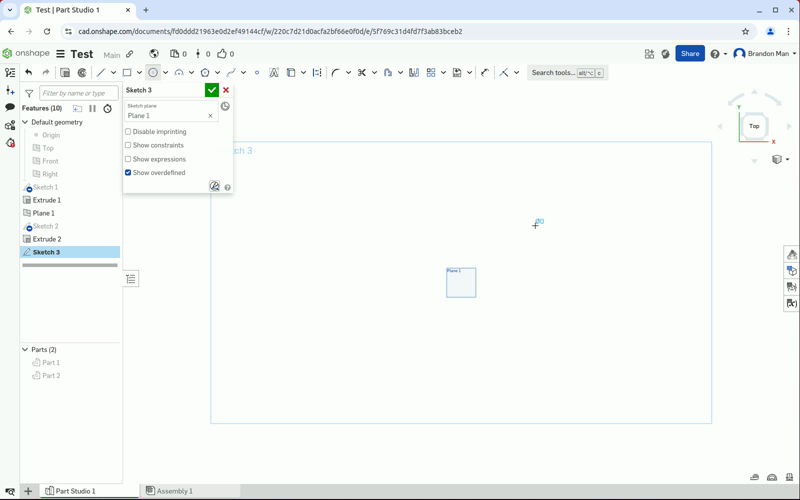
mouse_move(545, 225)
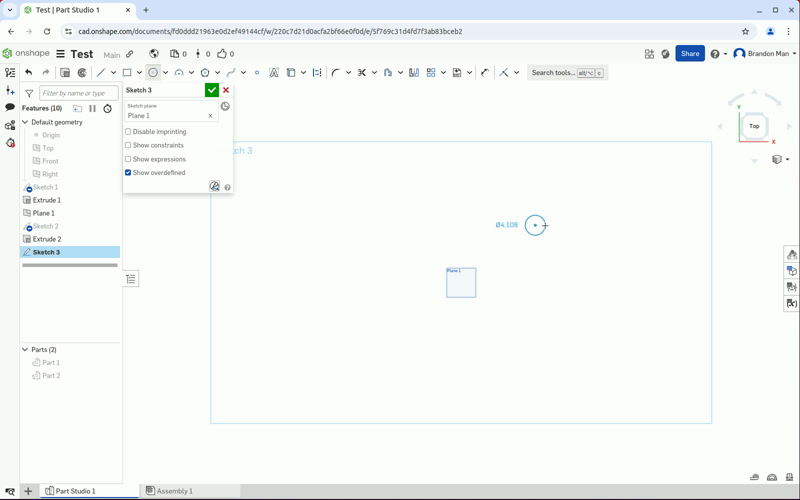
click(545, 225)
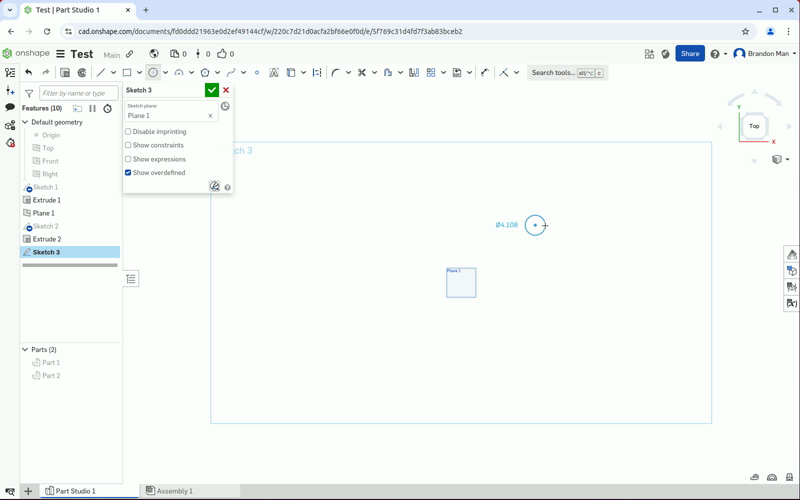
key(esc)
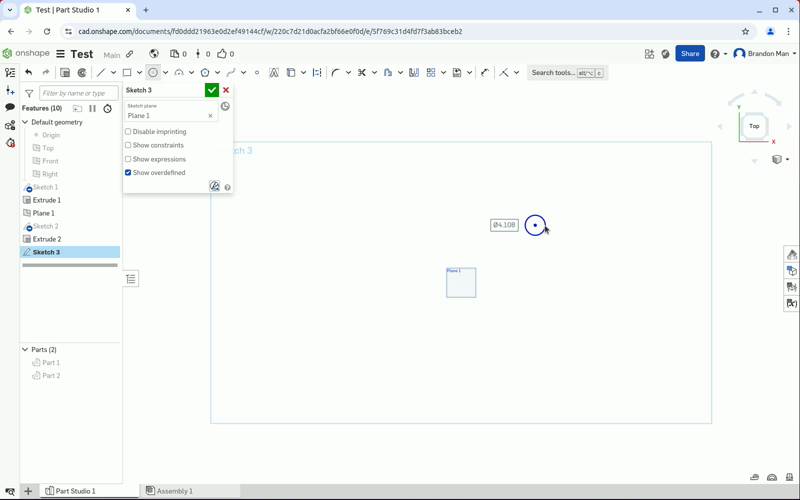
mouse_move(531, 229)
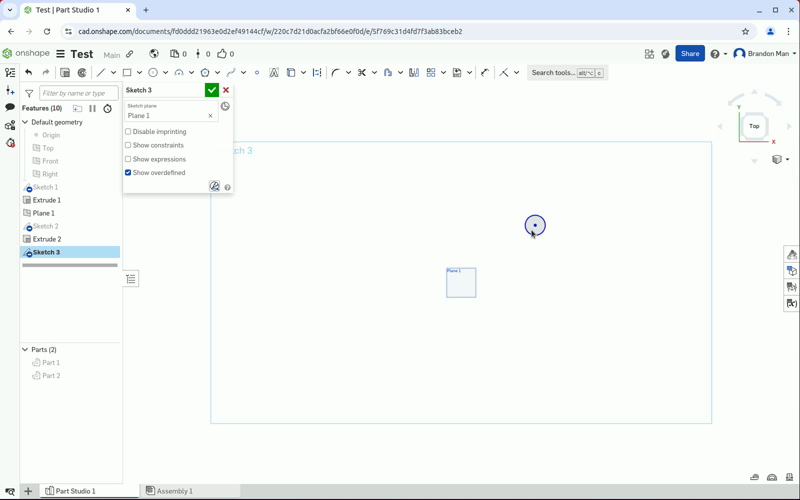
scroll(6)
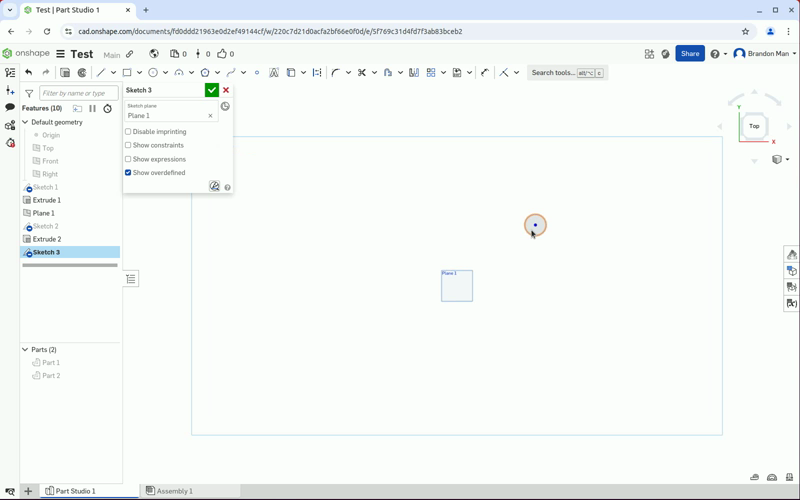
scroll(6)
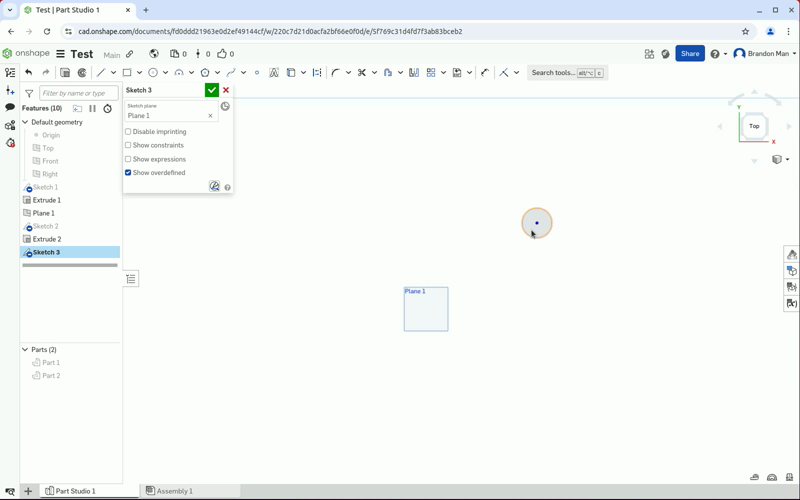
scroll(6)
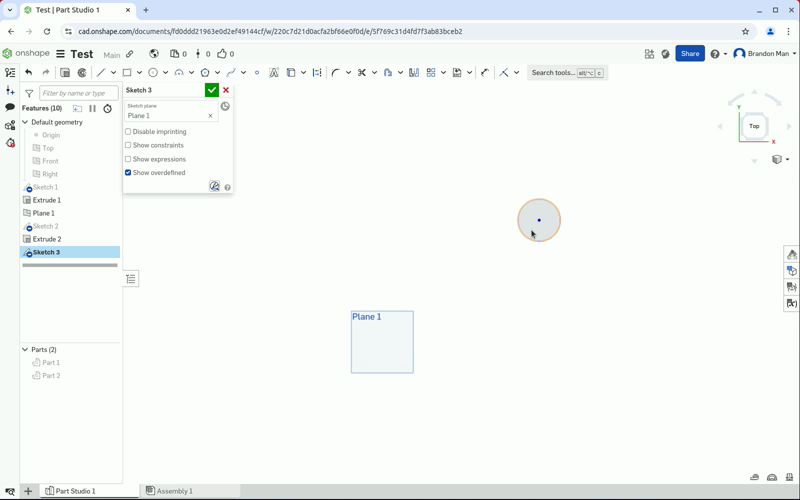
scroll(6)
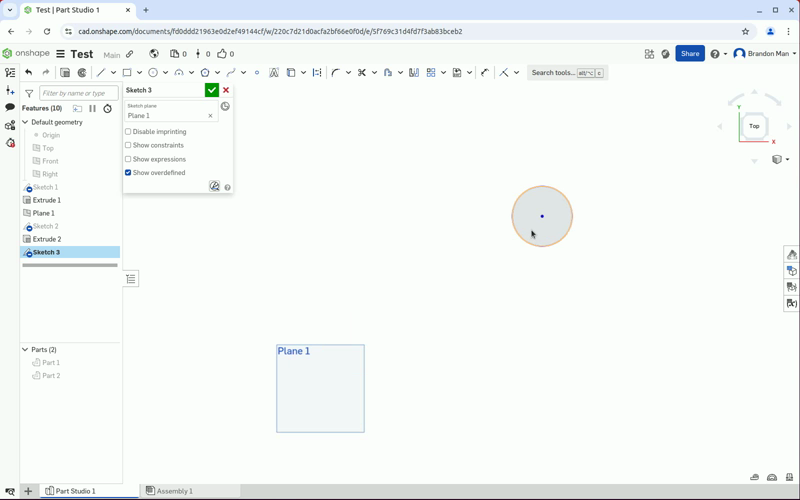
scroll(6)
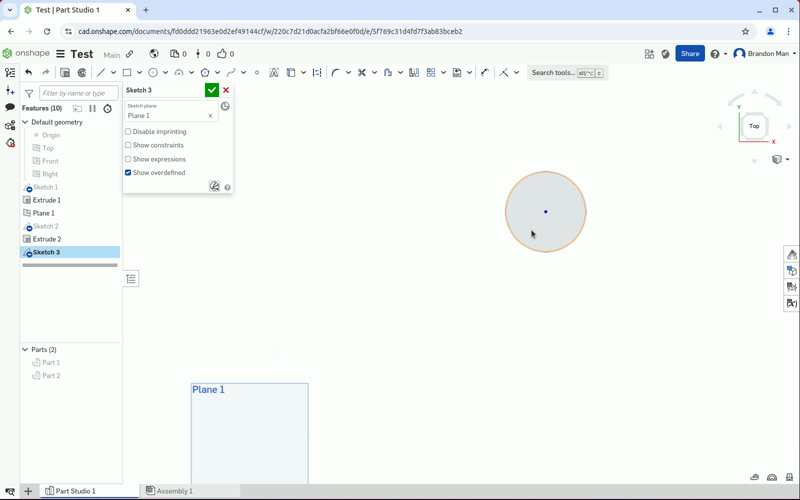
scroll(6)
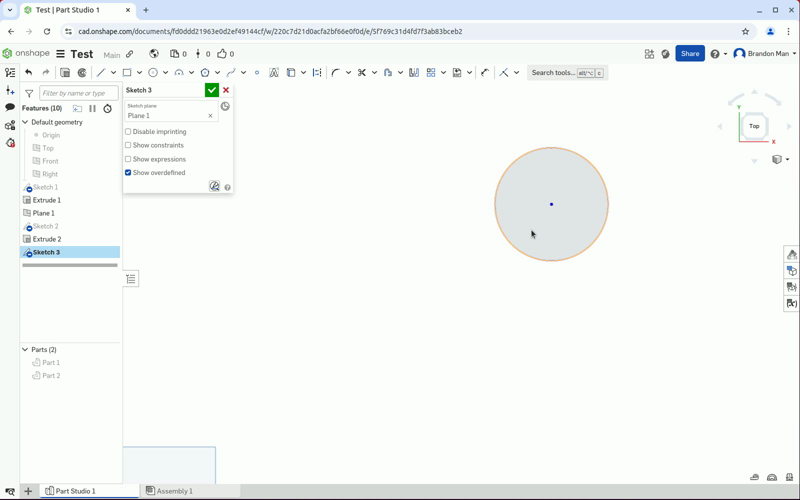
scroll(6)
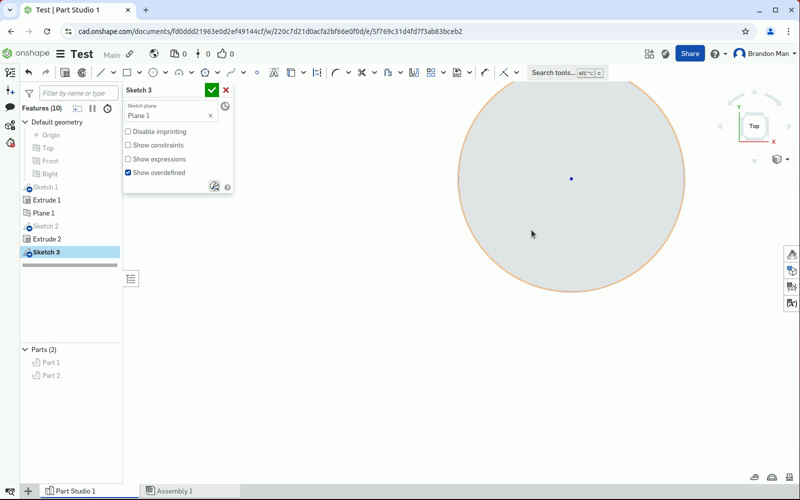
click(531, 229)
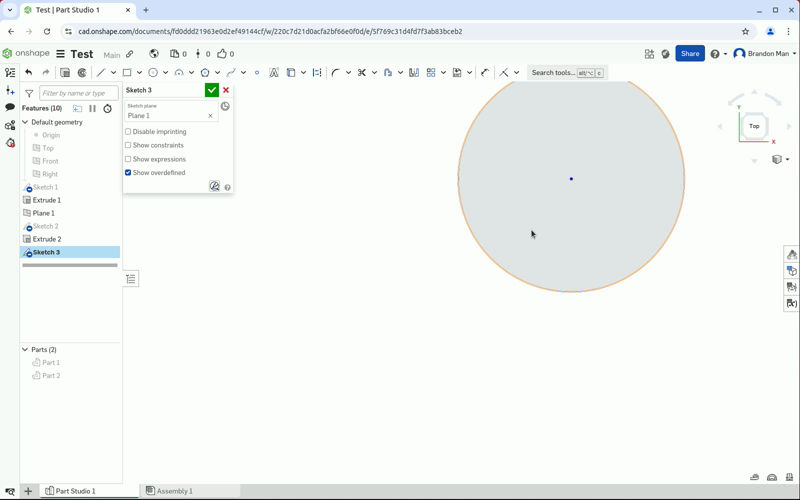
scroll(-6)
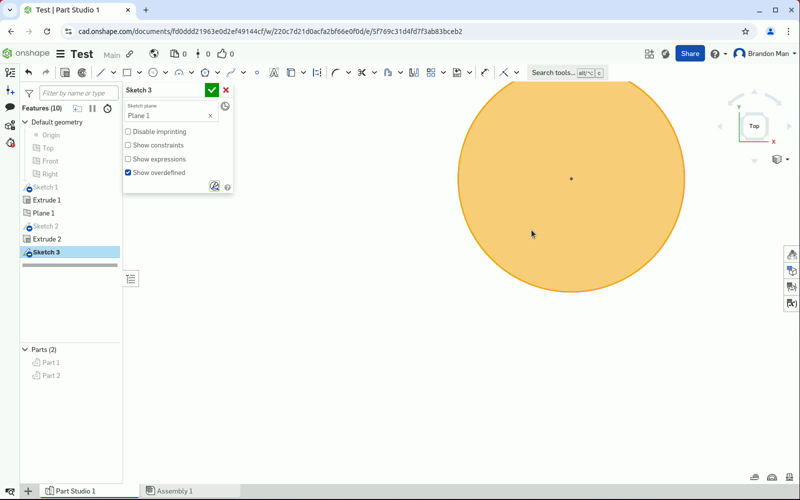
scroll(-6)
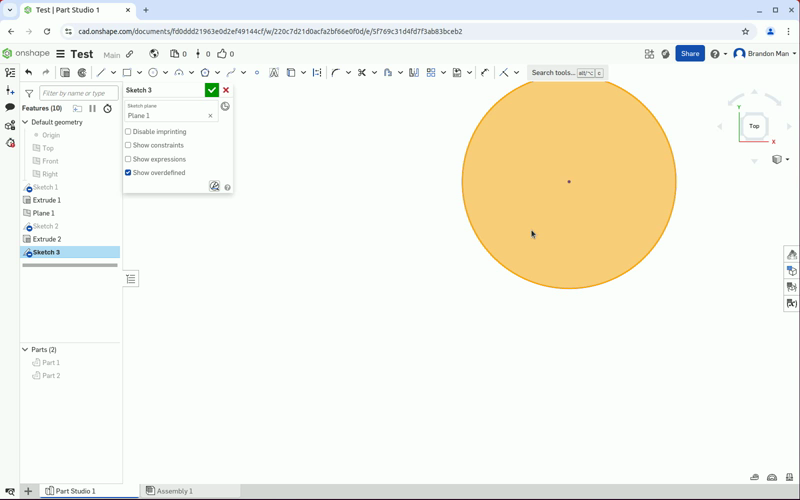
scroll(-6)
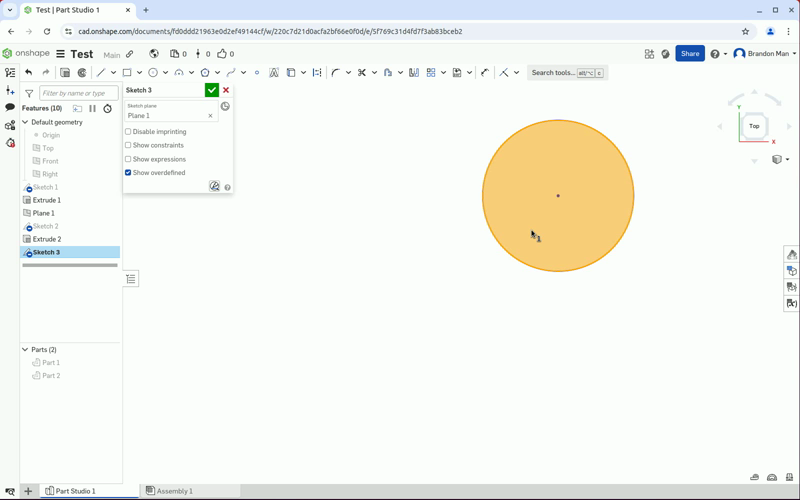
scroll(-6)
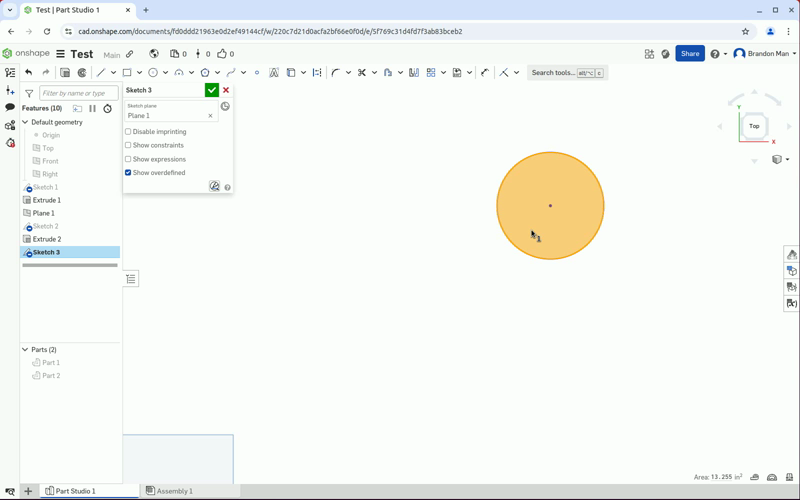
scroll(-6)
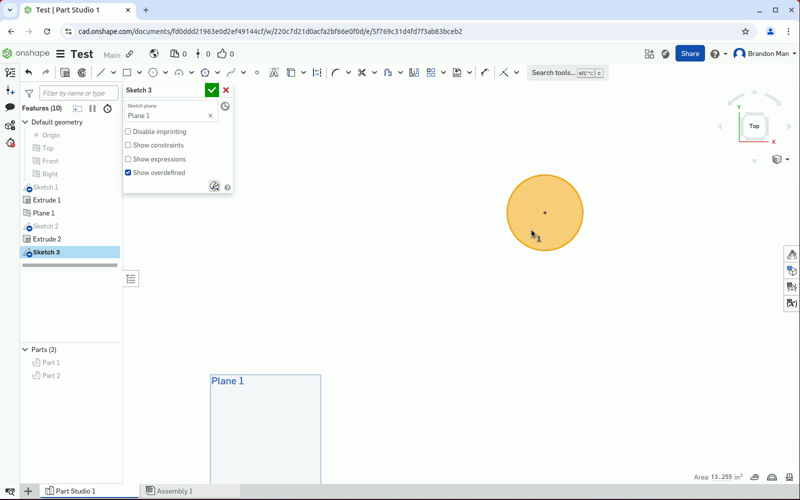
scroll(-6)
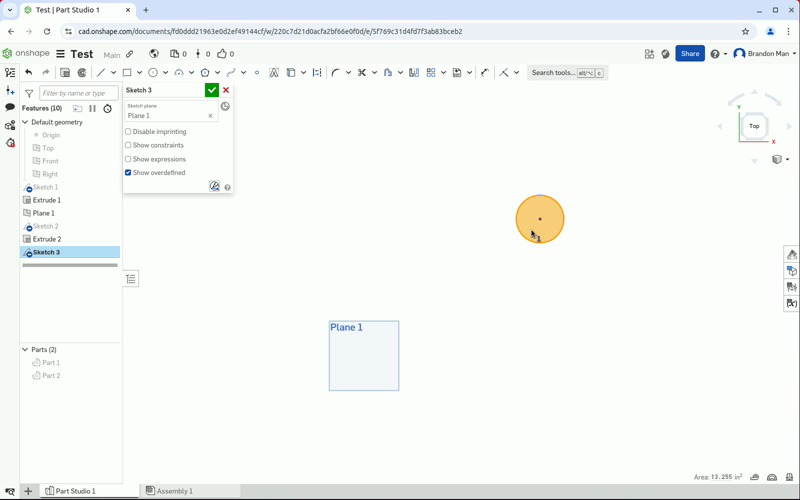
scroll(-6)
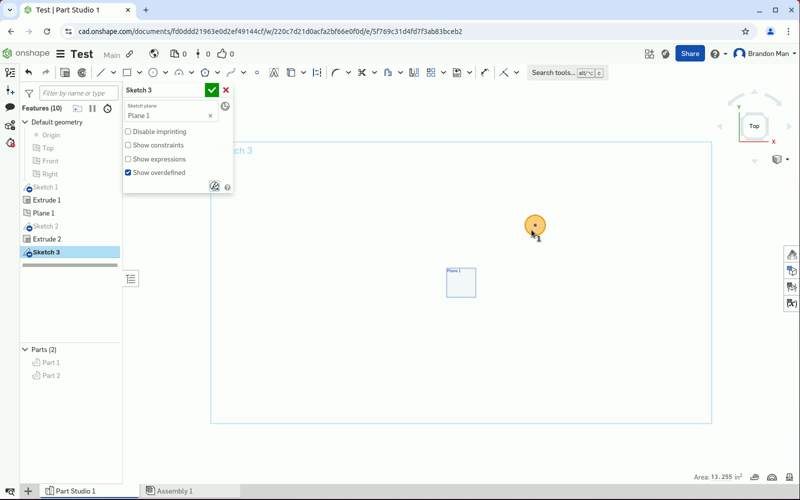
mouse_move(73, 352)
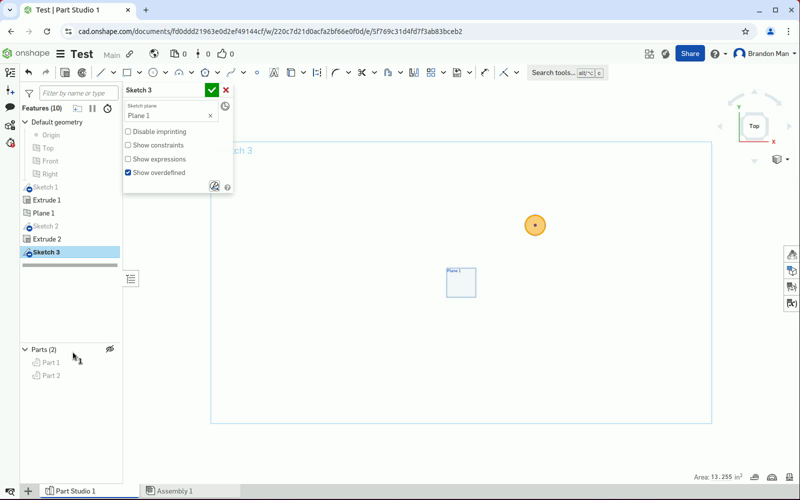
key(shift+y)
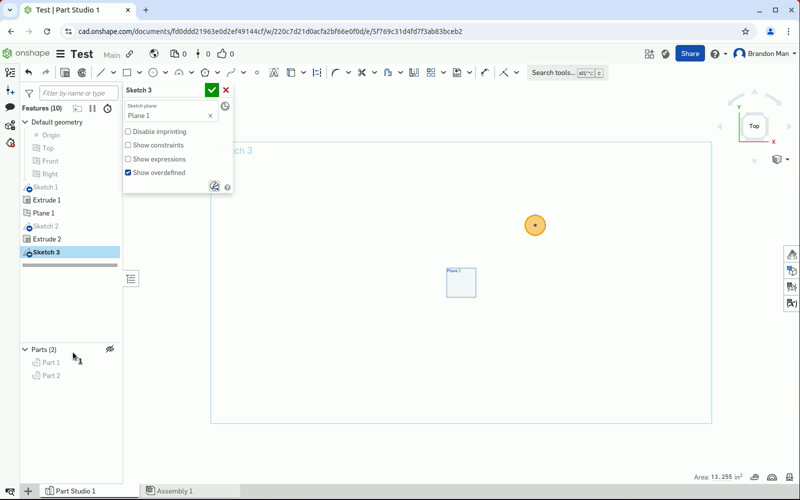
key(shift+e)
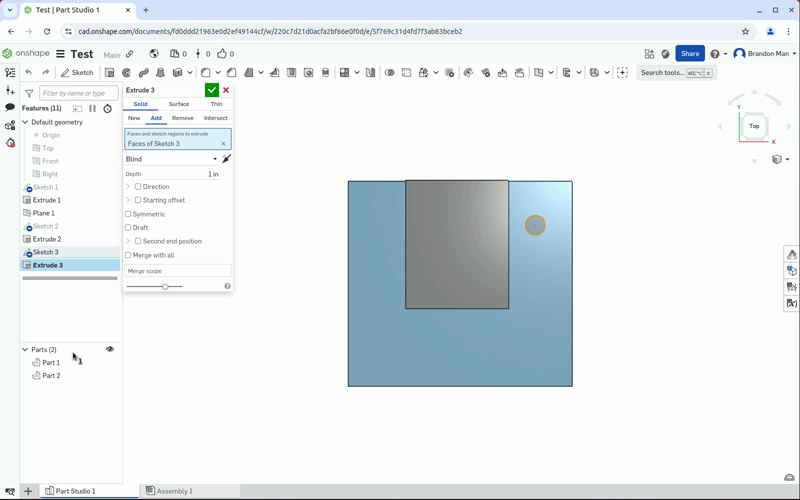
mouse_move(143, 106)
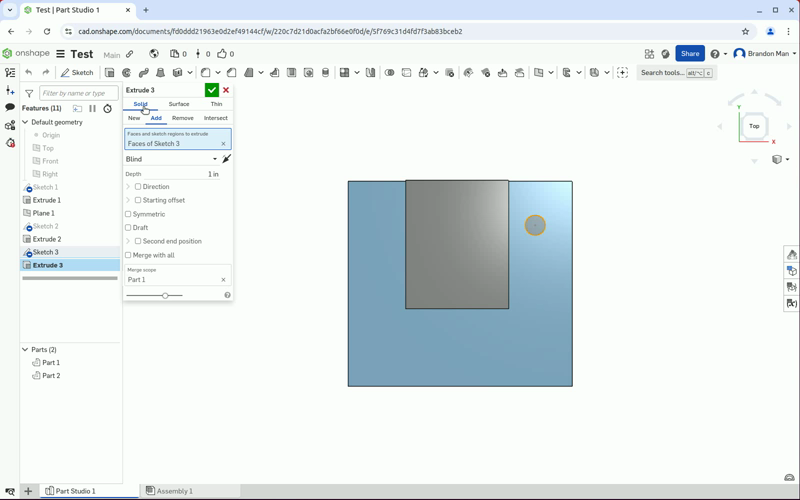
click(143, 106)
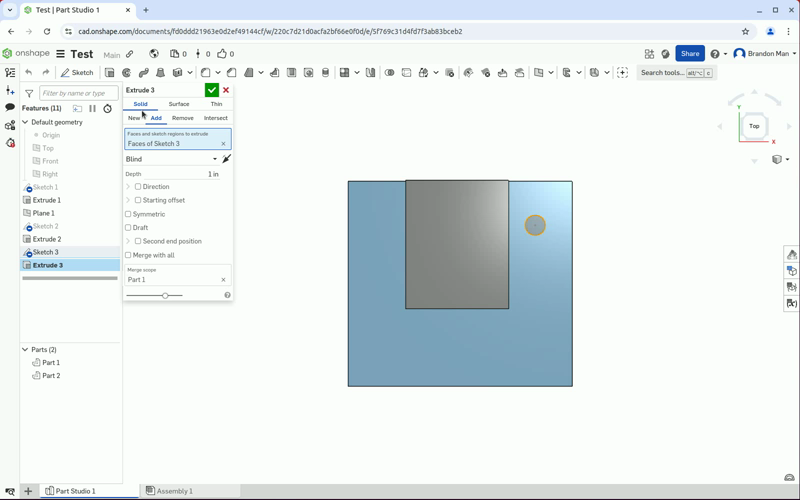
mouse_move(137, 120)
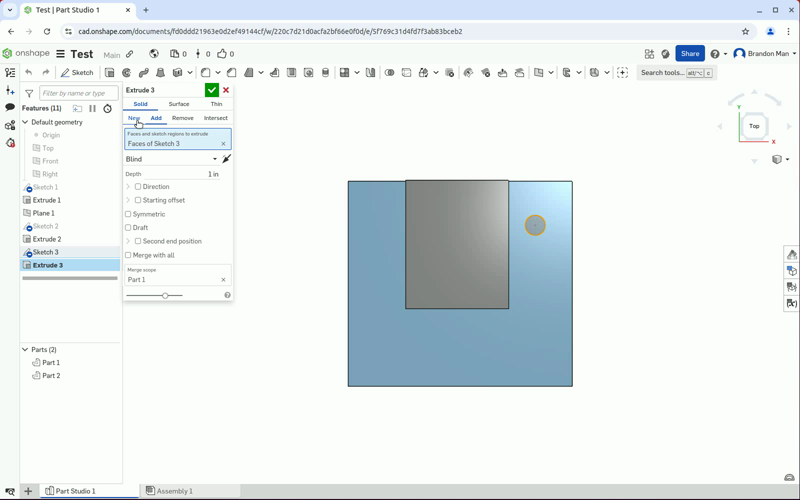
click(137, 120)
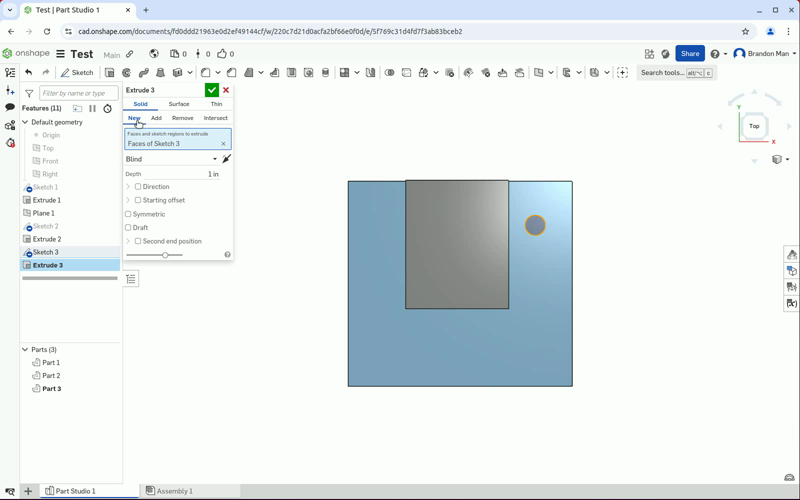
key(tab, 4)
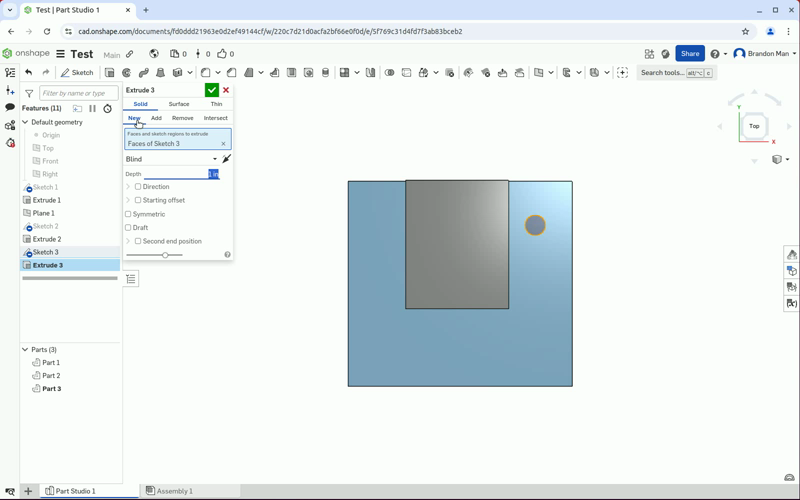
text(7.943)
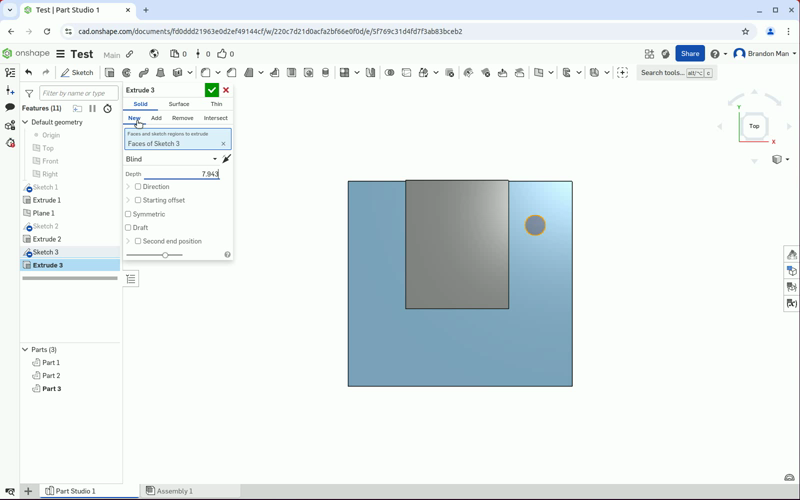
key(enter)
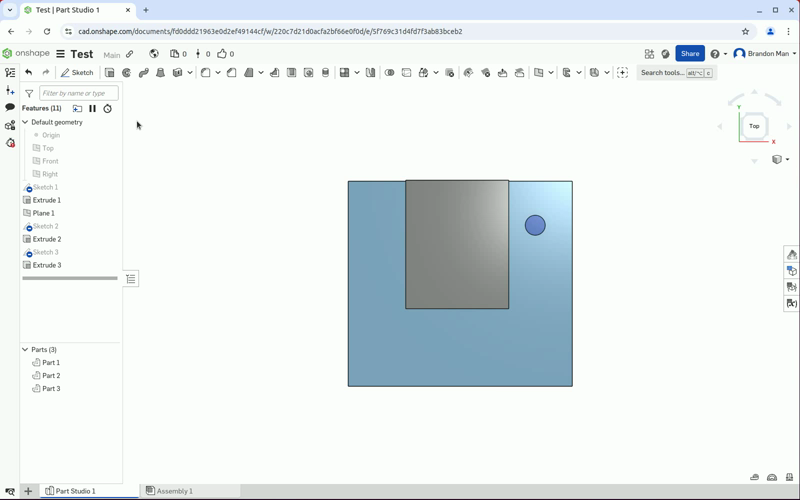
key(shift+h)
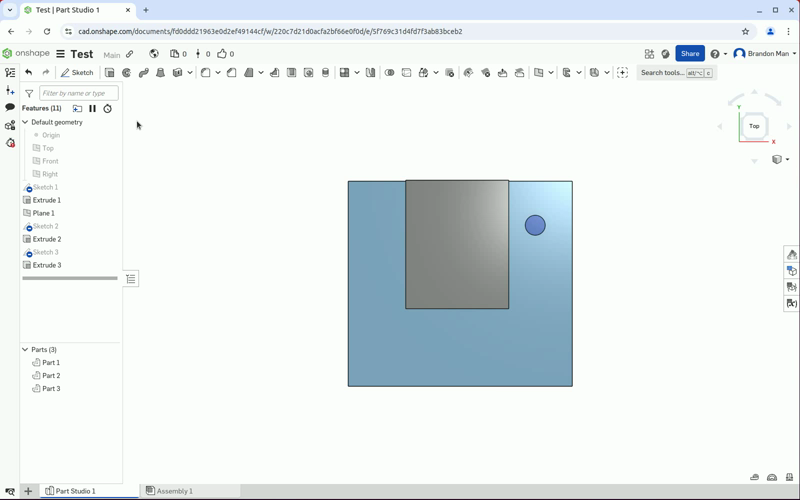
key(shift+h)
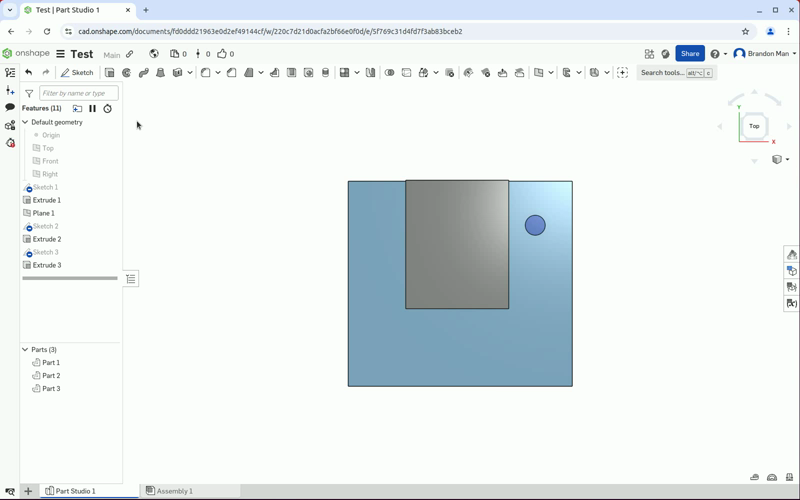
mouse_move(73, 189)
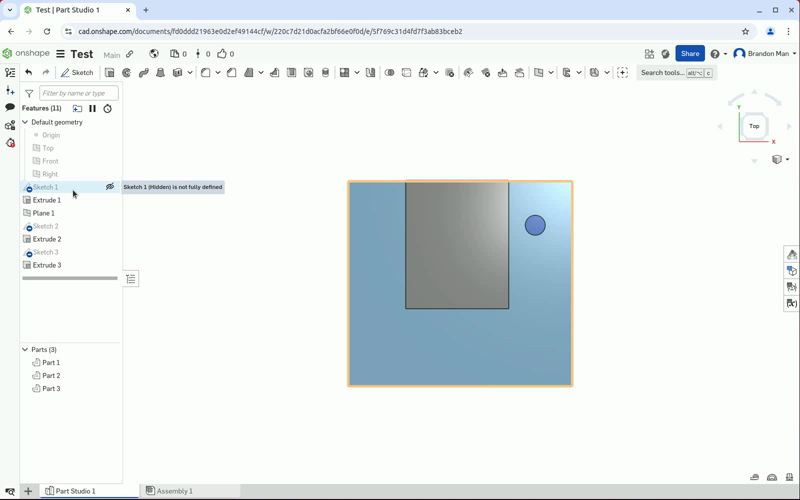
click(73, 189)
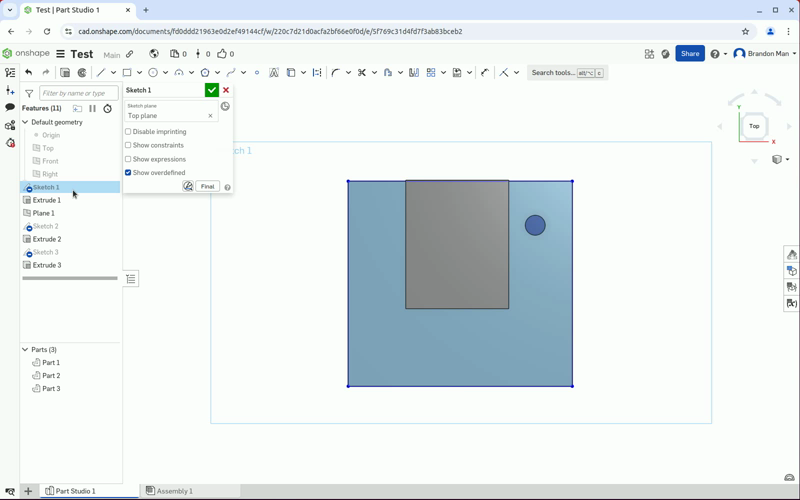
mouse_move(229, 92)
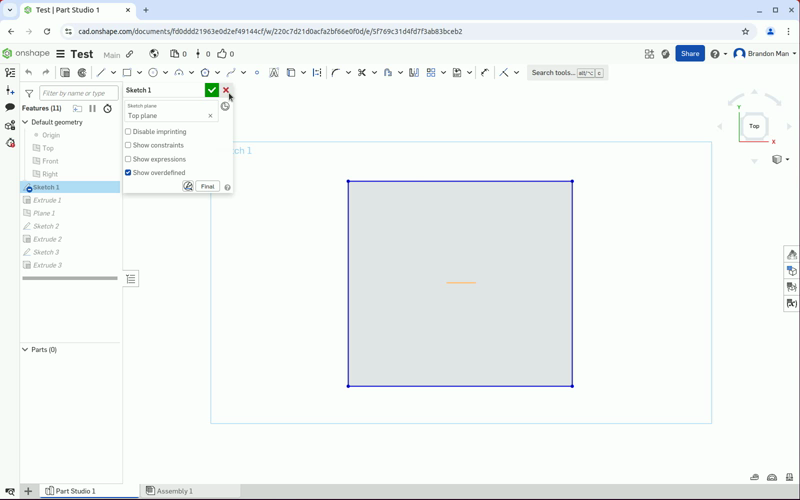
click(229, 92)
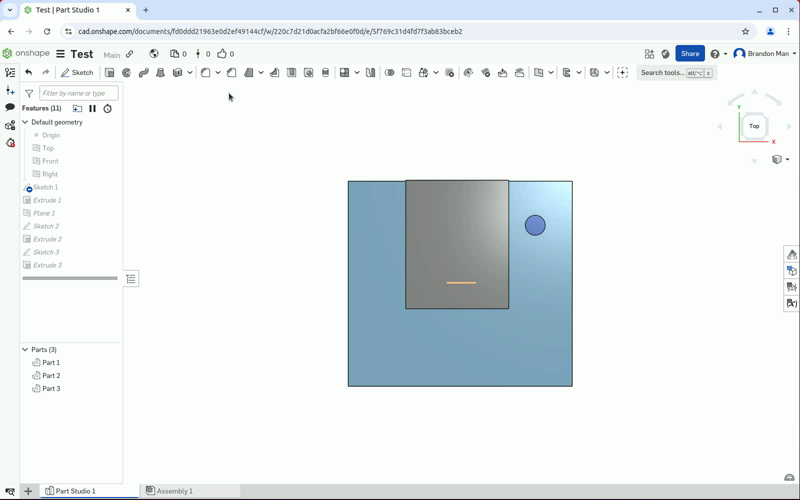
key(shift+s)
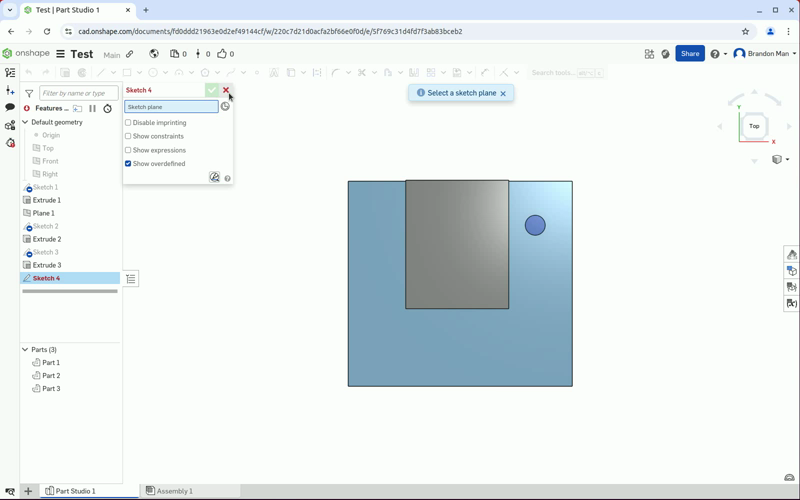
mouse_move(73, 215)
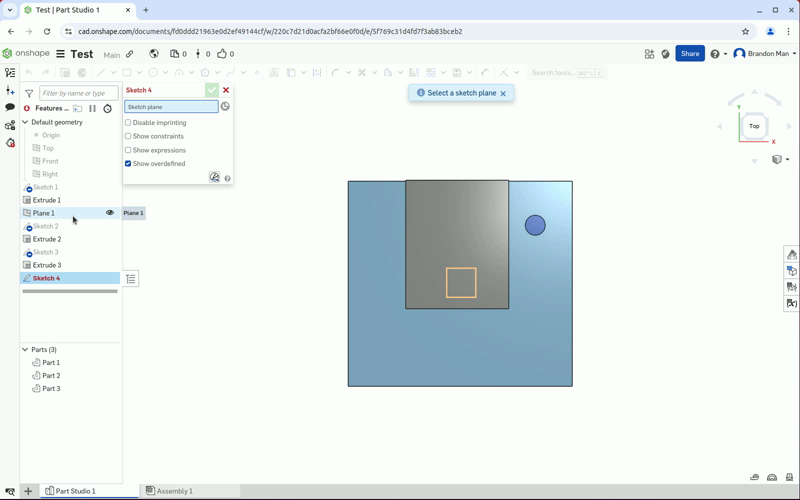
click(73, 215)
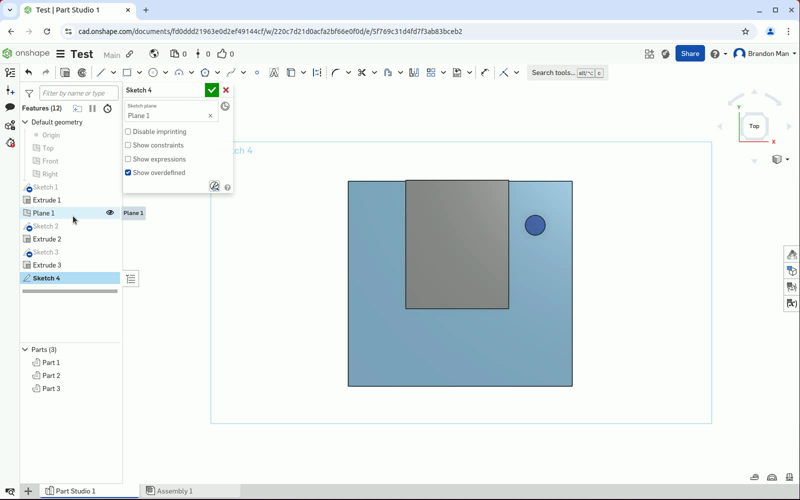
mouse_move(73, 352)
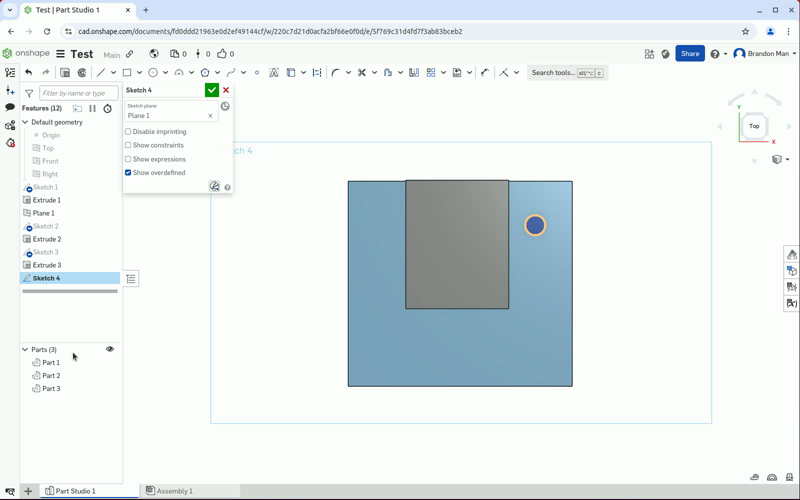
key(y)
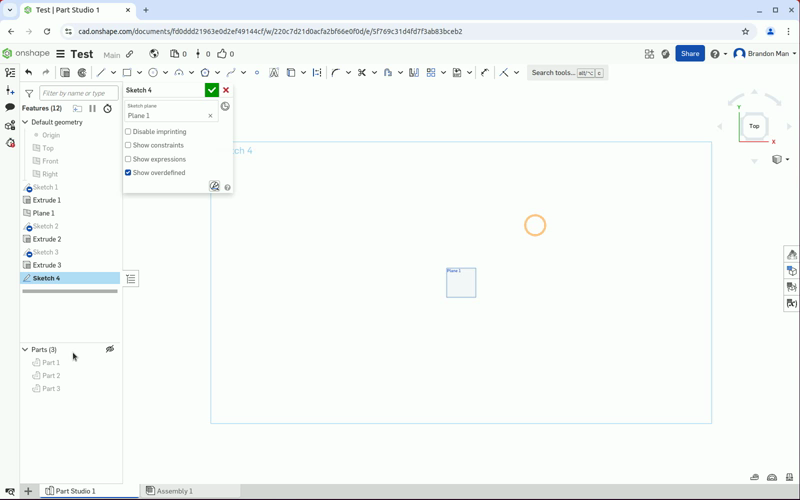
key(c)
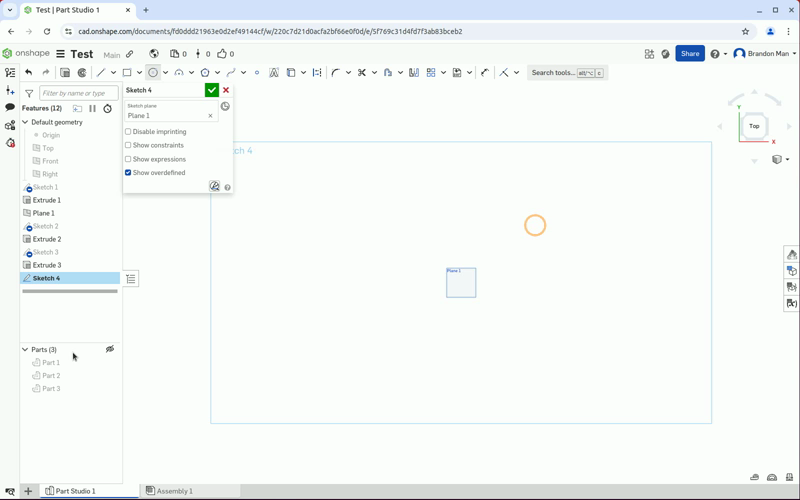
key_down(shift)
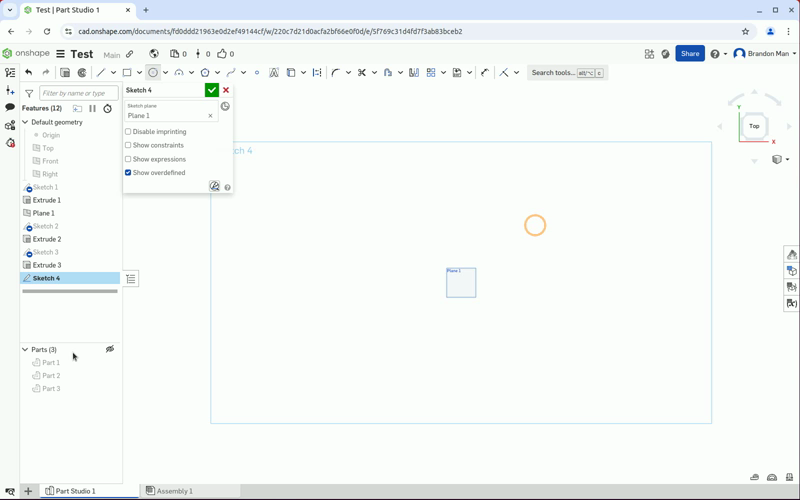
mouse_move(535, 257)
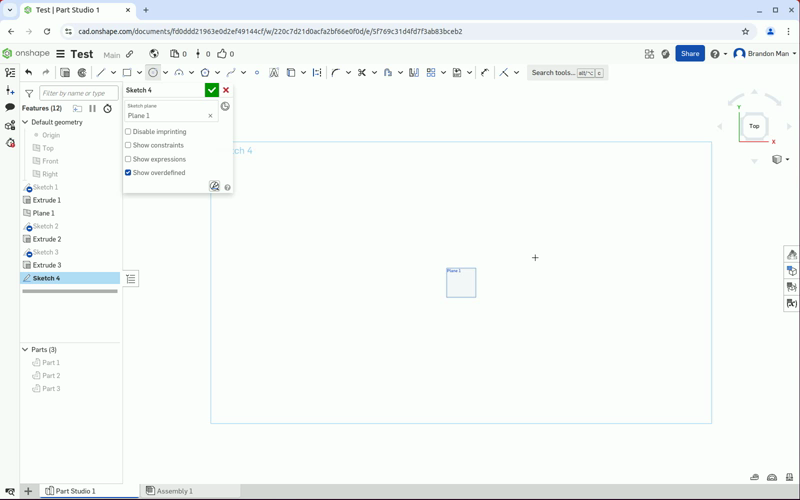
click(535, 257)
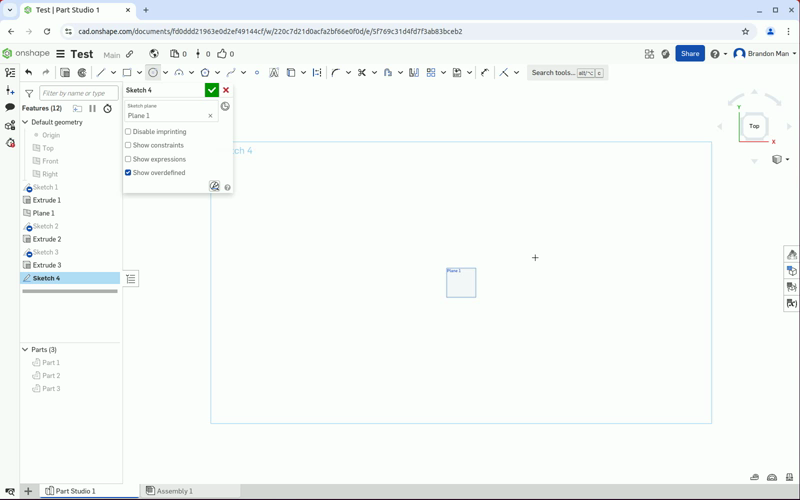
key_up(shift)
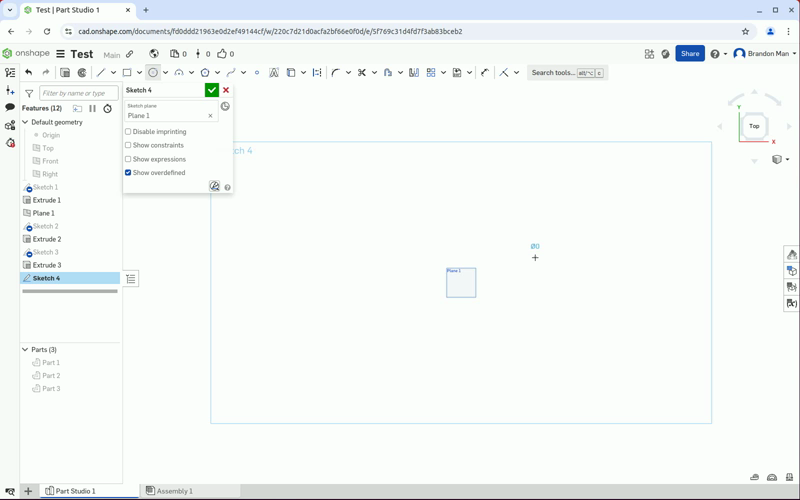
mouse_move(545, 257)
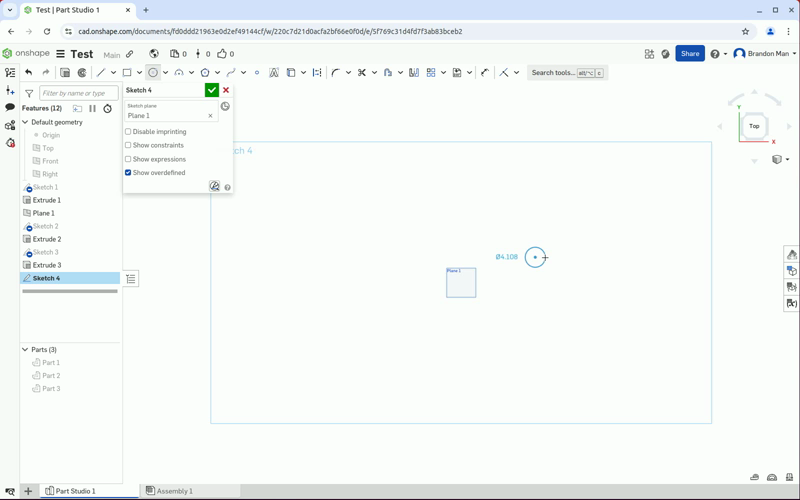
click(545, 257)
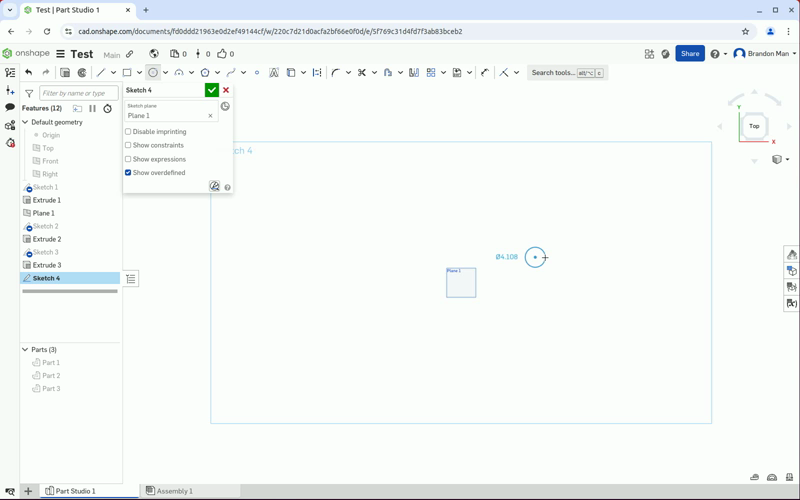
key(esc)
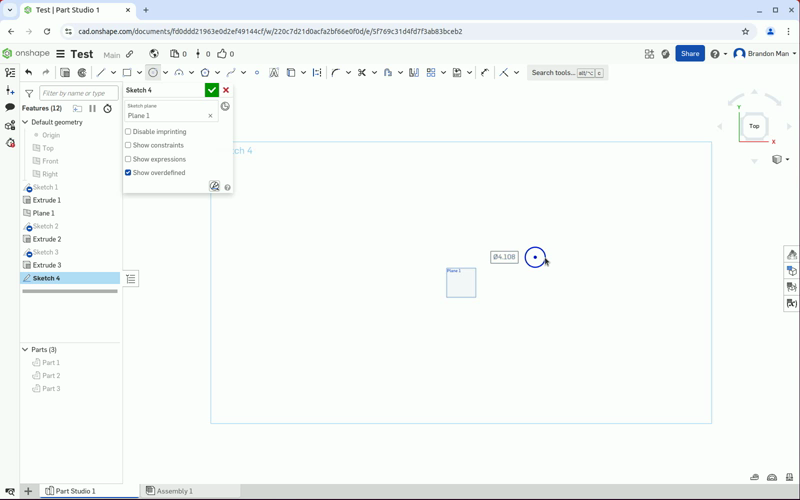
mouse_move(541, 251)
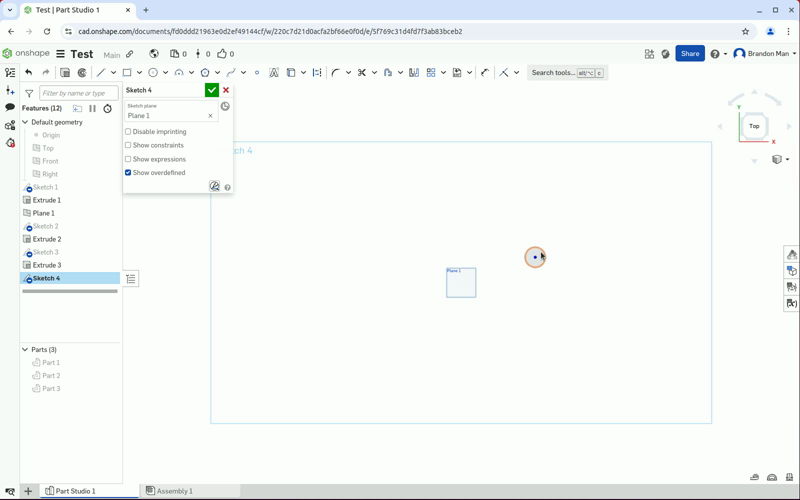
scroll(6)
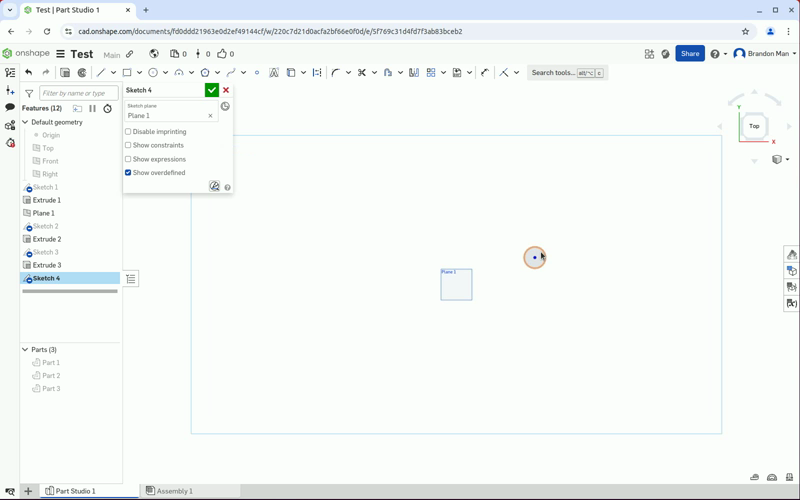
scroll(6)
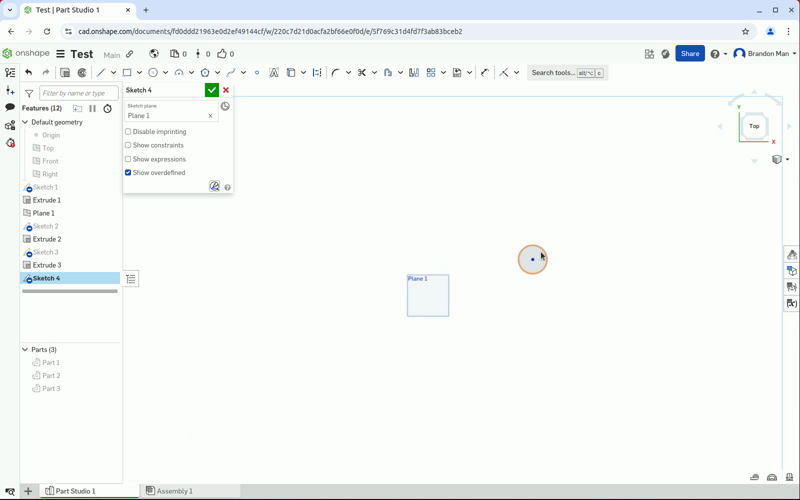
scroll(6)
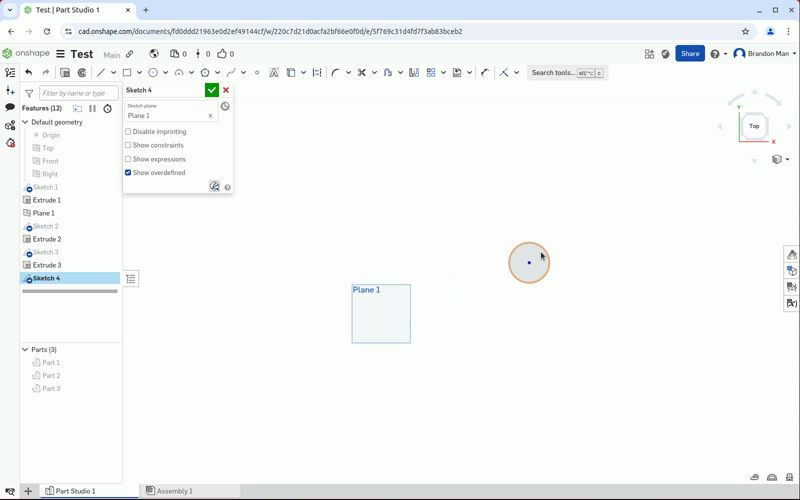
scroll(6)
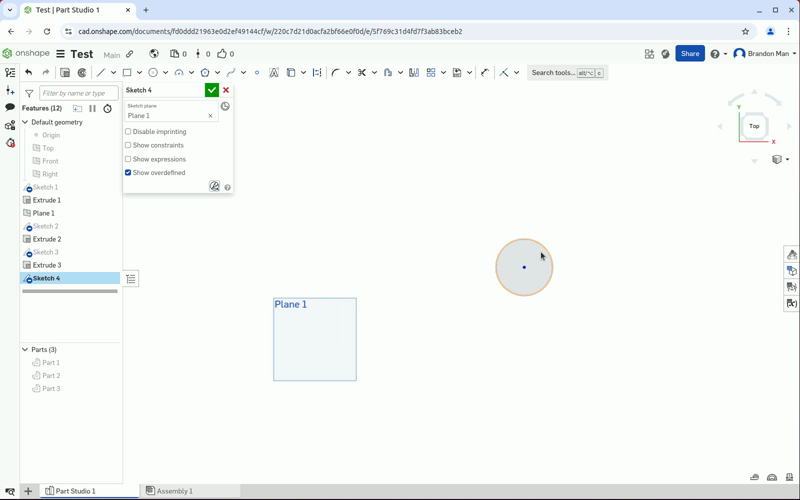
scroll(6)
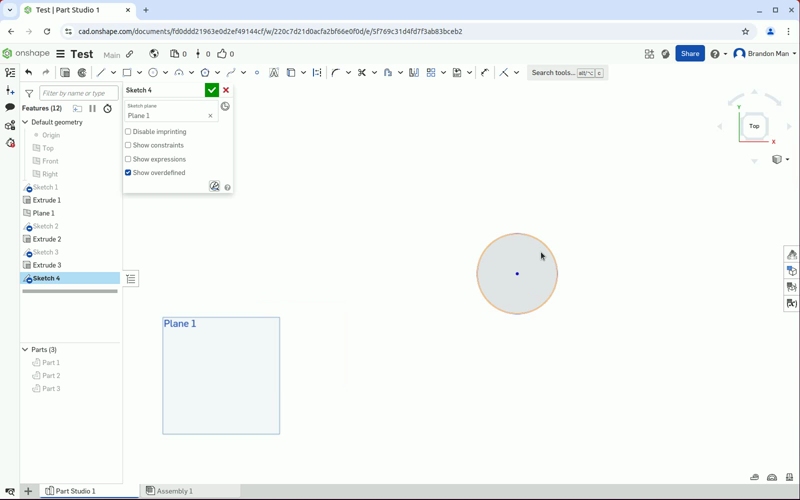
scroll(6)
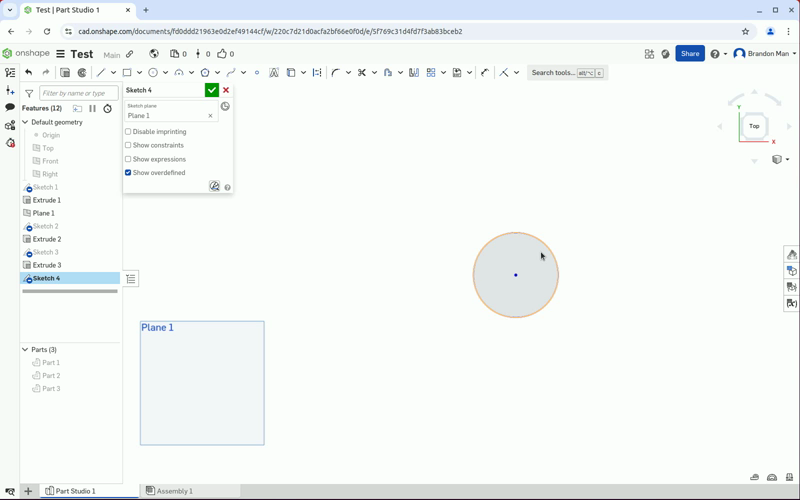
scroll(6)
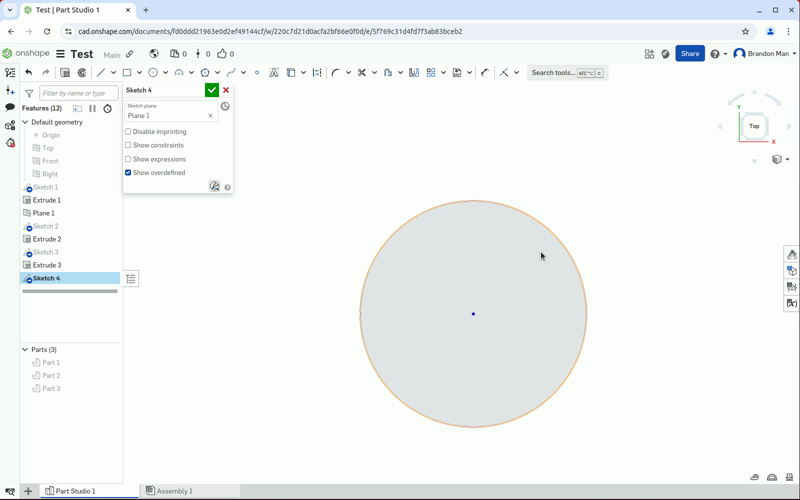
click(541, 251)
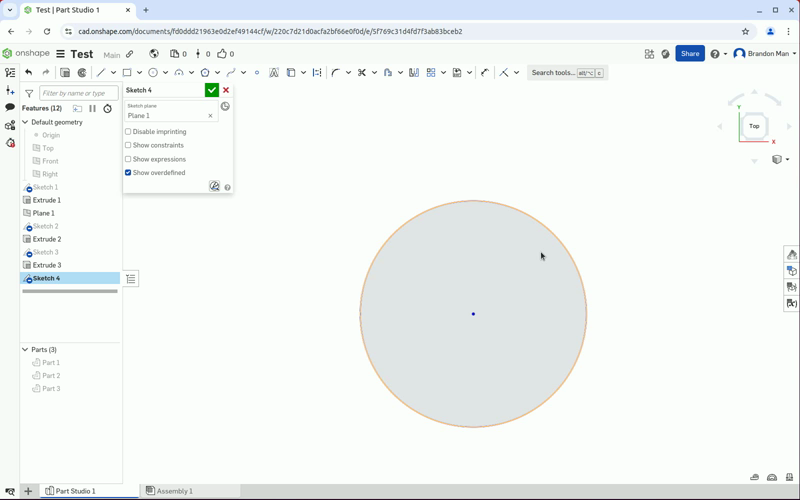
scroll(-6)
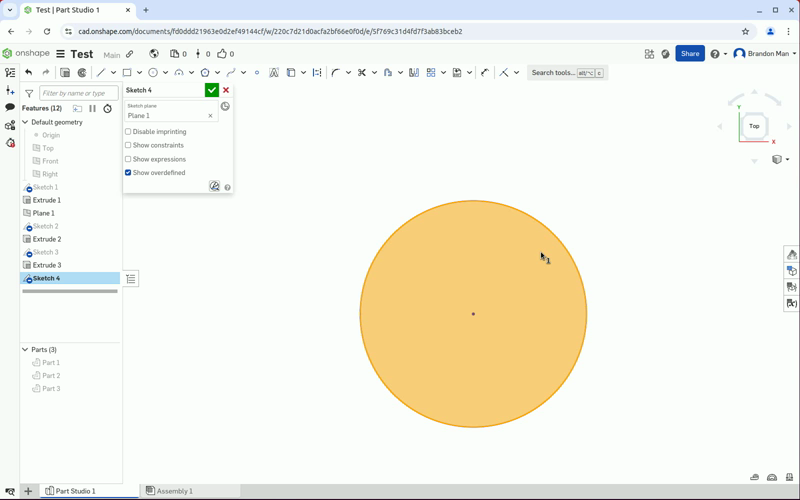
scroll(-6)
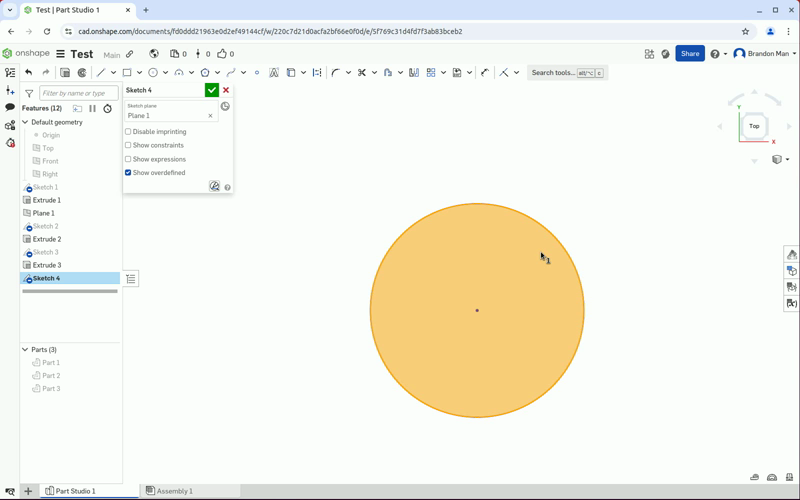
scroll(-6)
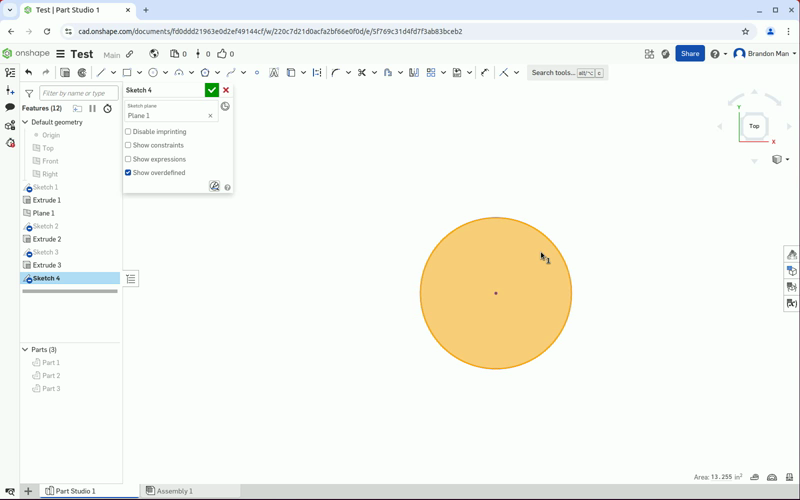
scroll(-6)
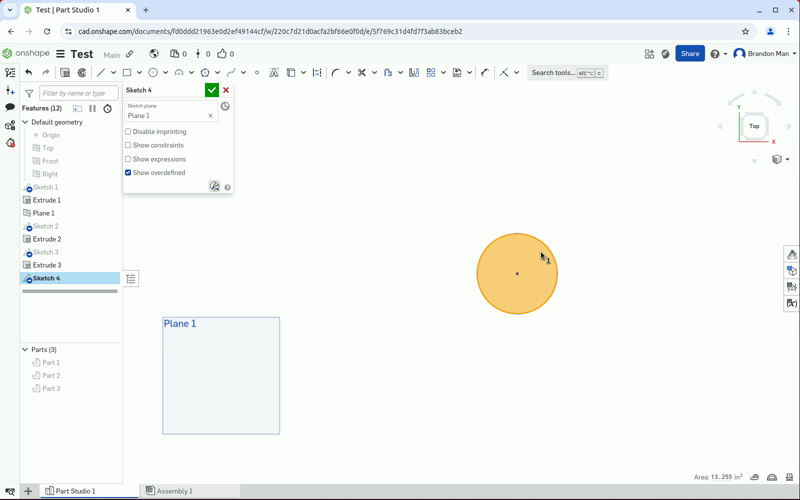
scroll(-6)
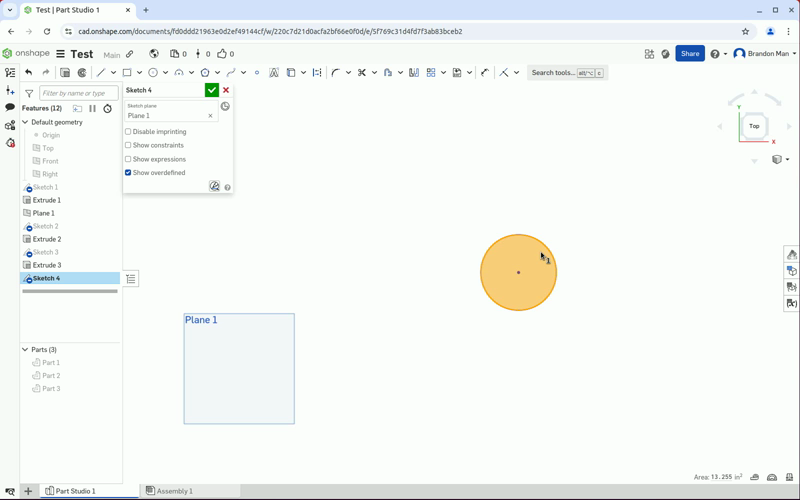
scroll(-6)
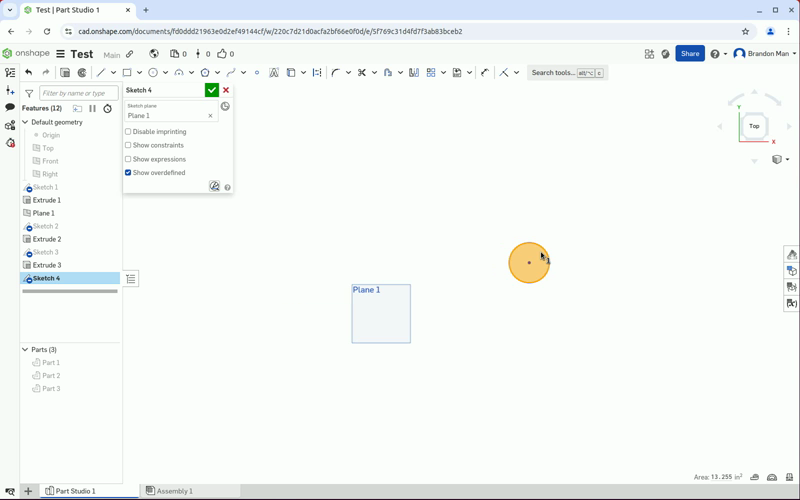
scroll(-6)
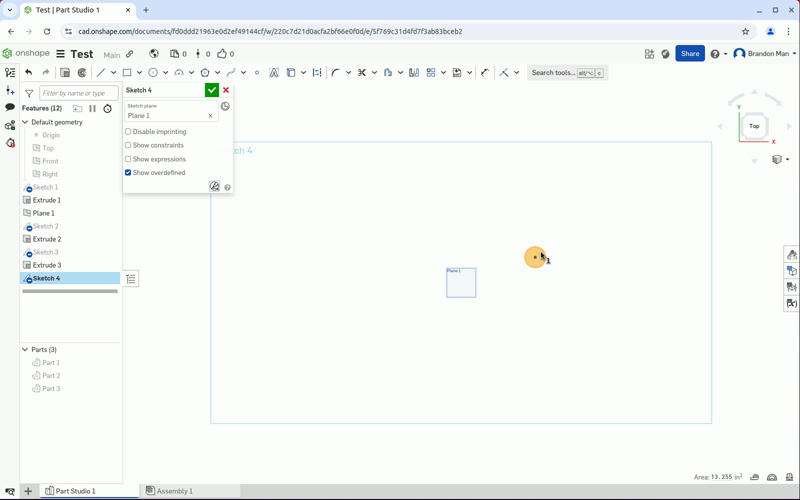
mouse_move(73, 352)
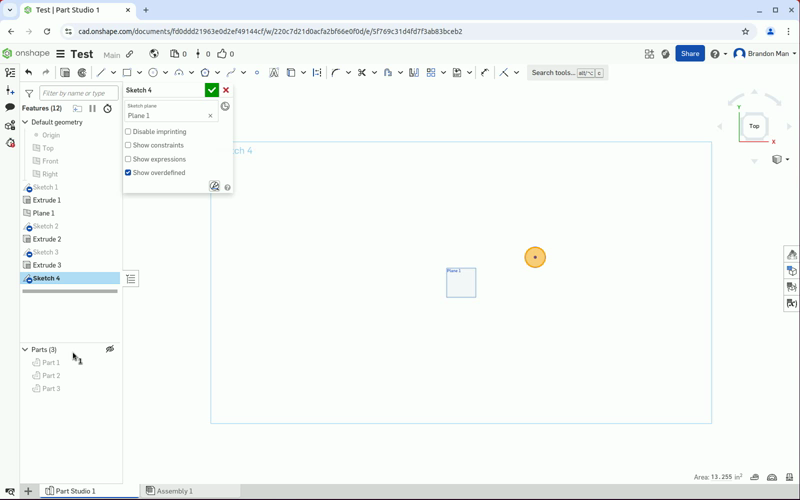
key(shift+y)
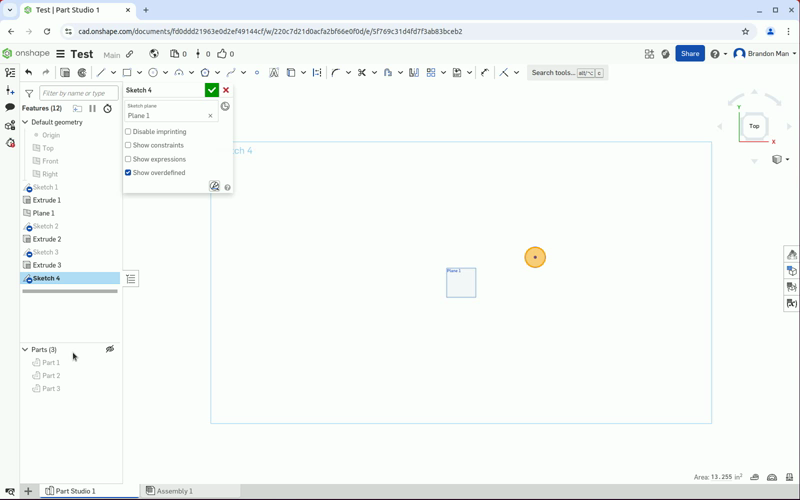
key(shift+e)
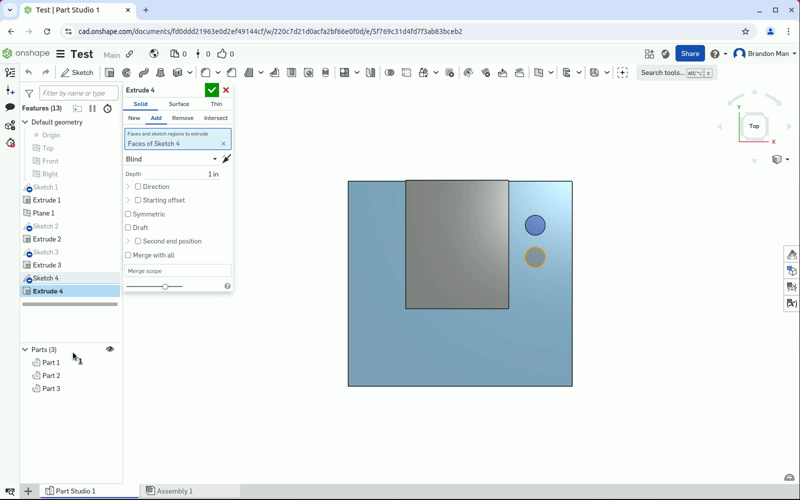
mouse_move(143, 106)
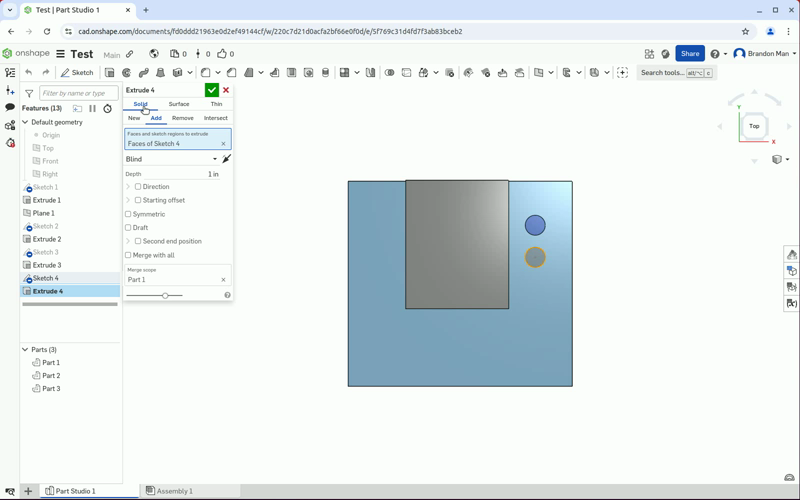
click(143, 106)
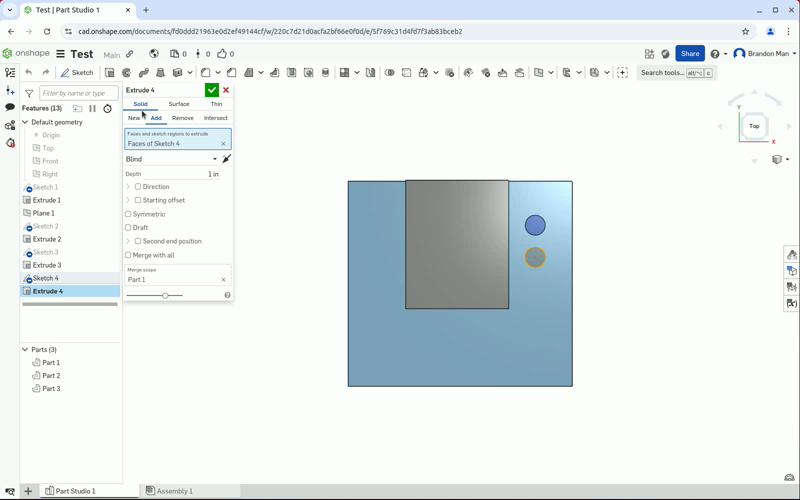
mouse_move(137, 120)
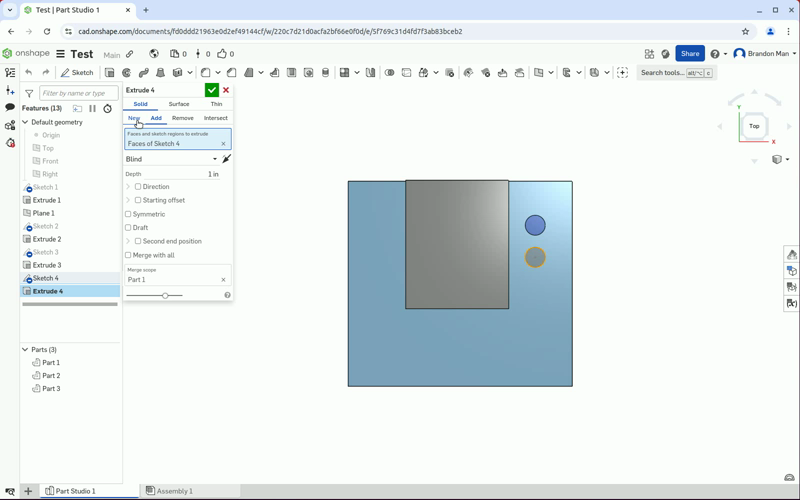
click(137, 120)
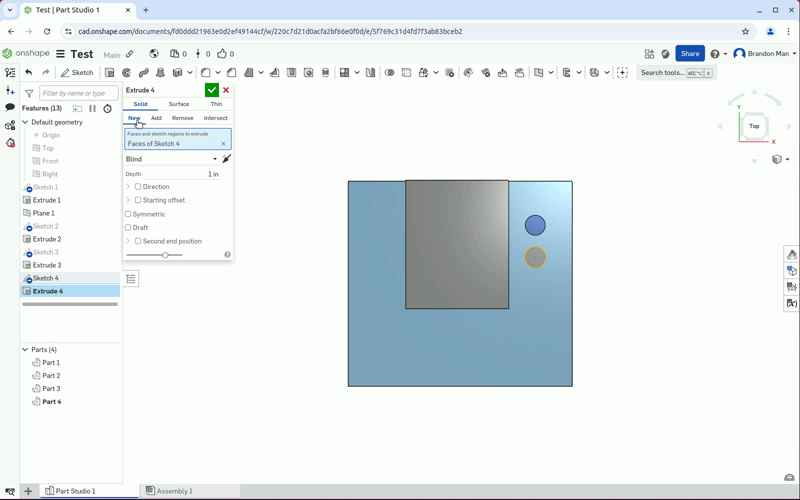
key(tab, 4)
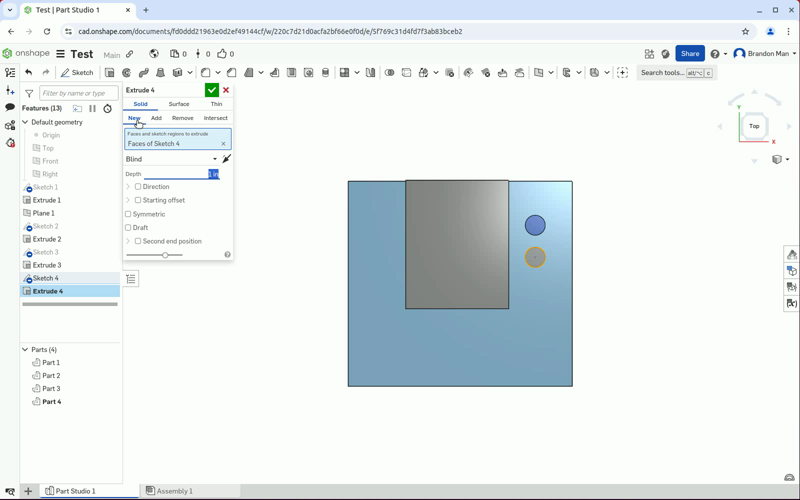
text(7.943)
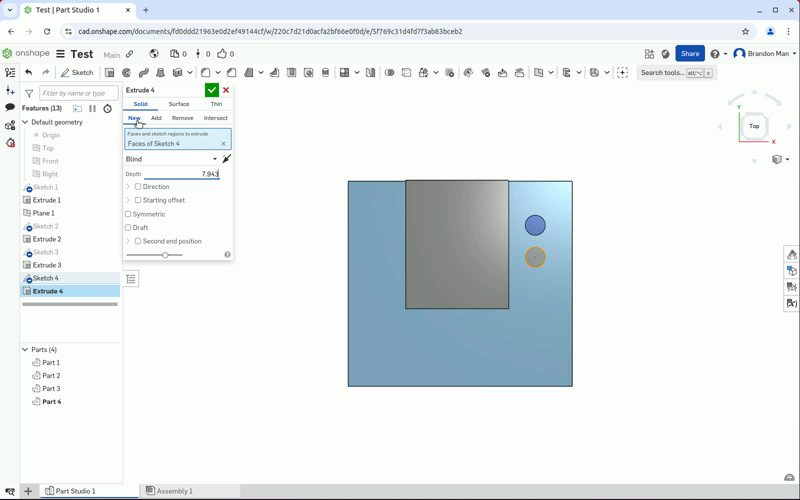
key(enter)
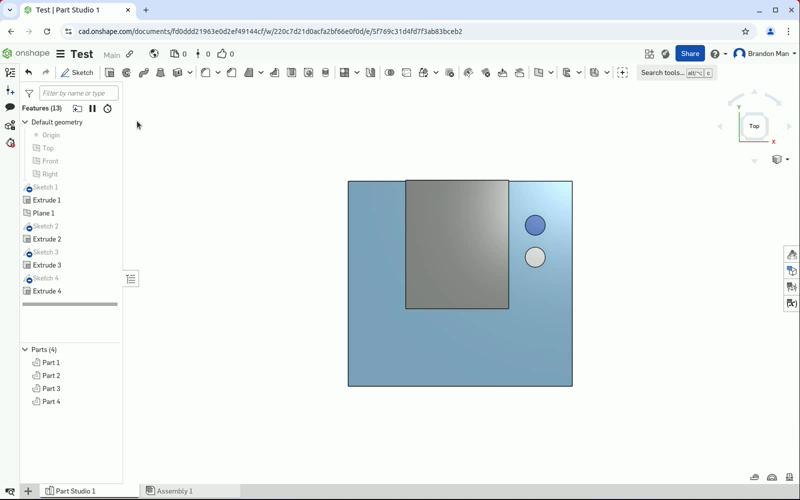
key(shift+h)
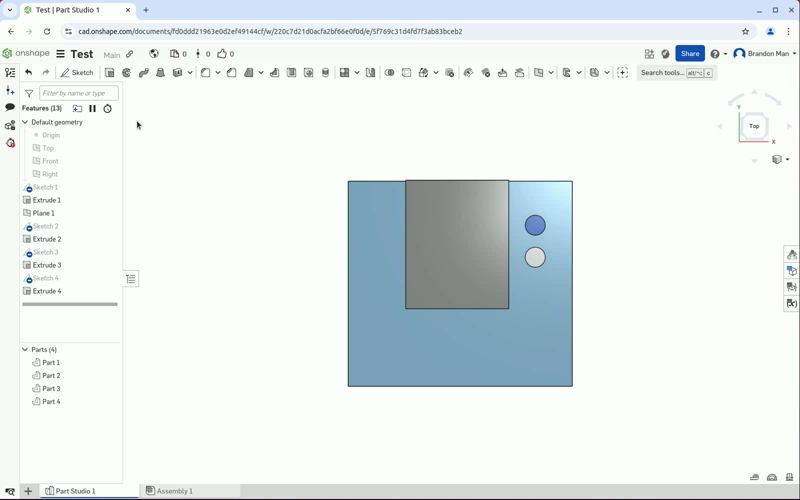
key(shift+h)
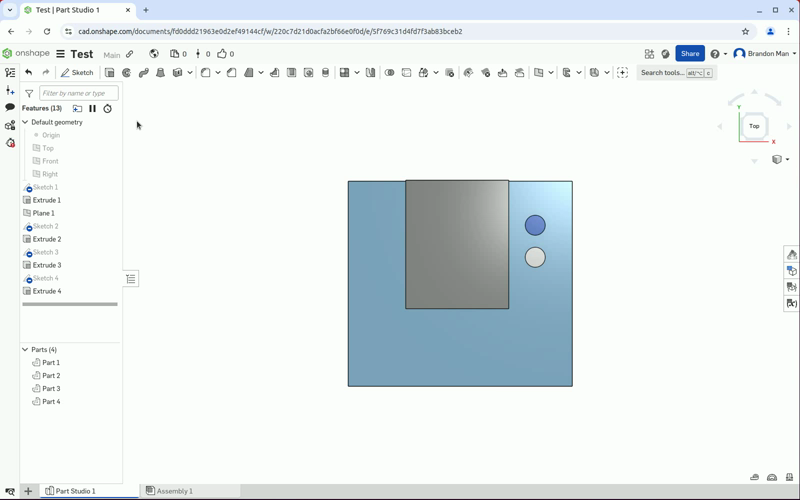
mouse_move(73, 189)
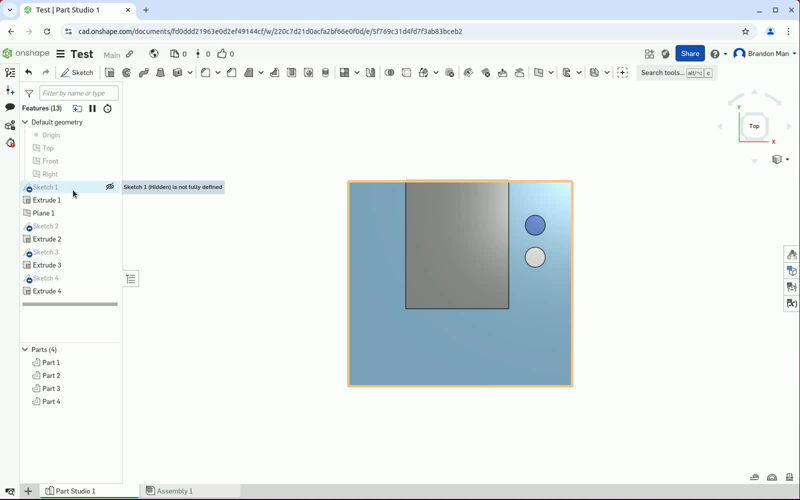
click(73, 189)
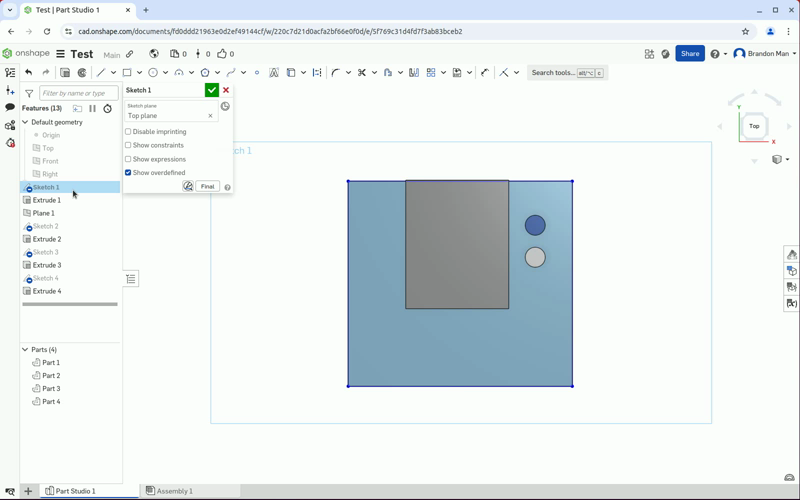
mouse_move(229, 92)
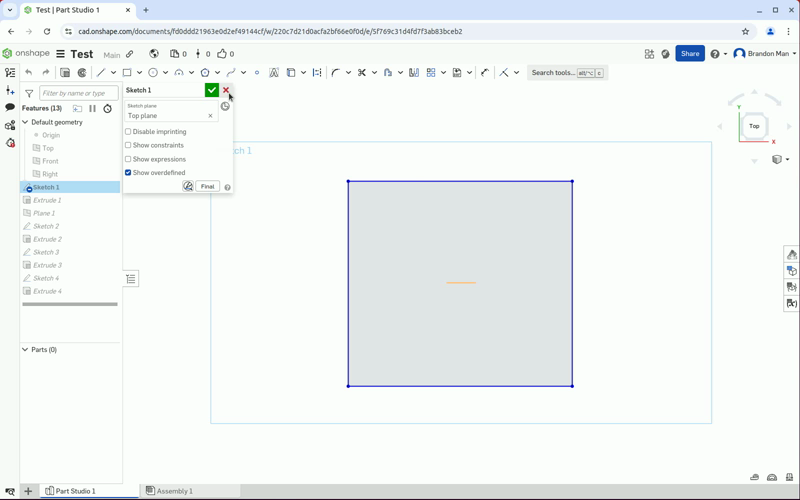
click(229, 92)
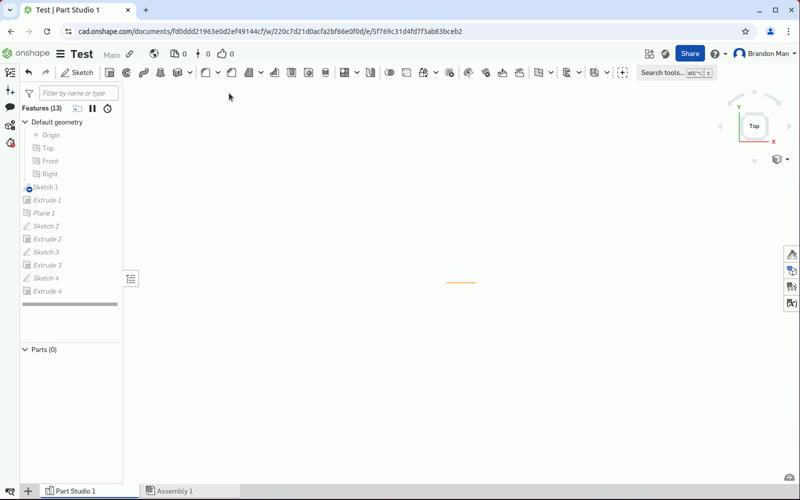
key(shift+s)
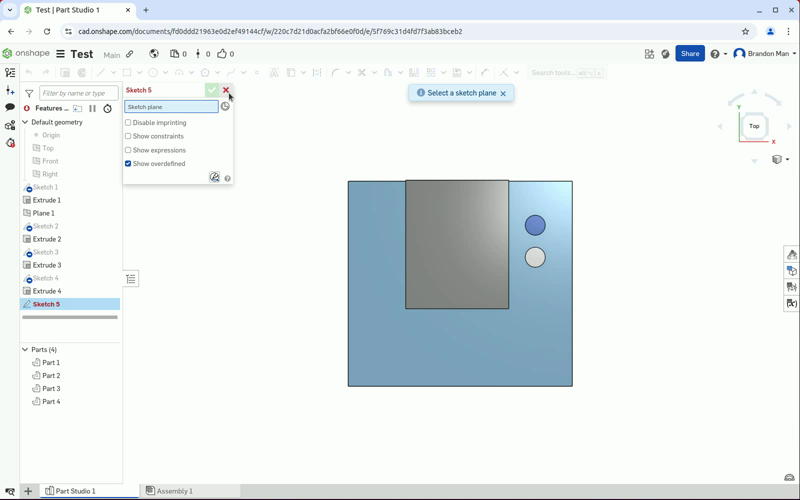
mouse_move(73, 215)
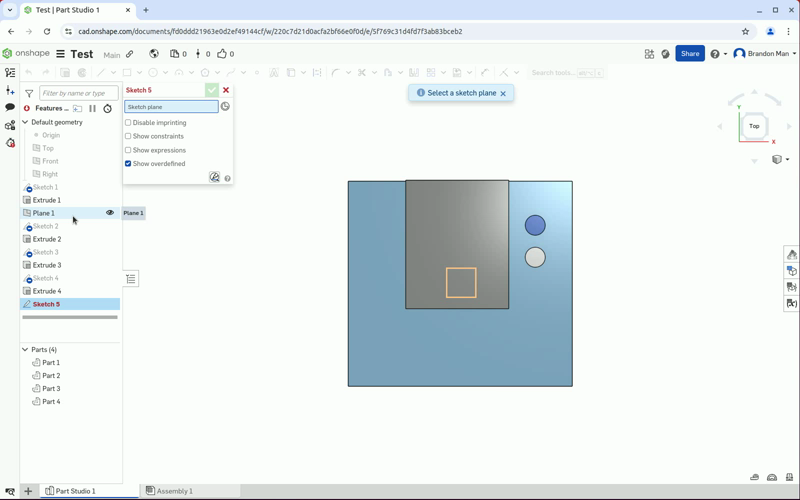
click(73, 215)
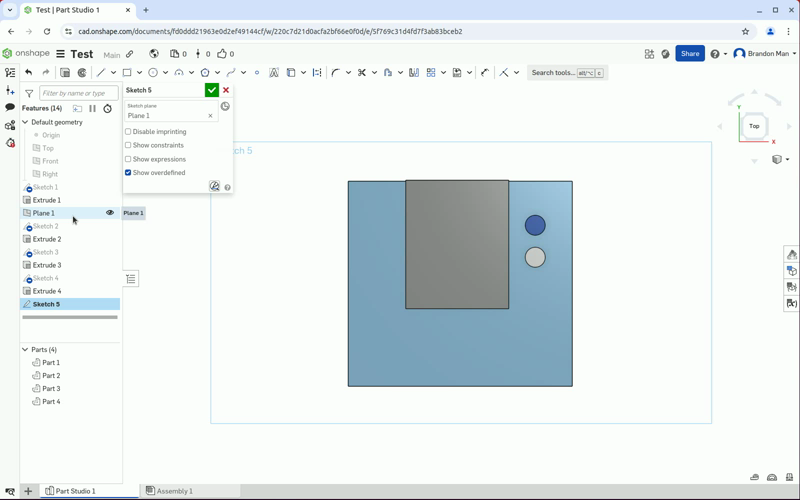
mouse_move(73, 352)
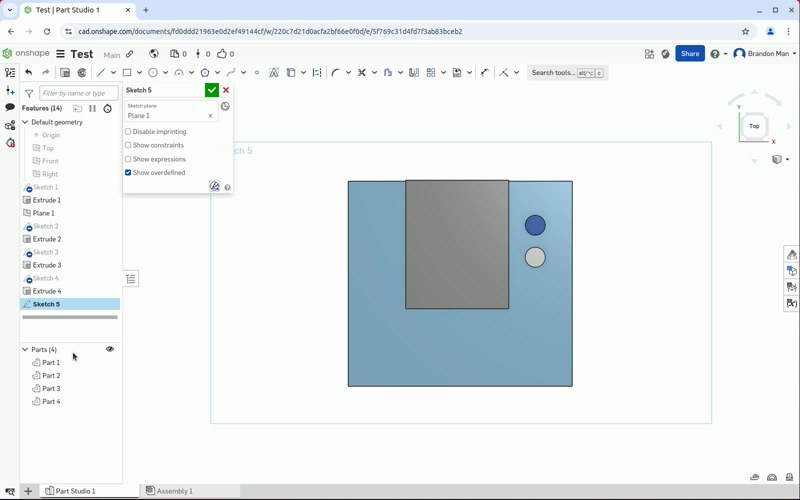
key(y)
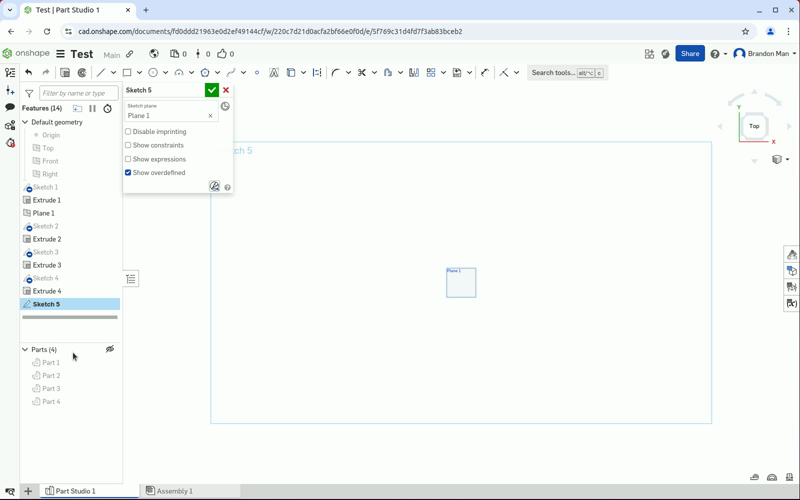
key(c)
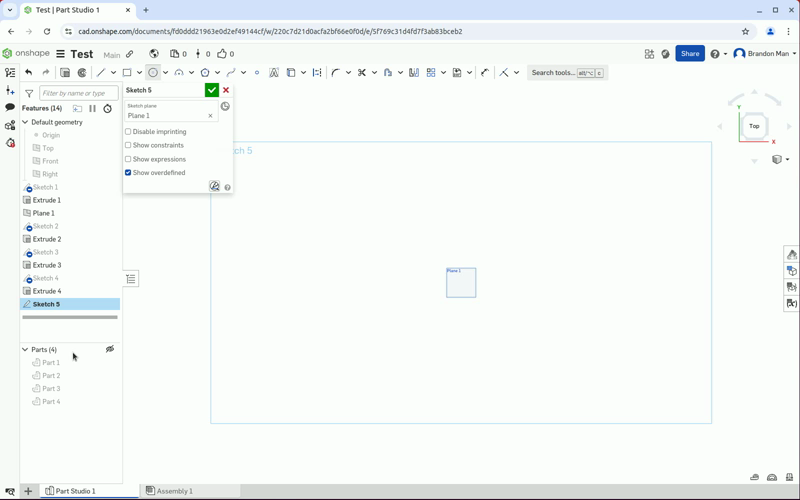
key_down(shift)
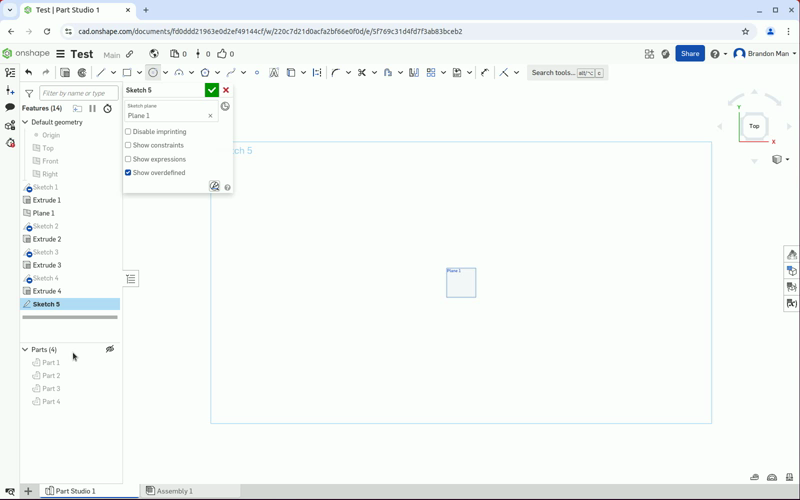
mouse_move(535, 288)
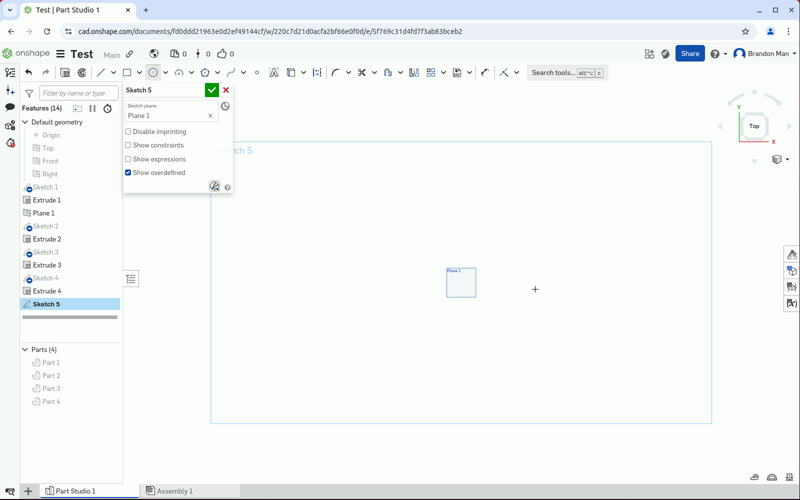
click(535, 288)
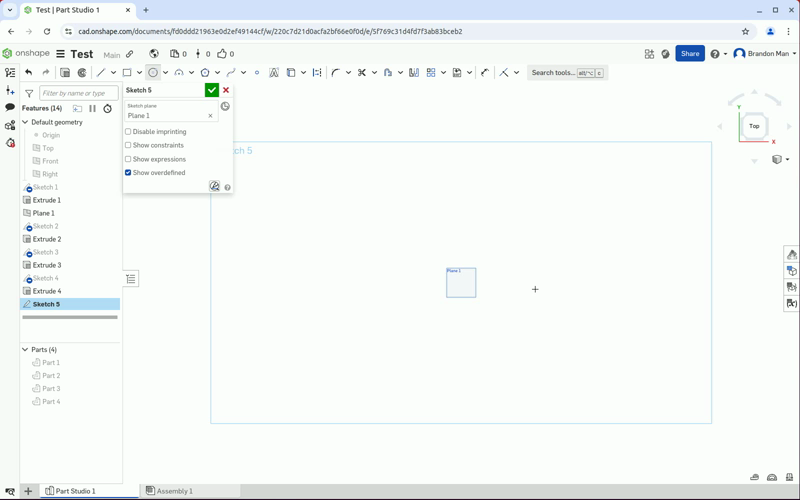
key_up(shift)
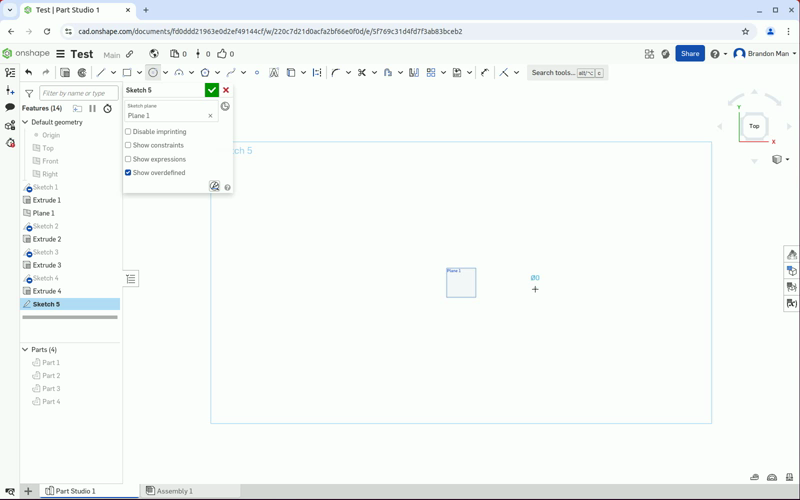
mouse_move(545, 288)
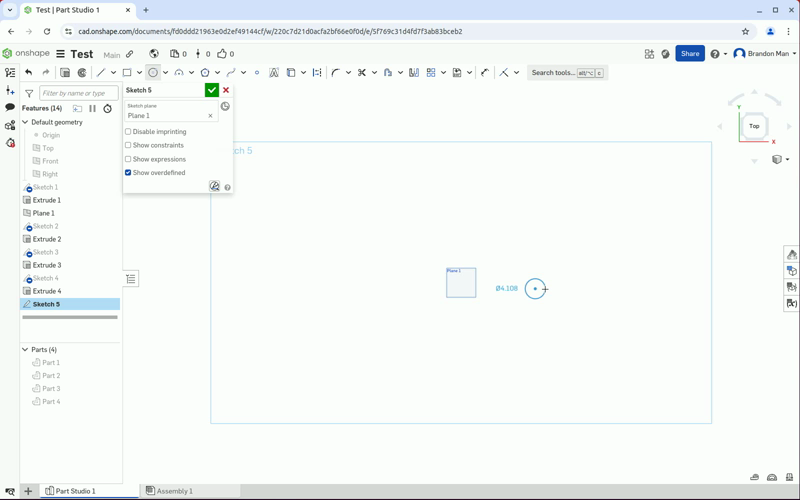
click(545, 288)
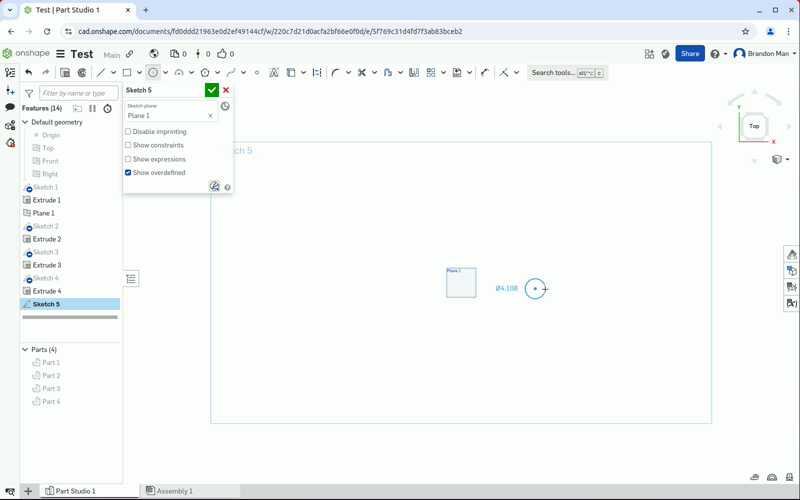
key(esc)
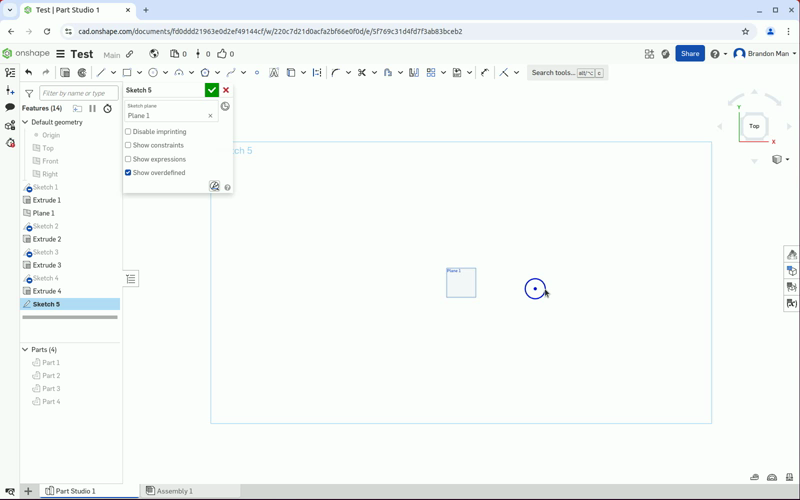
mouse_move(535, 282)
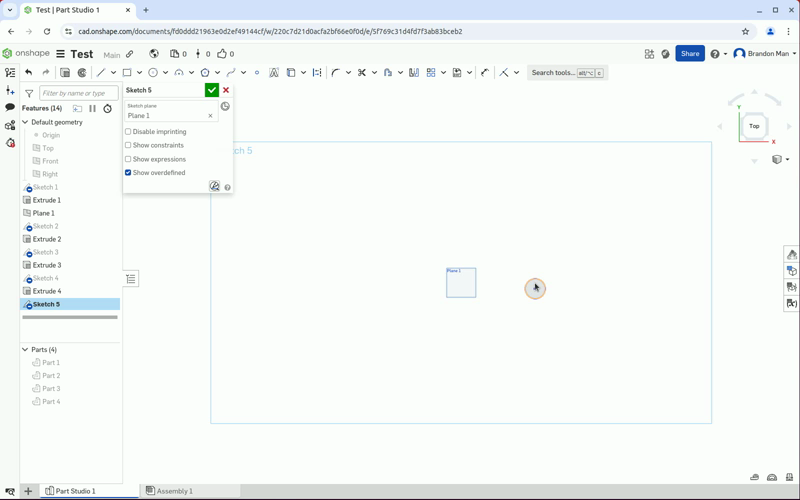
scroll(6)
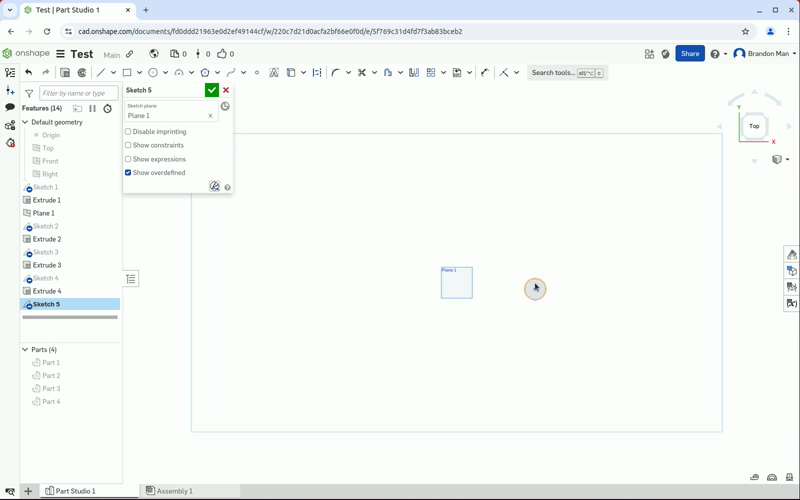
scroll(6)
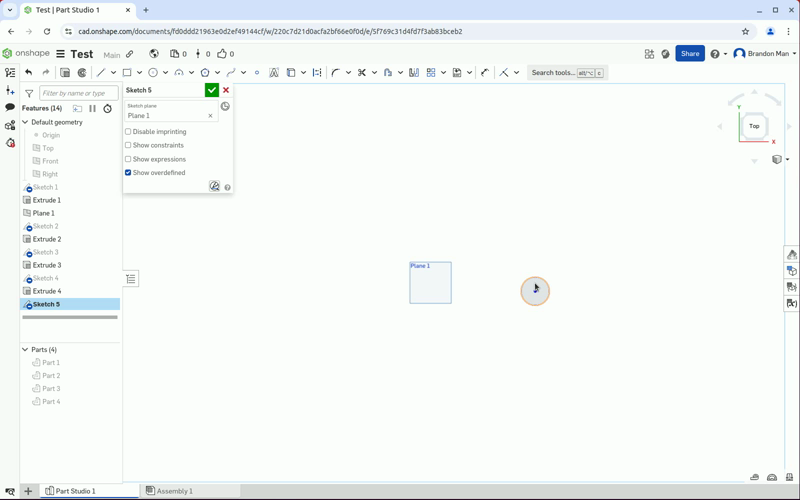
scroll(6)
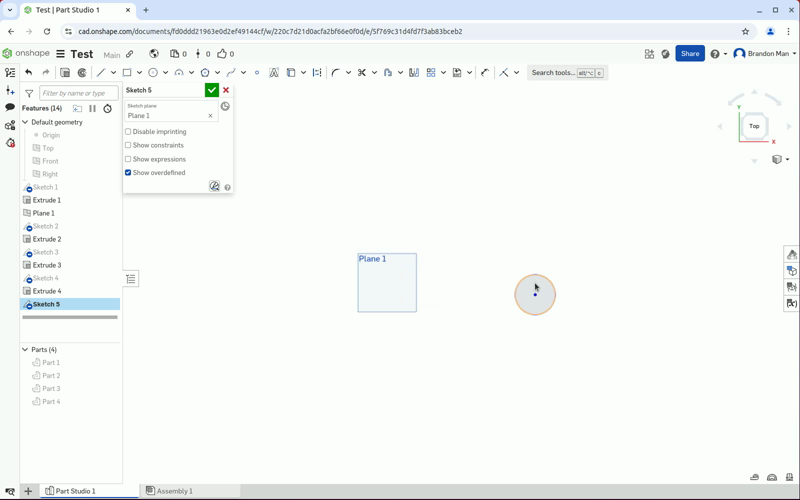
scroll(6)
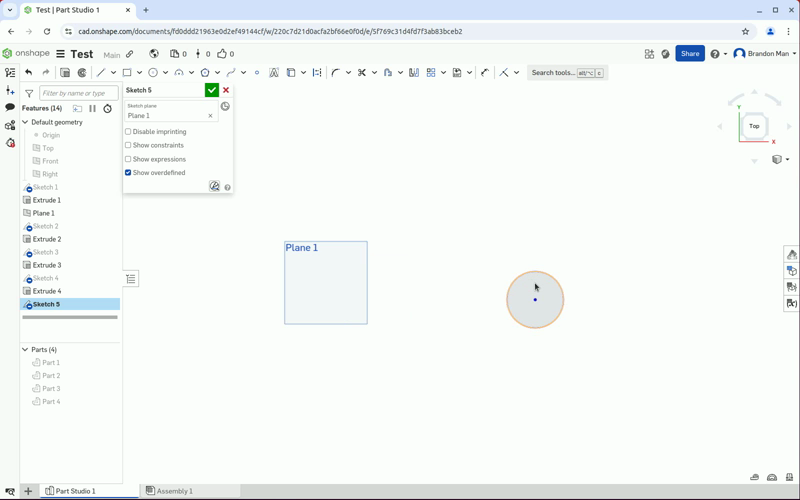
scroll(6)
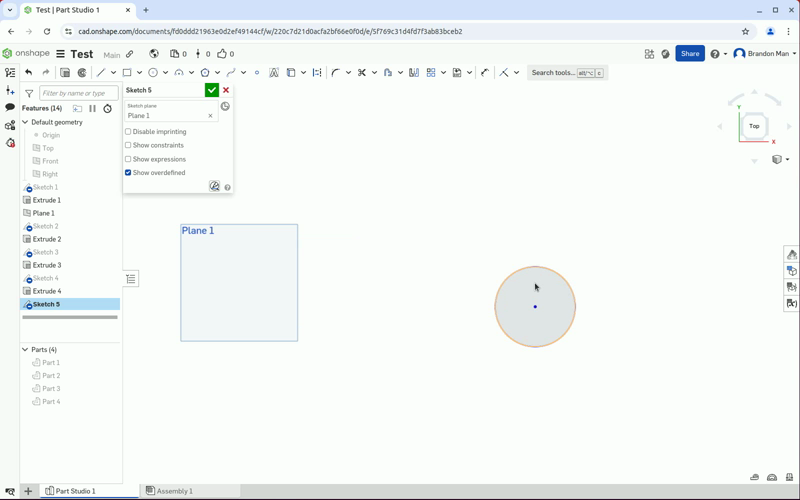
scroll(6)
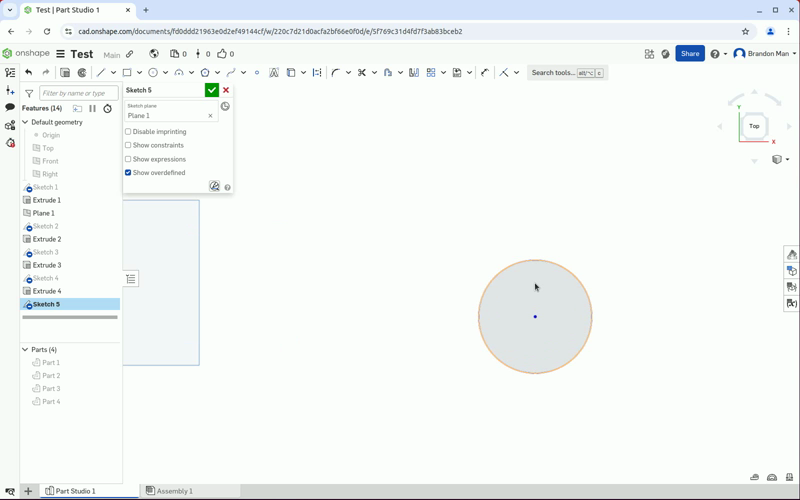
scroll(6)
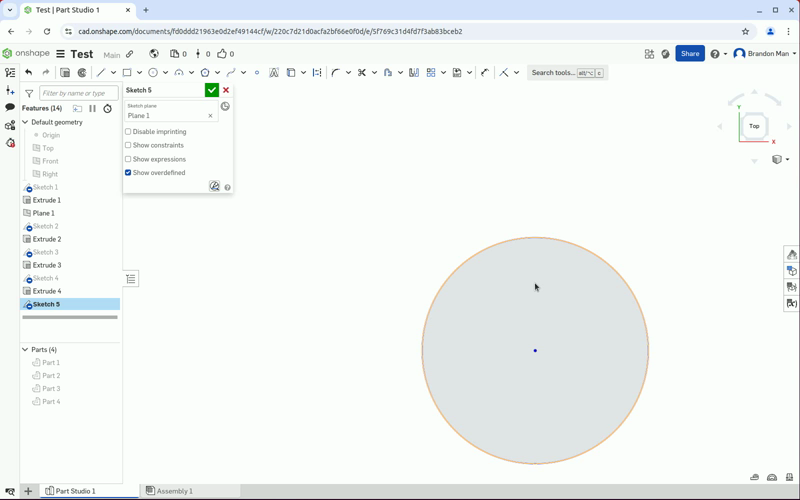
click(535, 282)
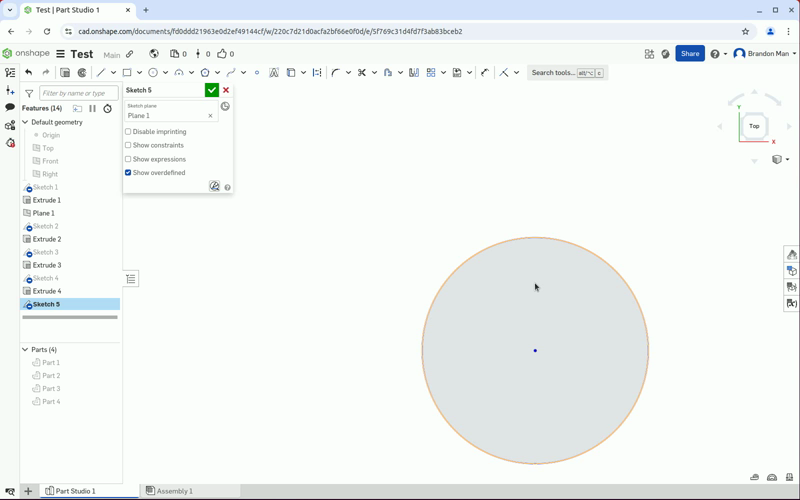
scroll(-6)
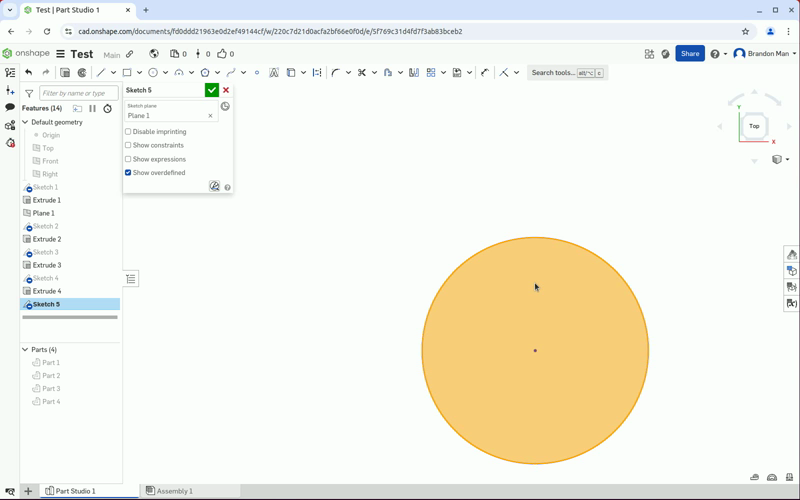
scroll(-6)
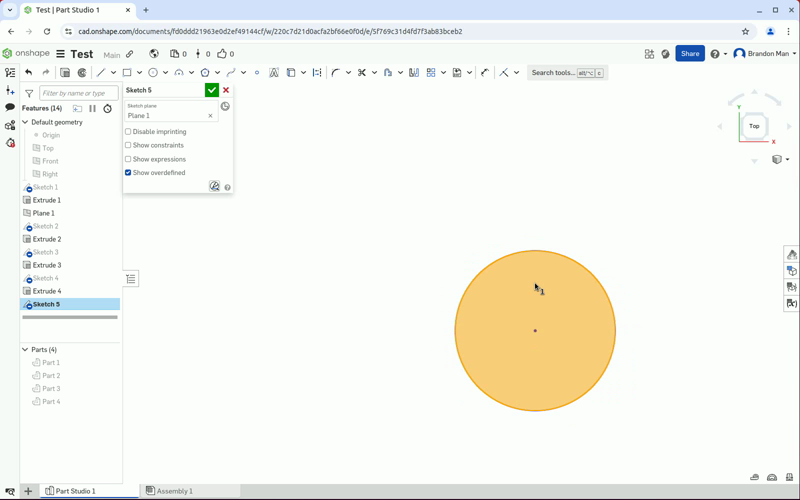
scroll(-6)
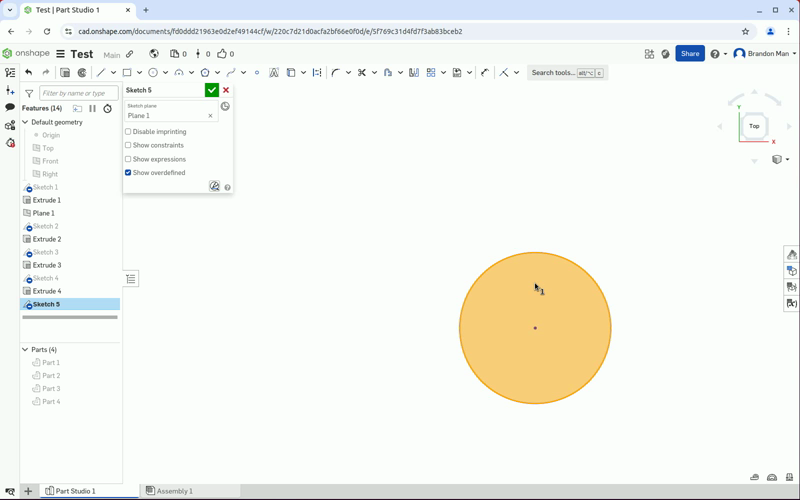
scroll(-6)
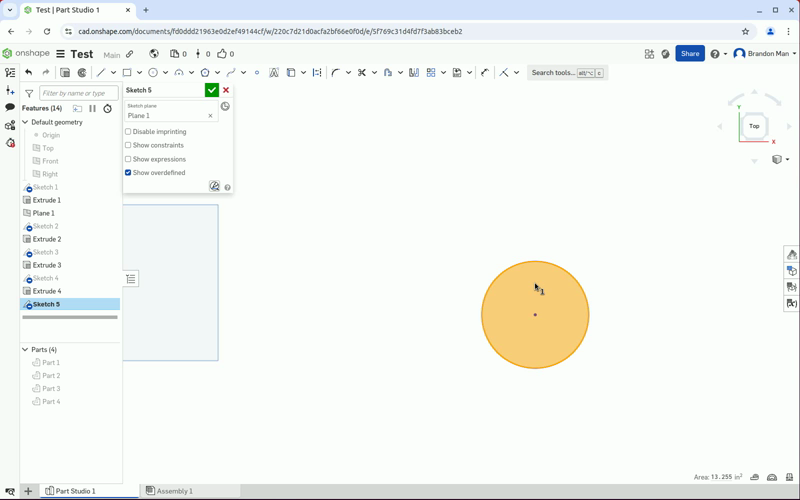
scroll(-6)
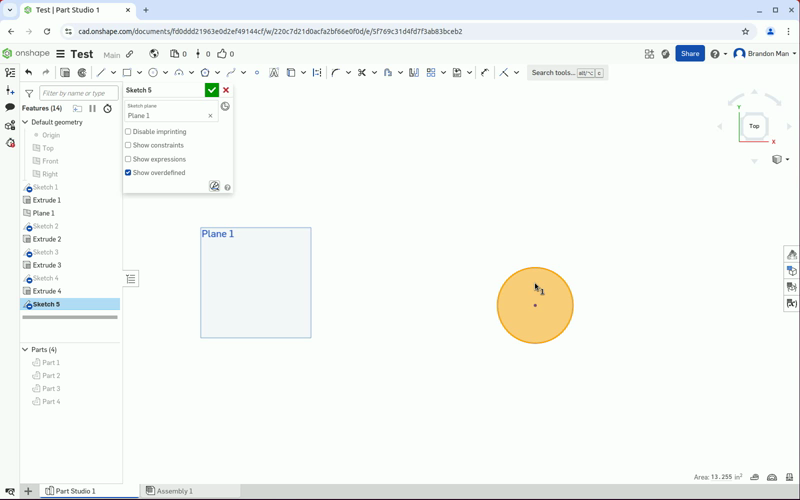
scroll(-6)
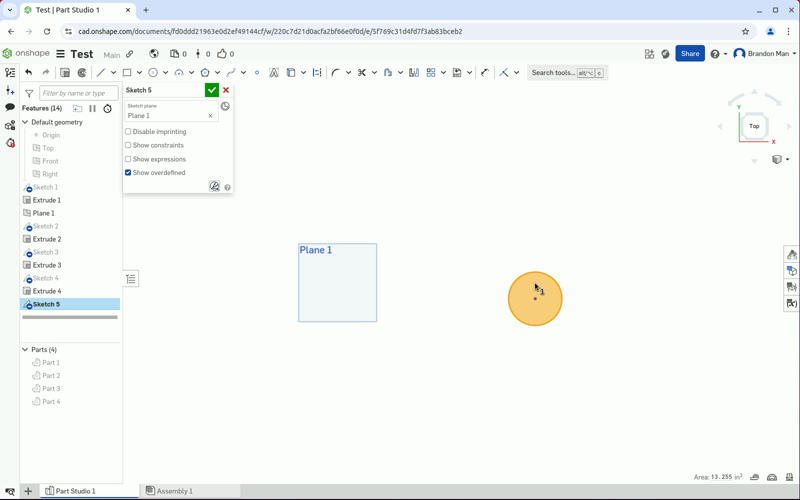
scroll(-6)
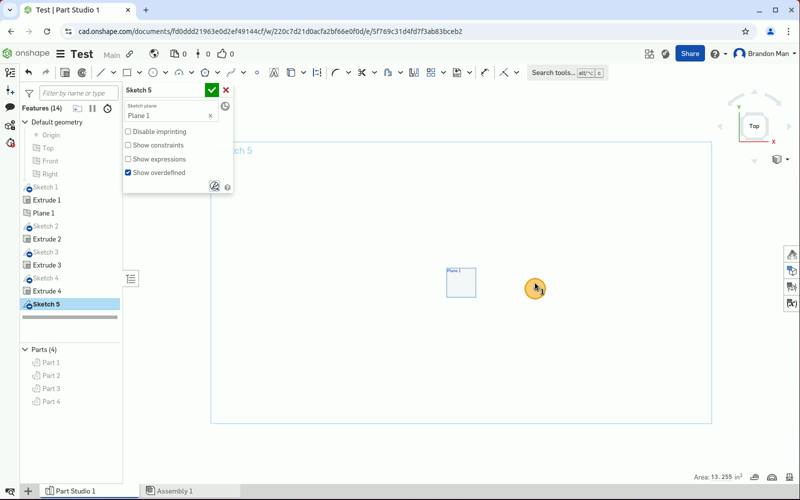
mouse_move(73, 352)
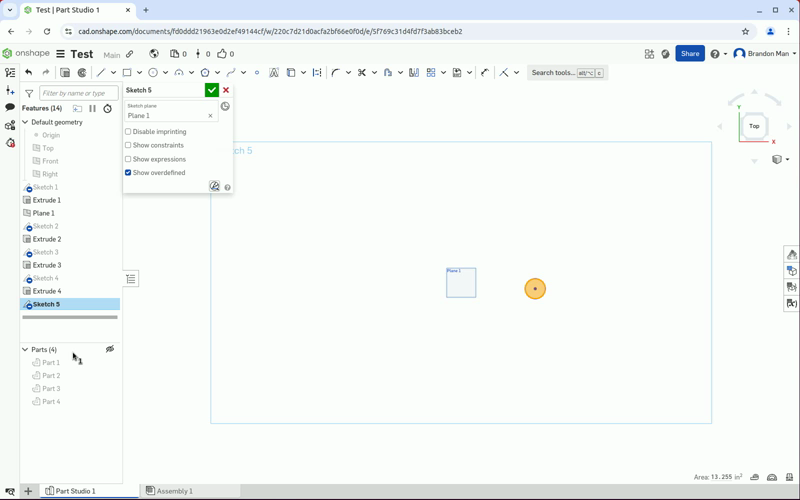
key(shift+y)
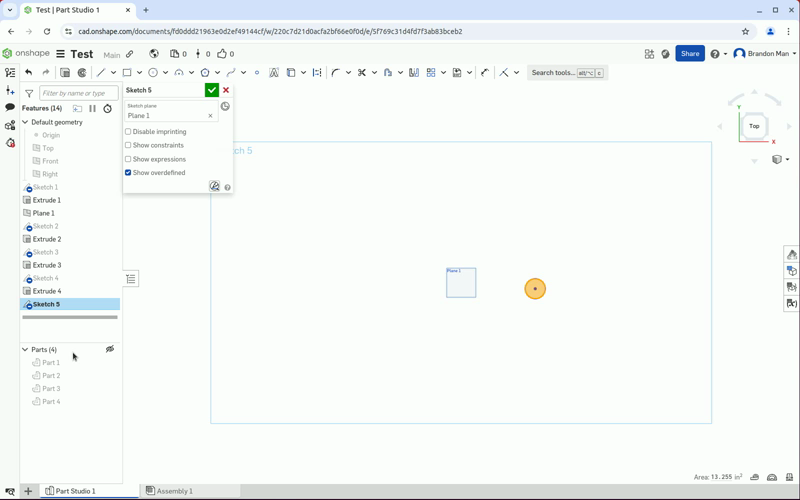
key(shift+e)
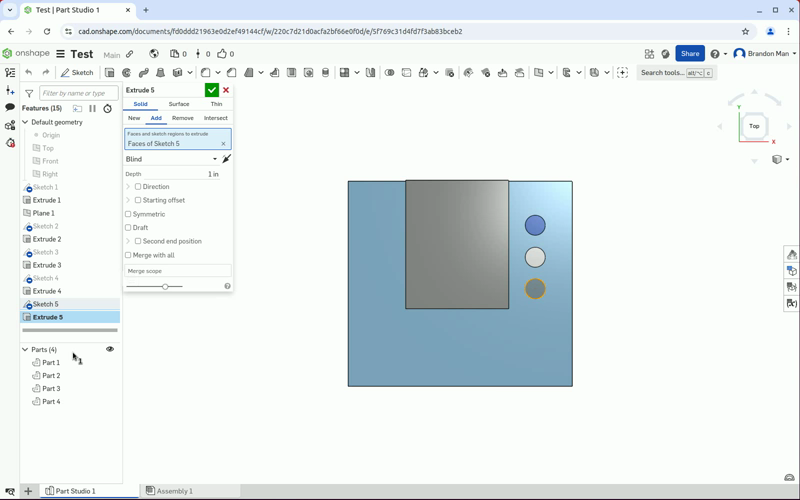
mouse_move(143, 106)
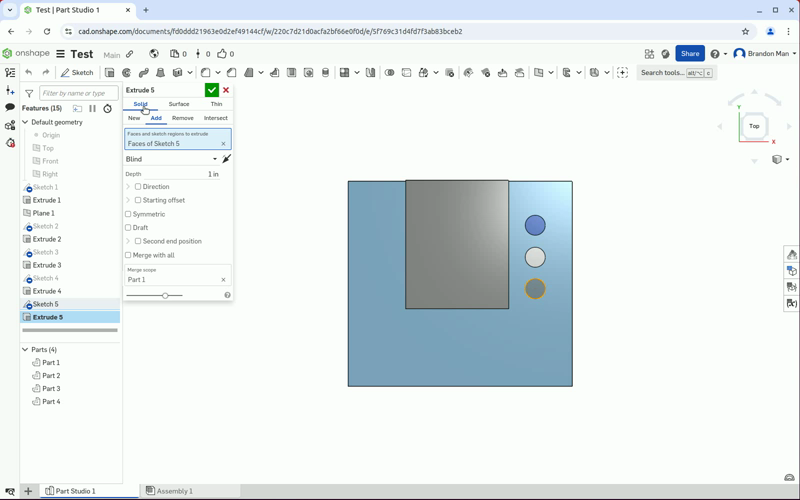
click(143, 106)
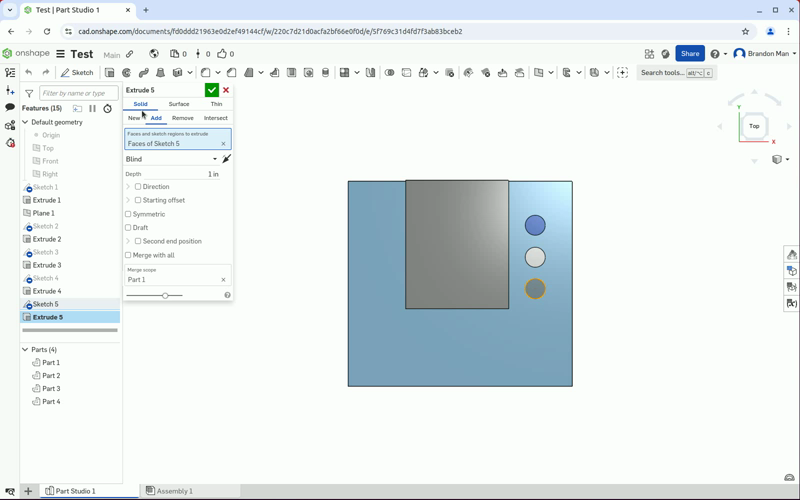
mouse_move(137, 120)
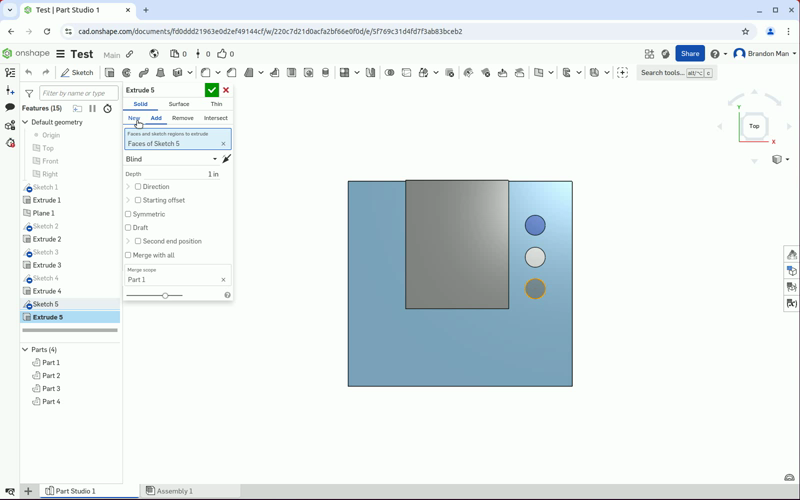
click(137, 120)
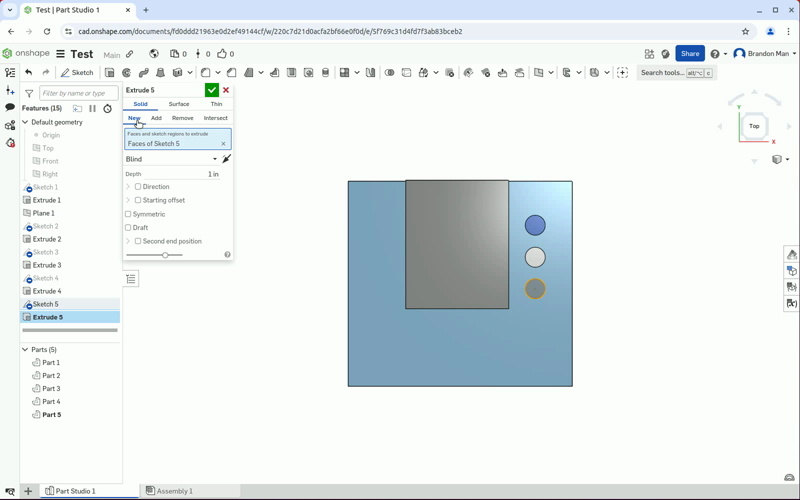
key(tab, 4)
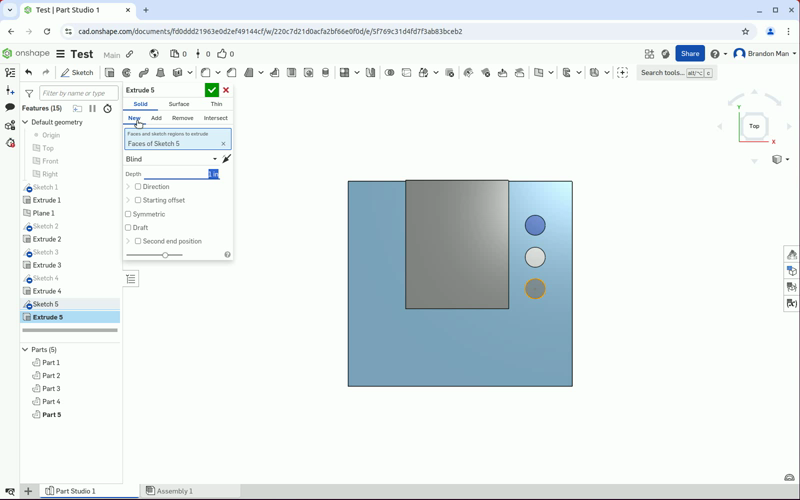
text(7.943)
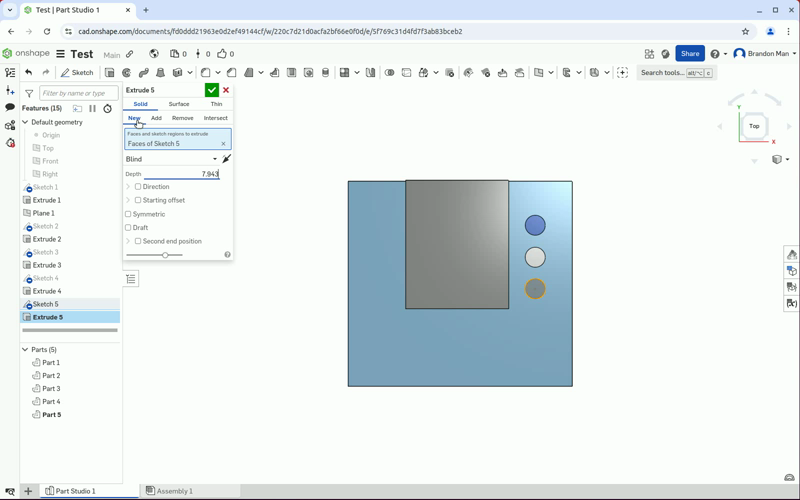
key(enter)
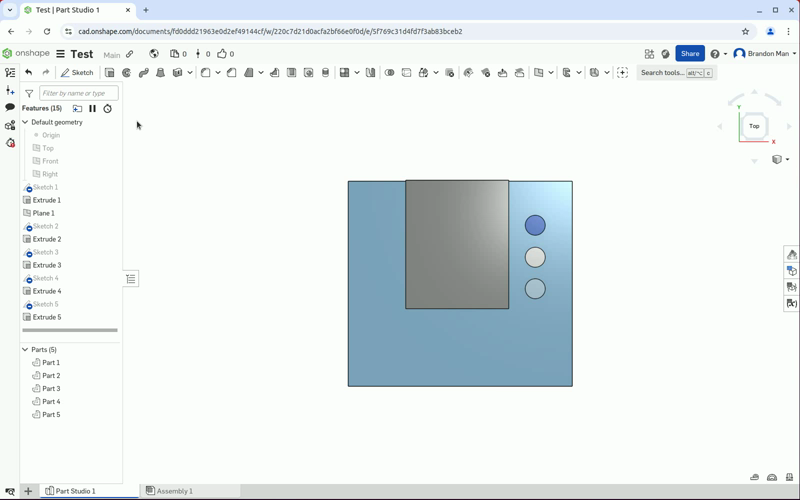
key(shift+h)
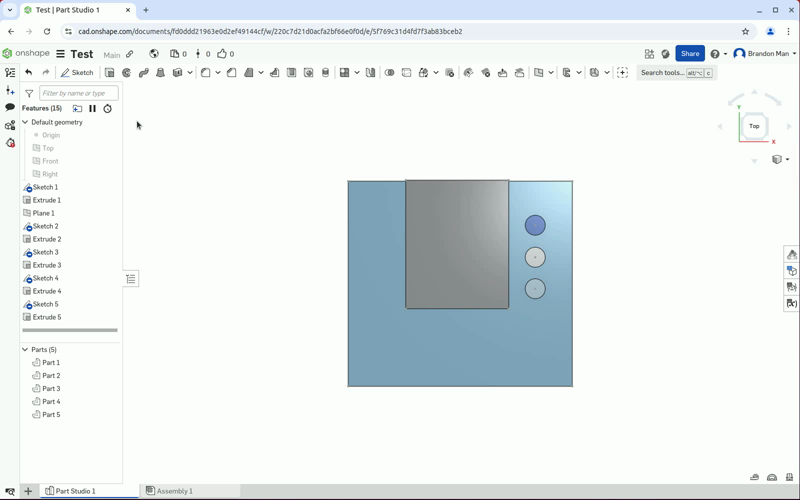
key(shift+h)
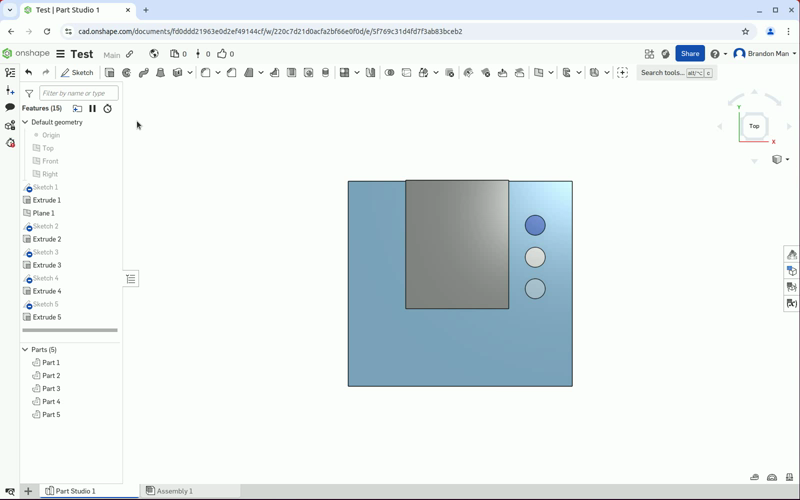
mouse_move(73, 189)
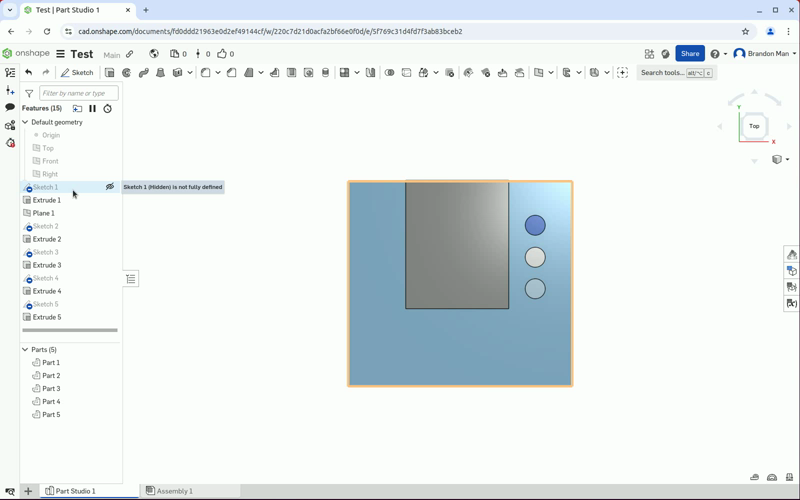
click(73, 189)
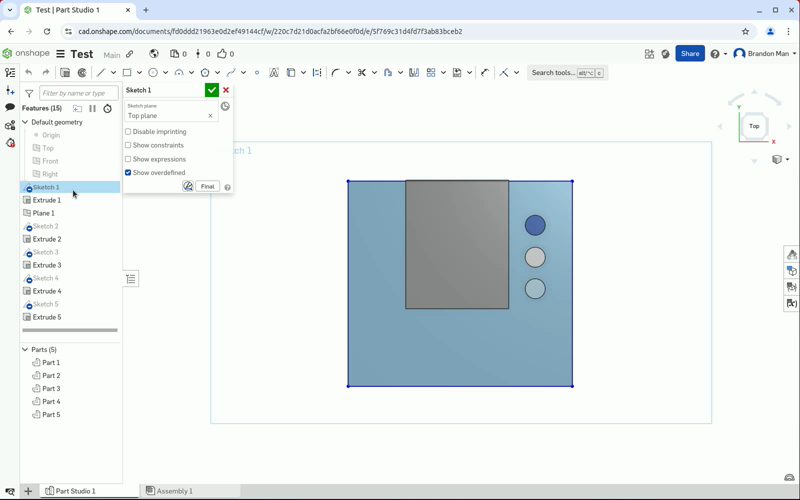
mouse_move(229, 92)
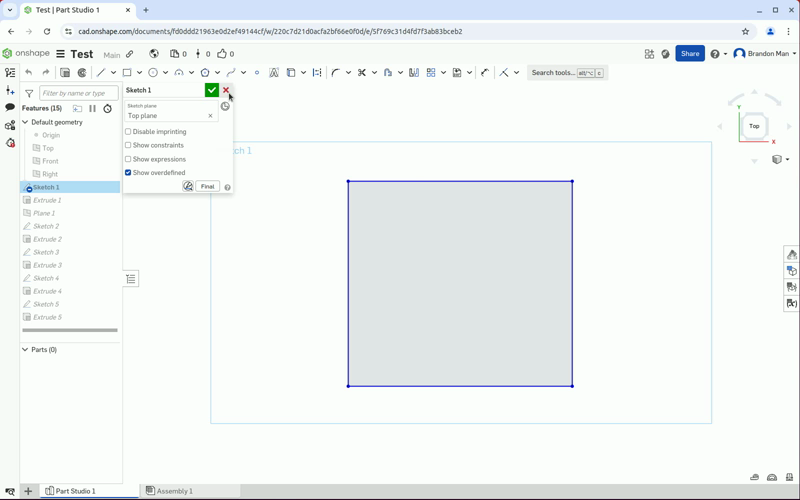
click(229, 92)
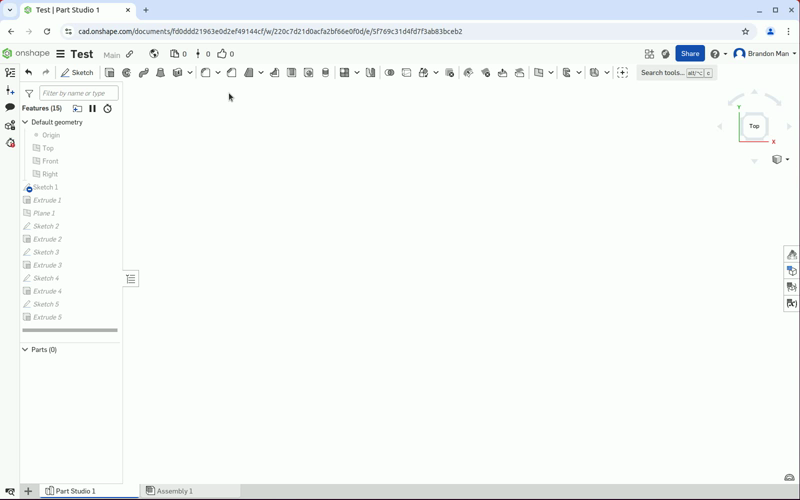
key(shift+s)
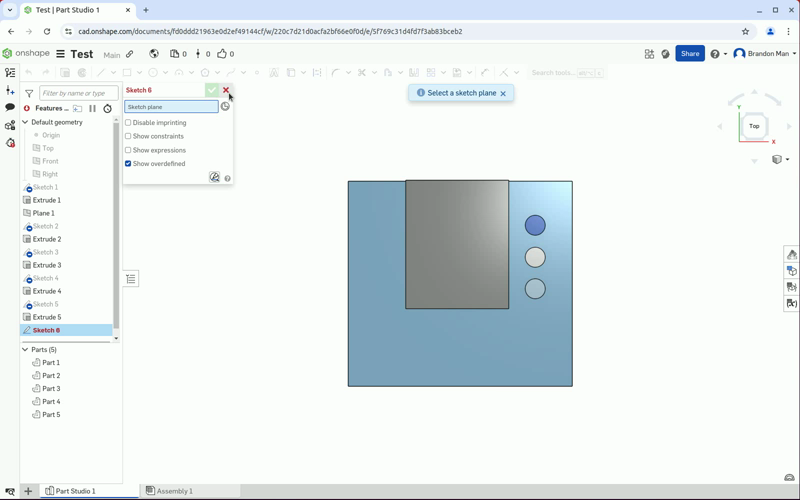
mouse_move(69, 215)
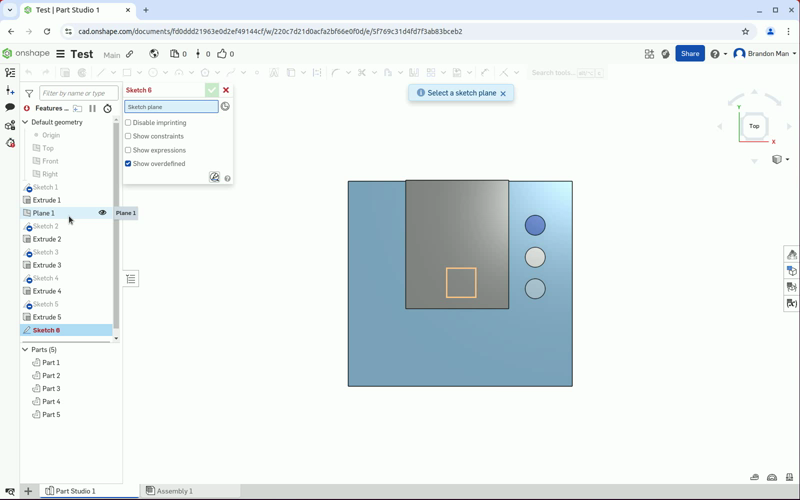
click(69, 215)
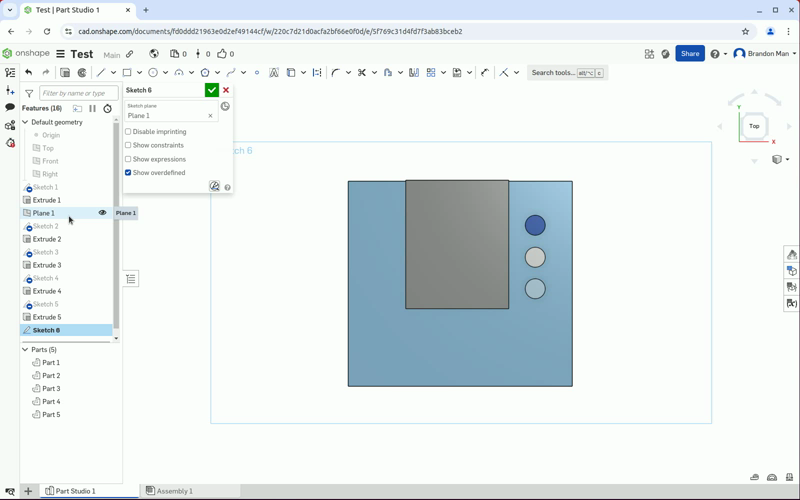
mouse_move(73, 352)
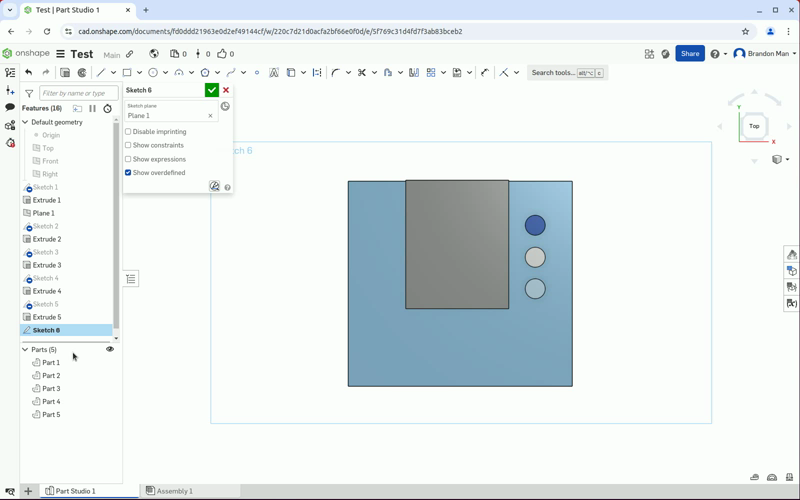
key(y)
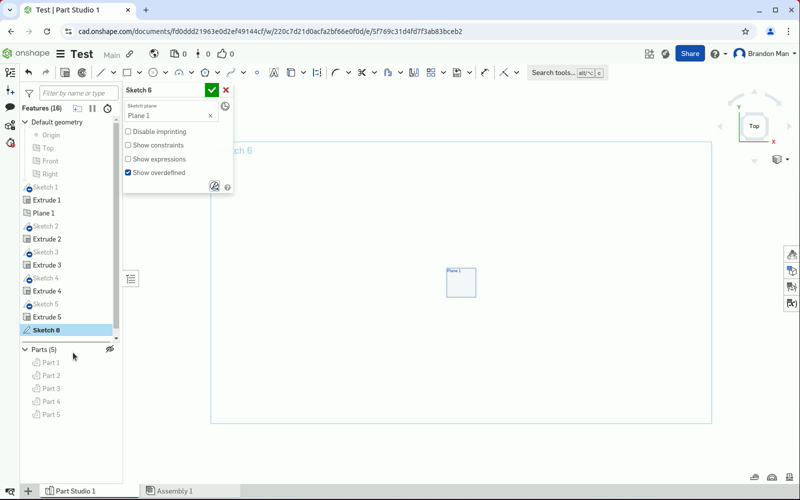
key(c)
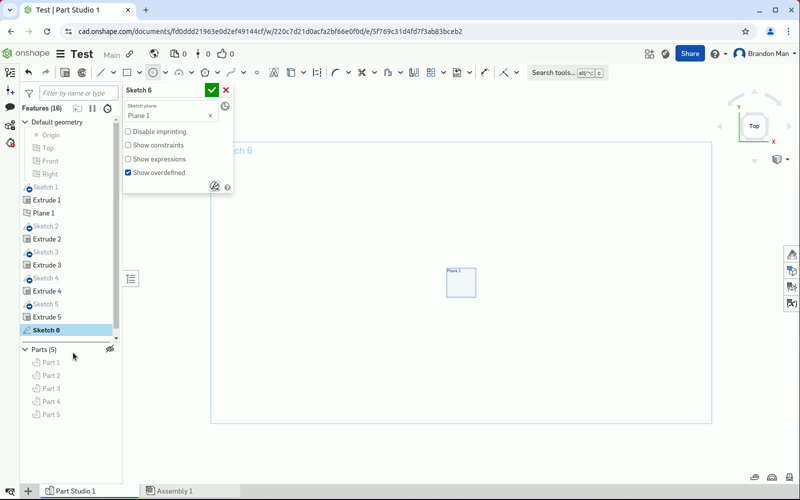
key_down(shift)
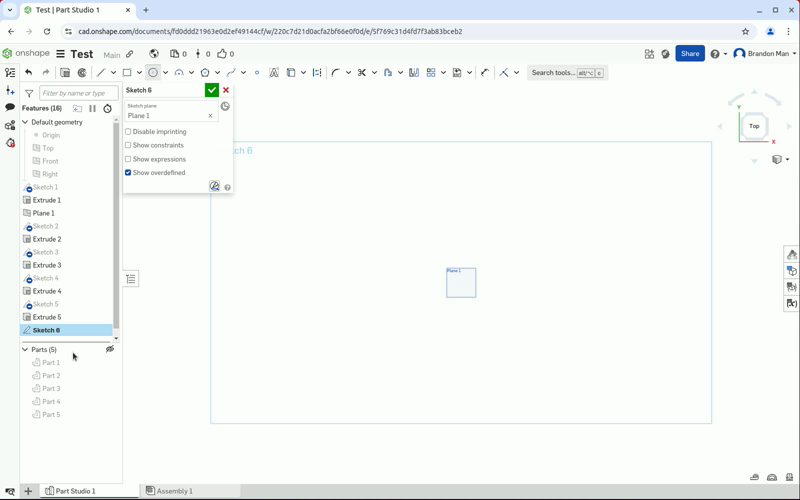
mouse_move(535, 321)
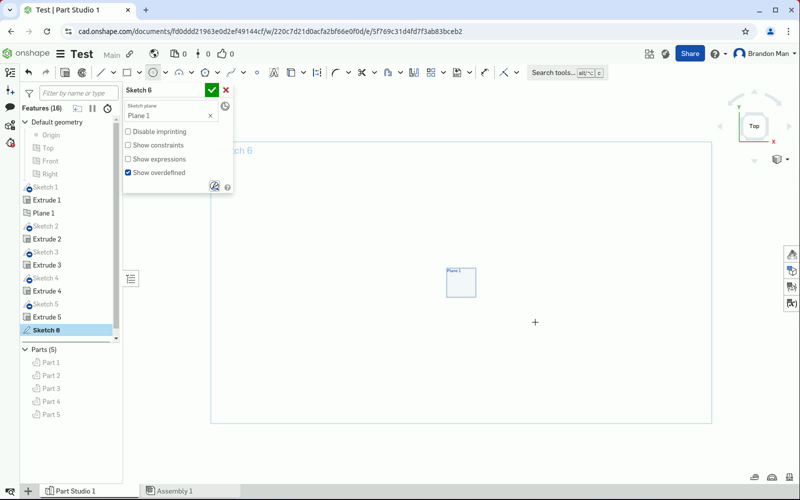
click(535, 321)
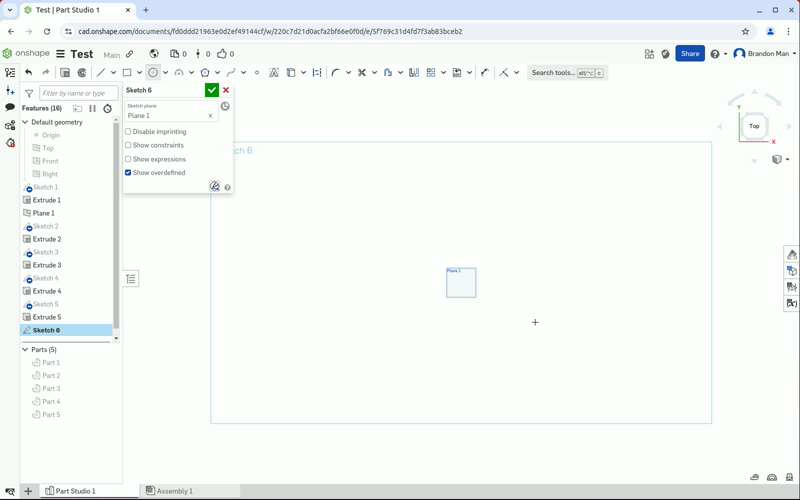
key_up(shift)
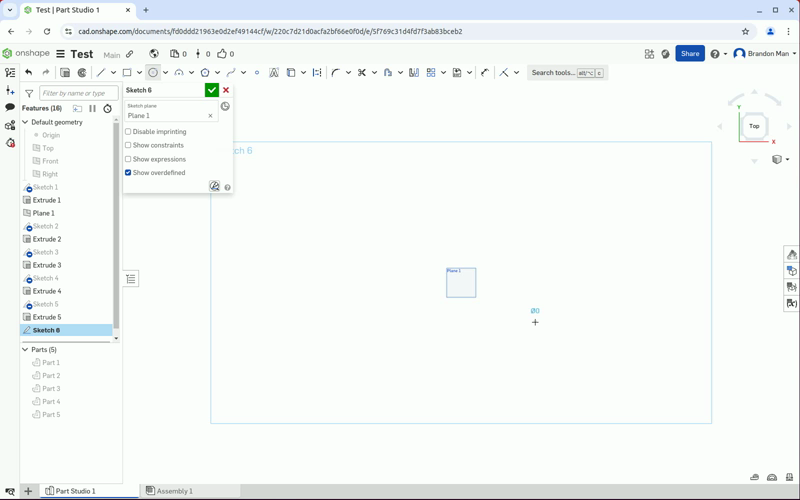
mouse_move(545, 321)
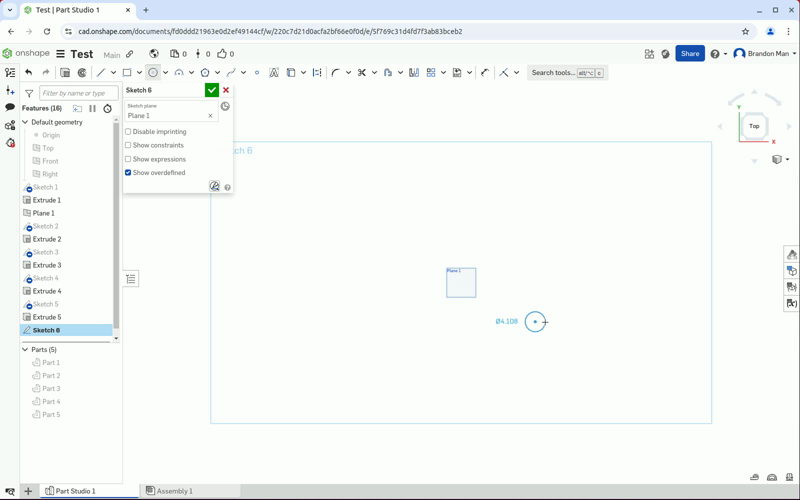
click(545, 321)
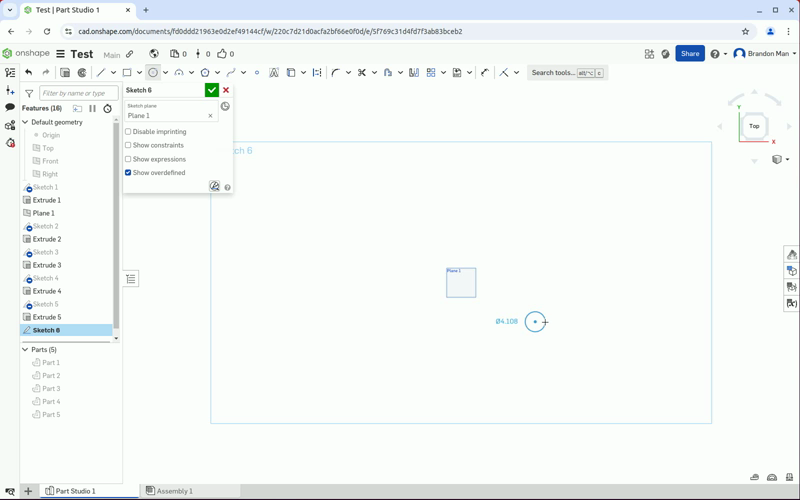
key(esc)
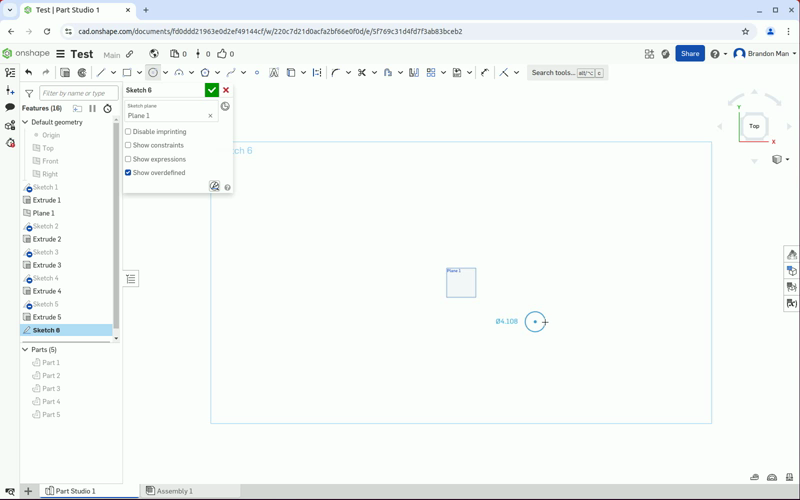
mouse_move(529, 327)
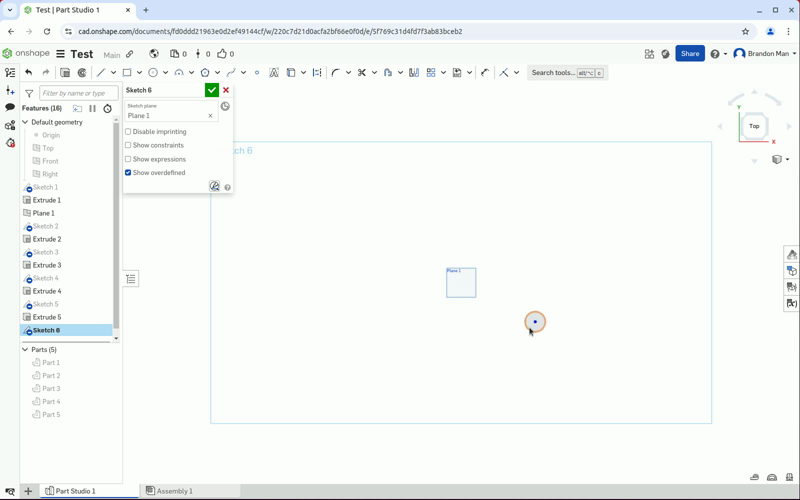
scroll(6)
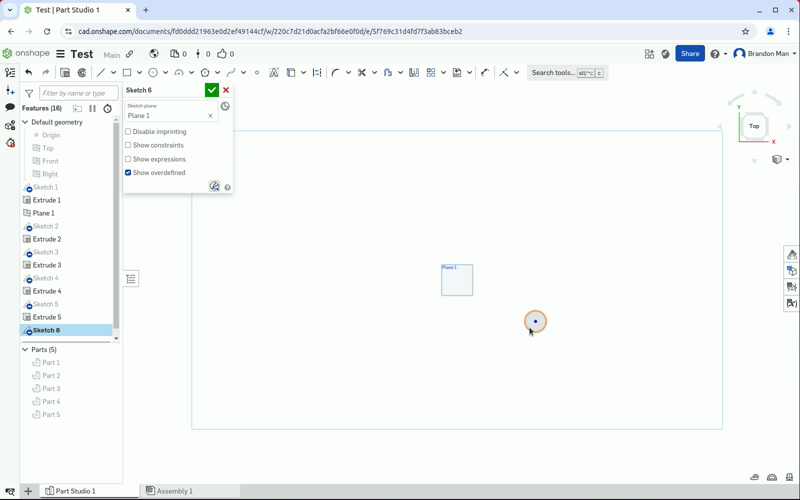
scroll(6)
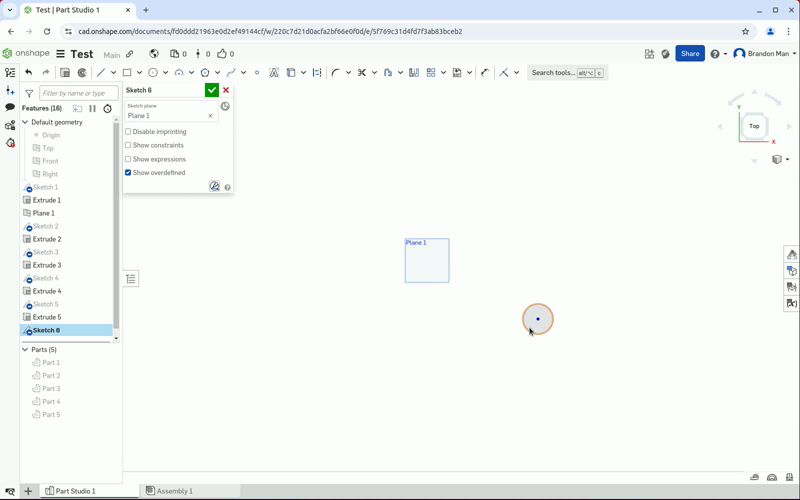
scroll(6)
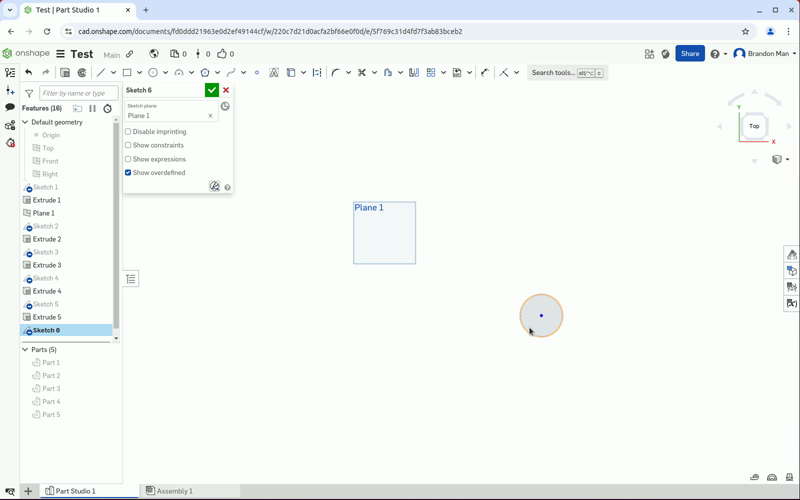
scroll(6)
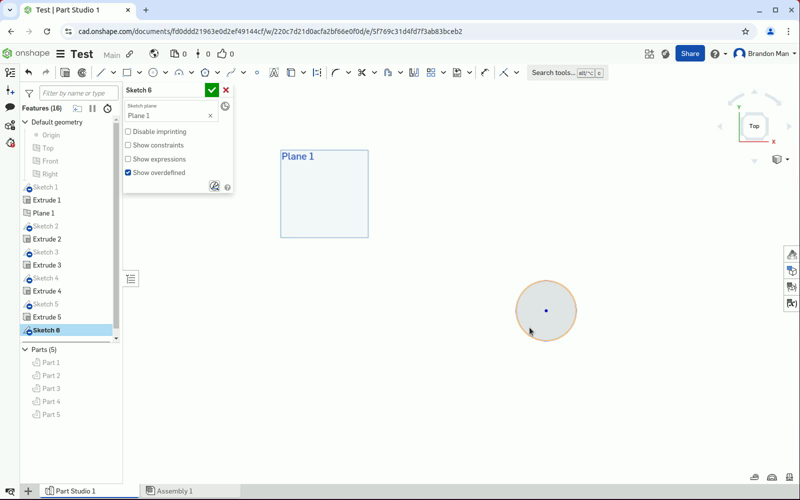
scroll(6)
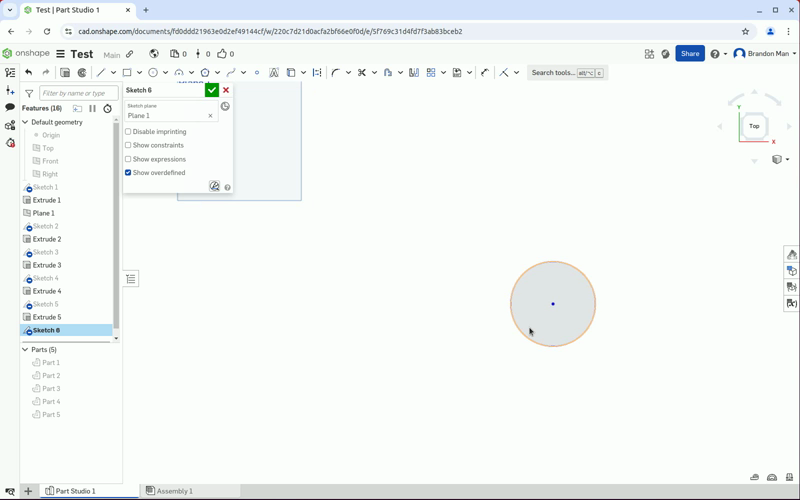
scroll(6)
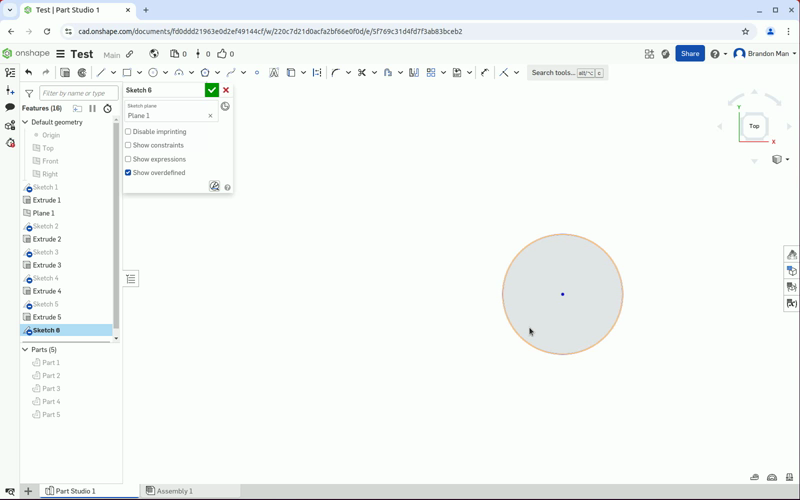
scroll(6)
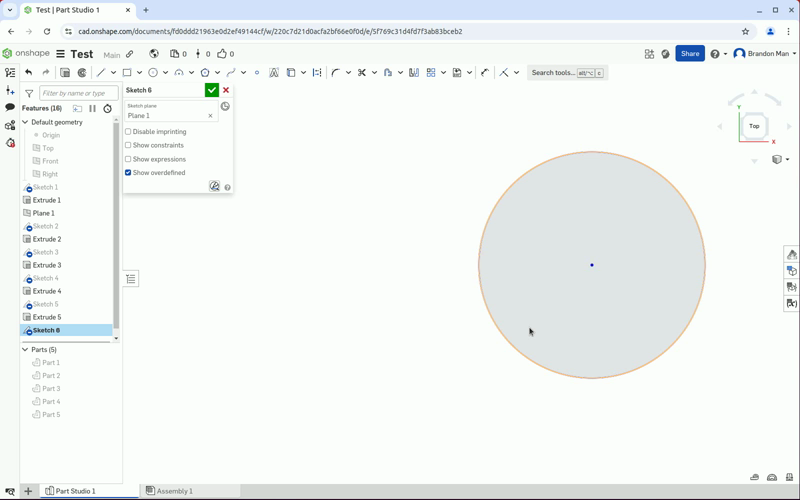
click(529, 327)
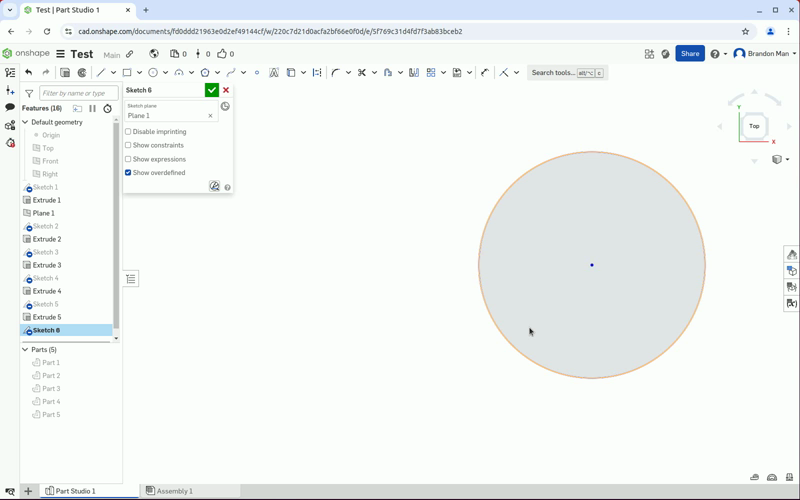
scroll(-6)
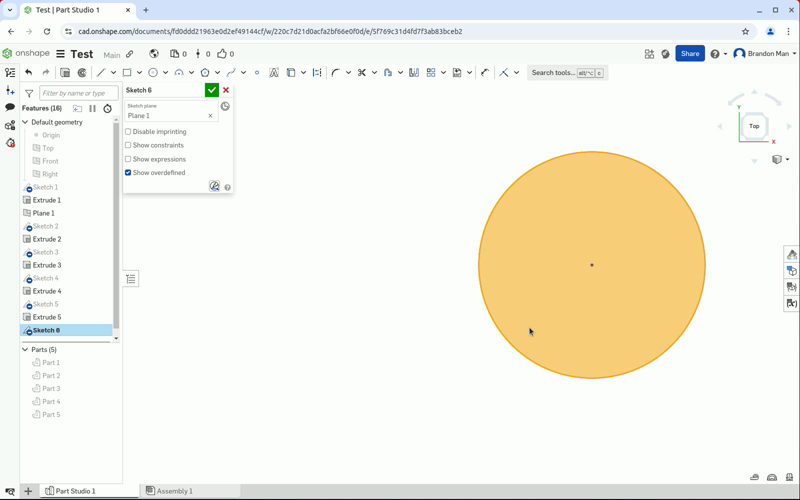
scroll(-6)
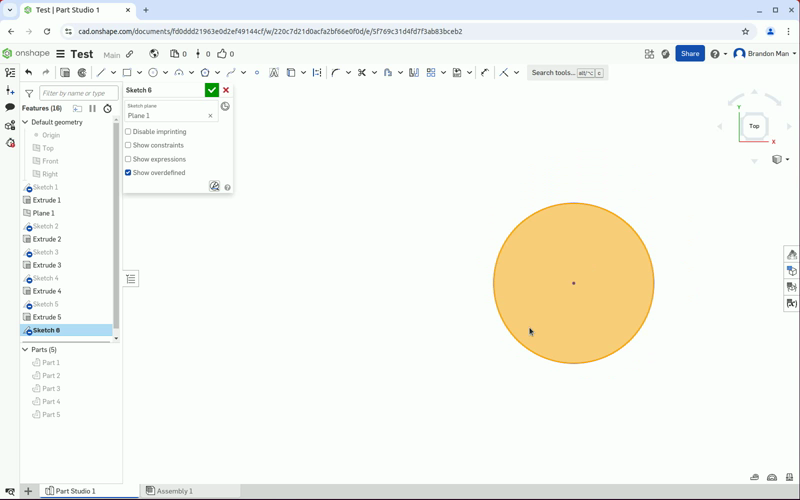
scroll(-6)
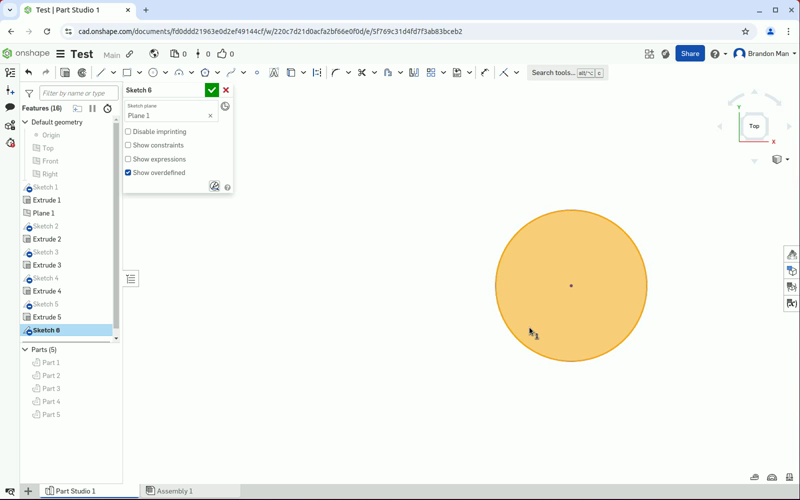
scroll(-6)
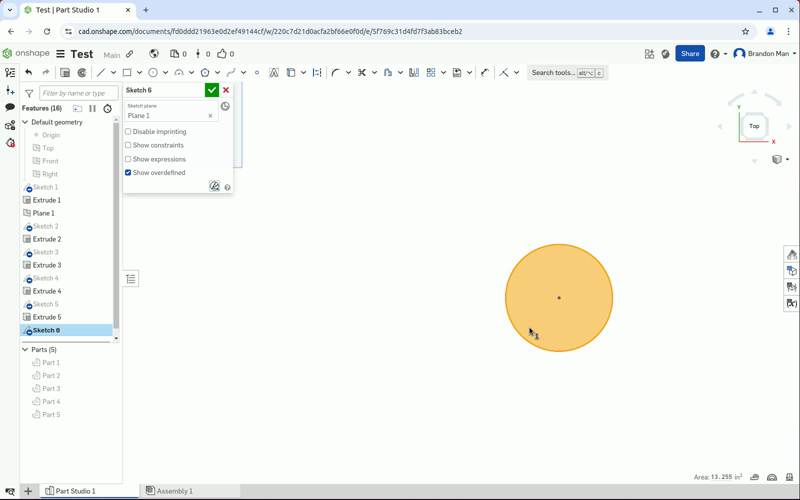
scroll(-6)
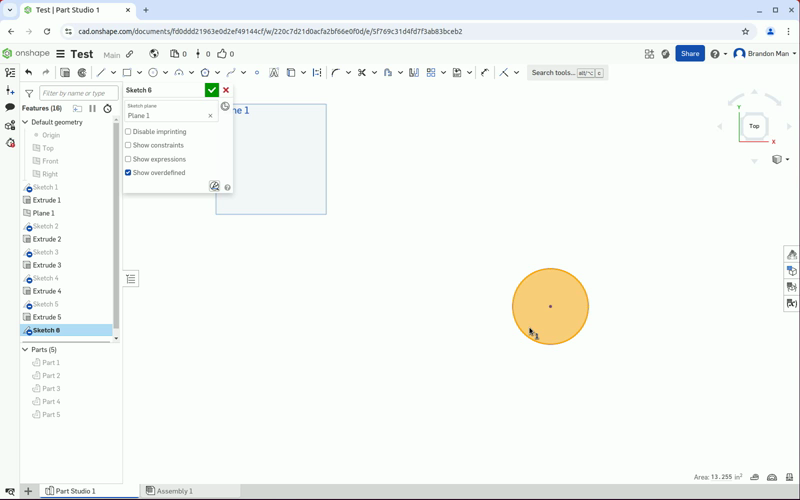
scroll(-6)
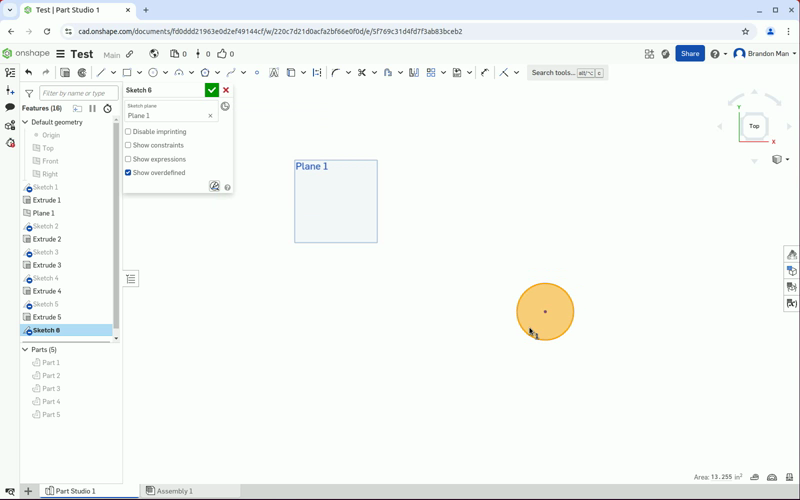
scroll(-6)
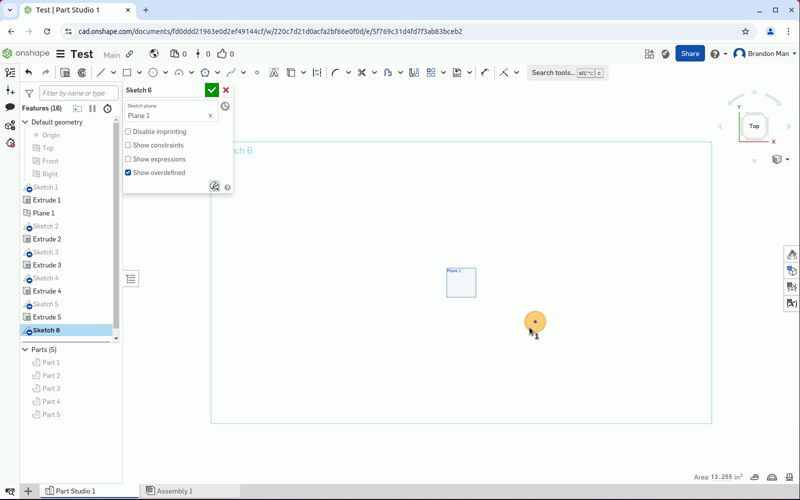
mouse_move(73, 352)
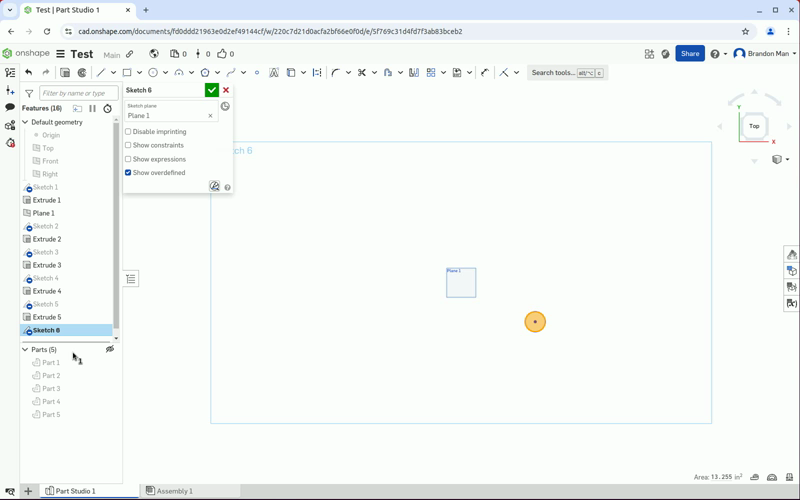
key(shift+y)
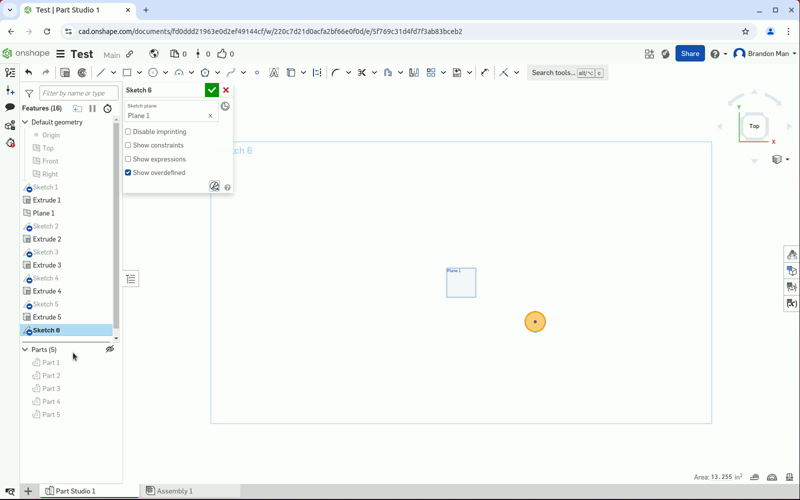
key(shift+e)
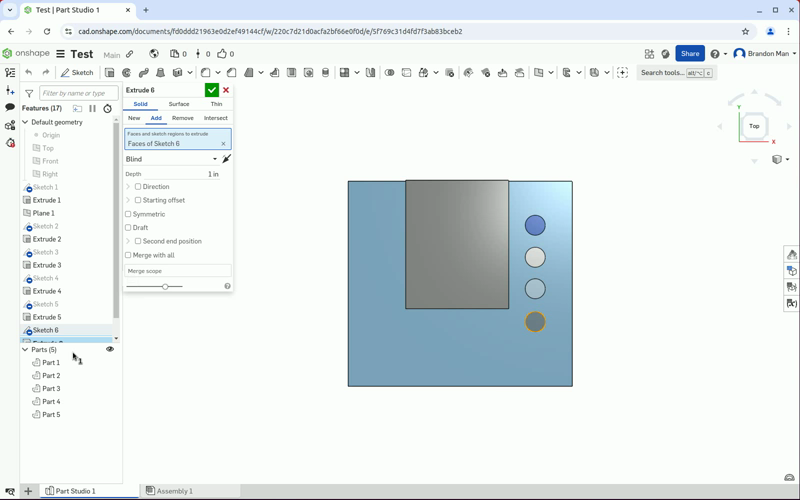
mouse_move(143, 106)
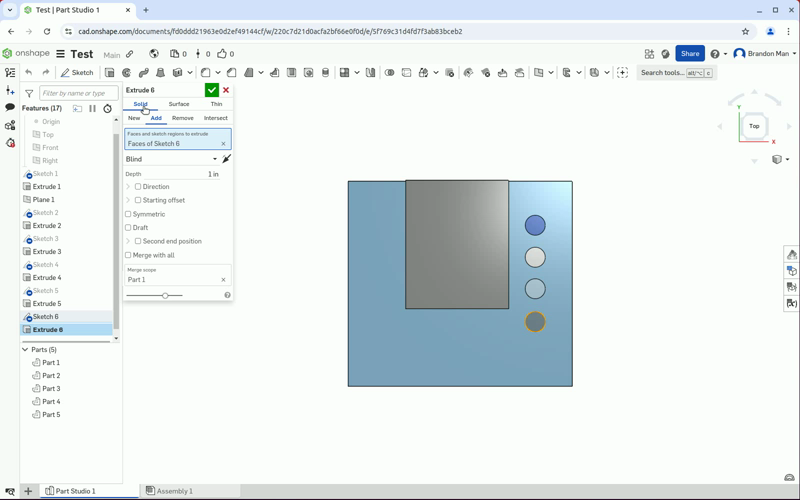
click(143, 106)
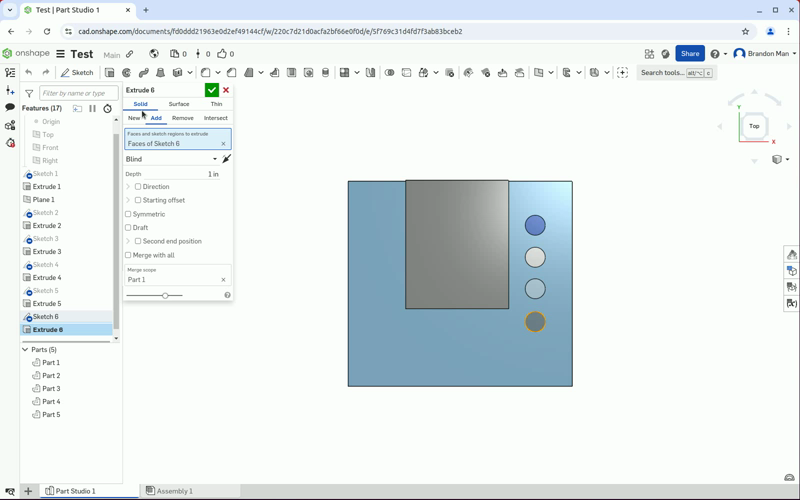
mouse_move(137, 120)
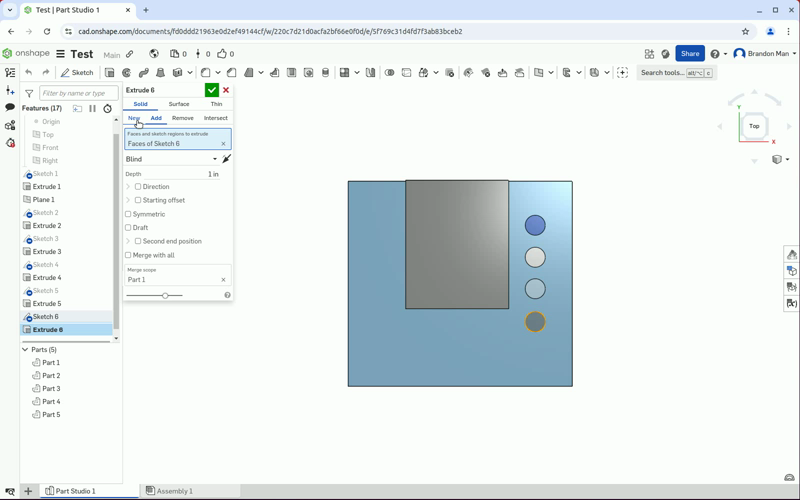
click(137, 120)
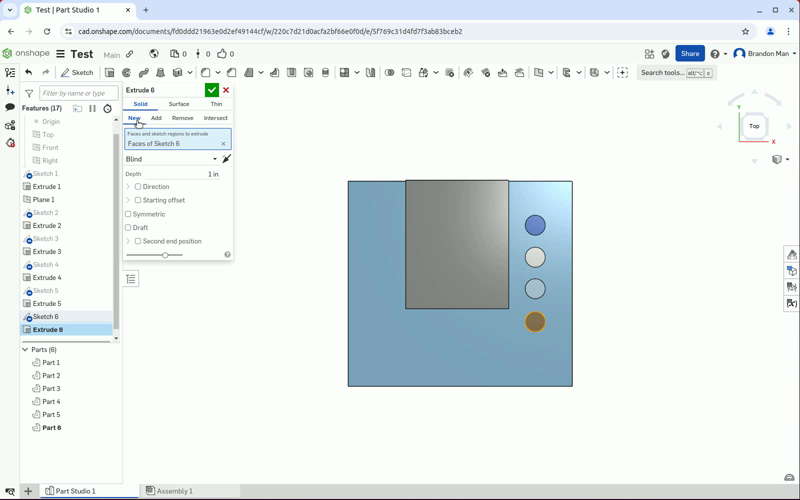
key(tab, 4)
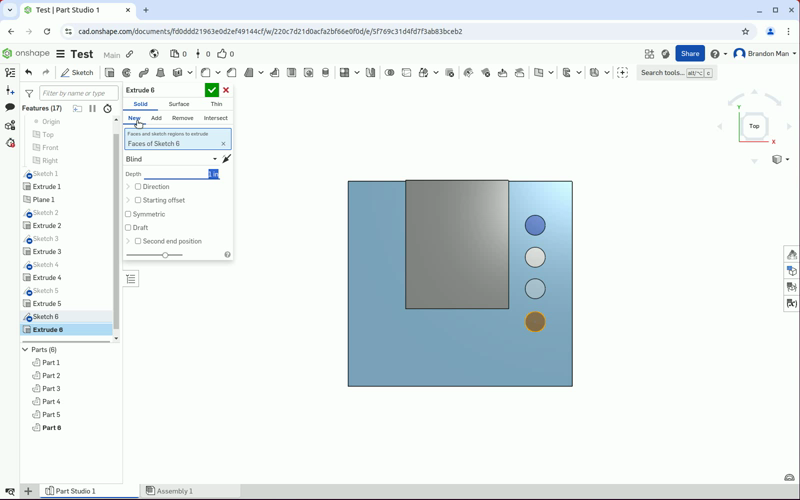
text(7.943)
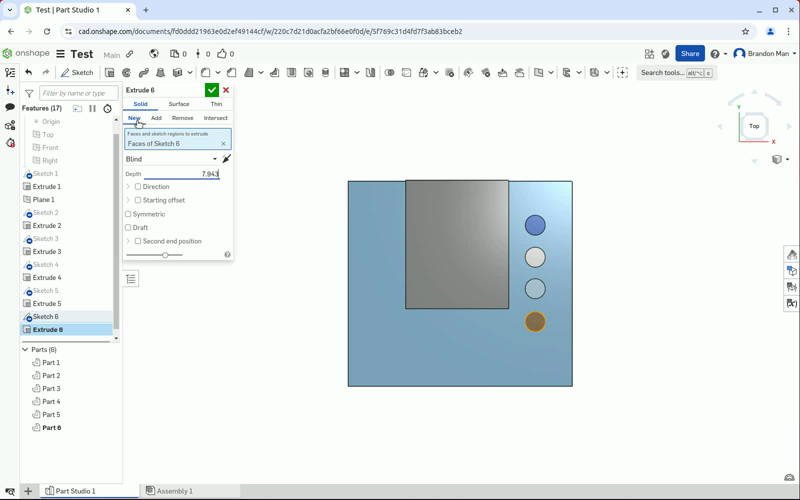
key(enter)
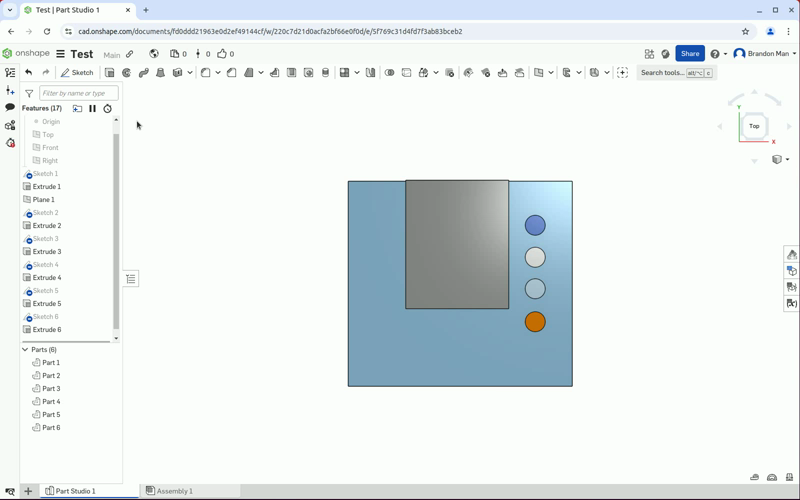
key(shift+h)
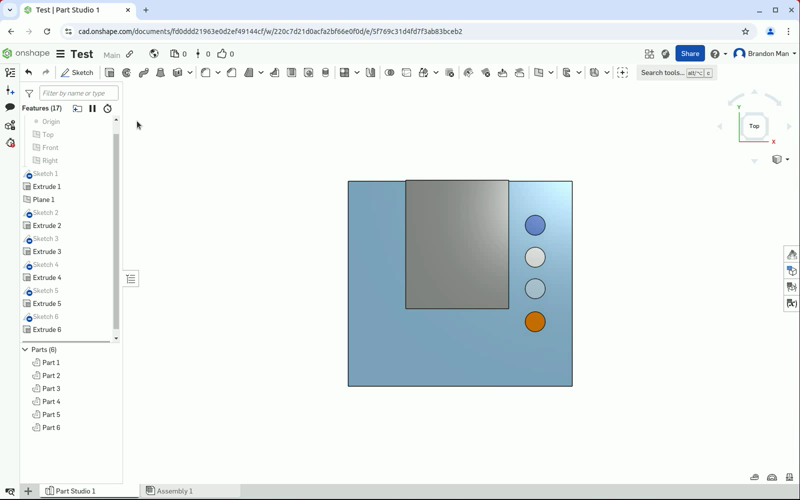
key(shift+h)
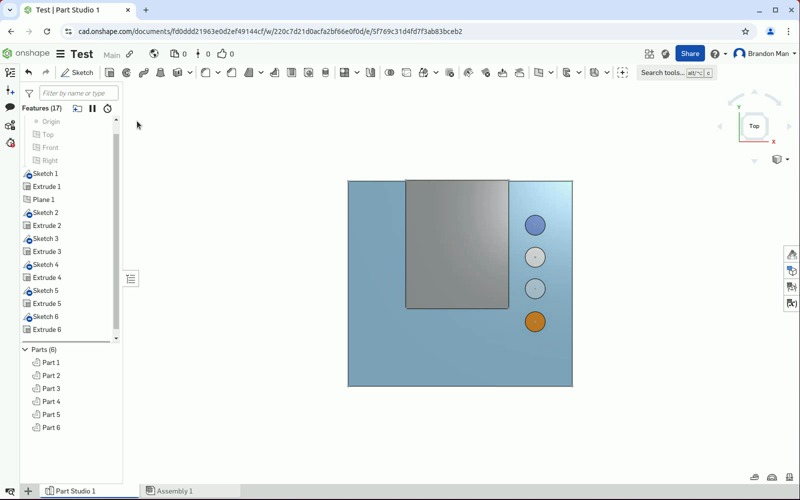
key(shift+7)
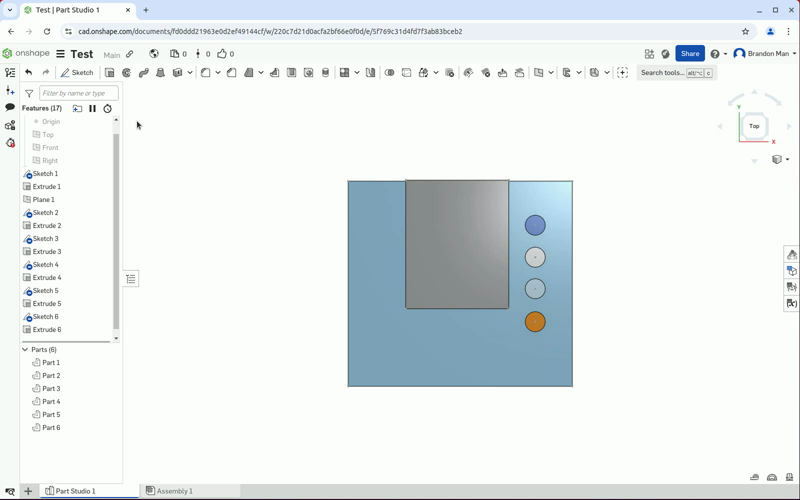
key(up, 3)
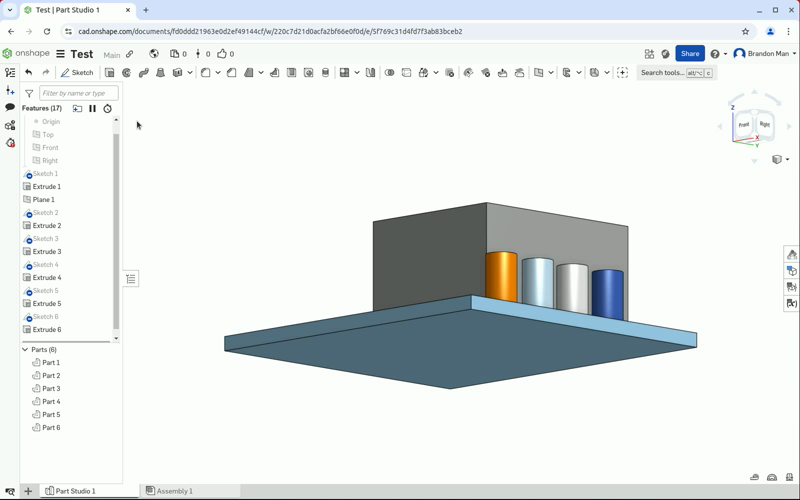
key(left, 3)
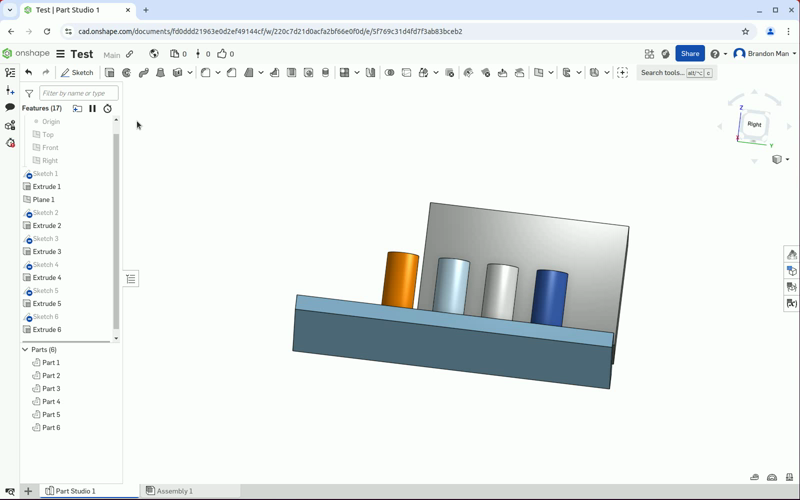
key(right, 3)
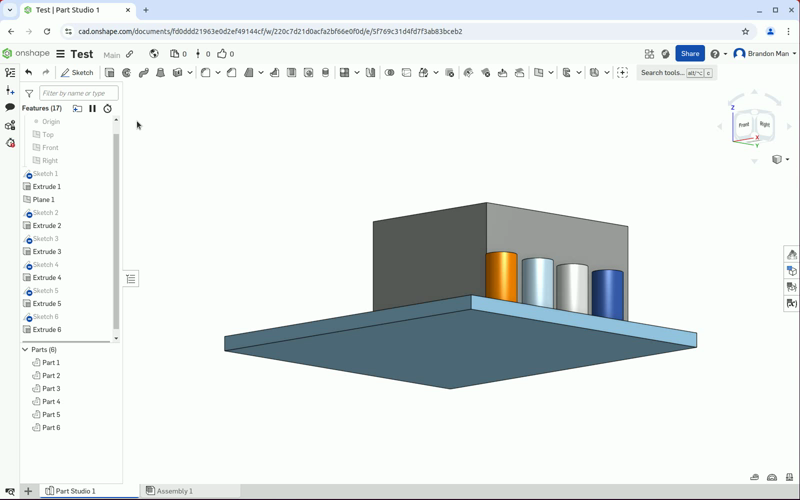
key(down, 3)
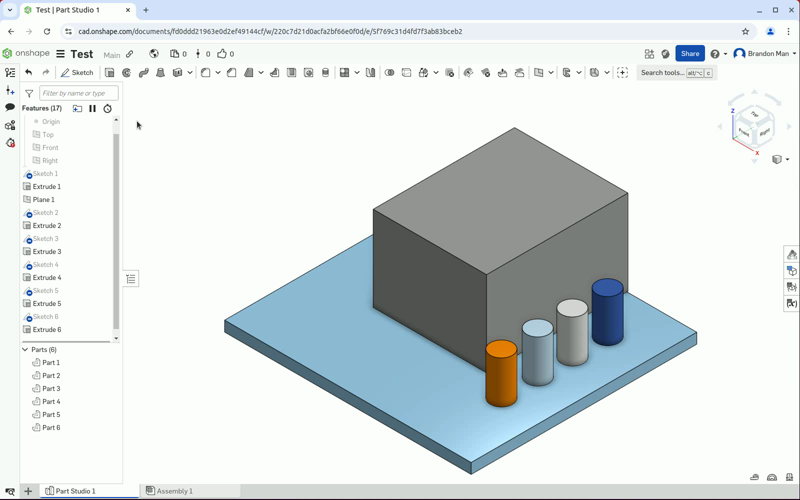
mouse_move(69, 176)
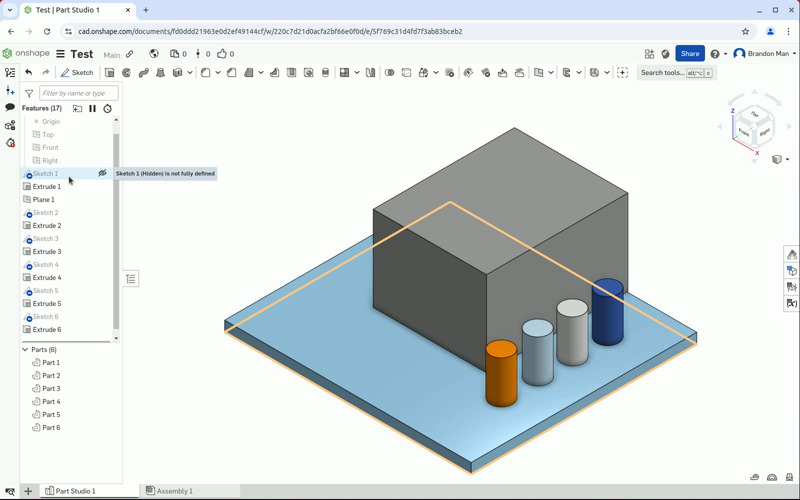
click(69, 176)